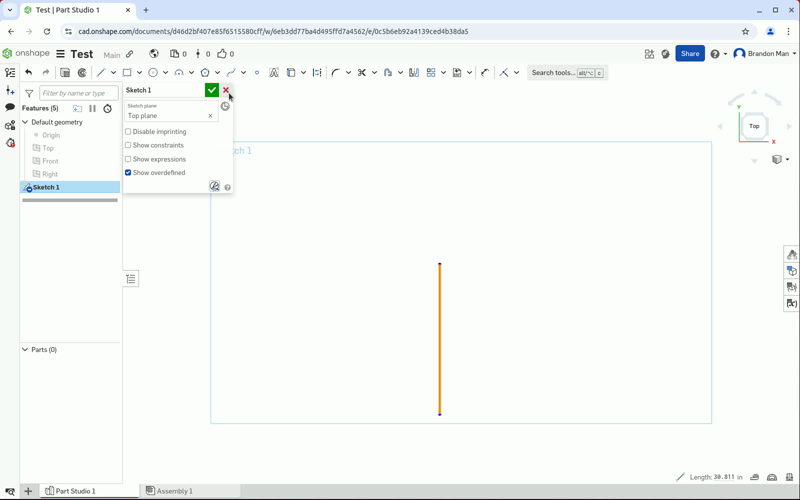
key(shift+h)
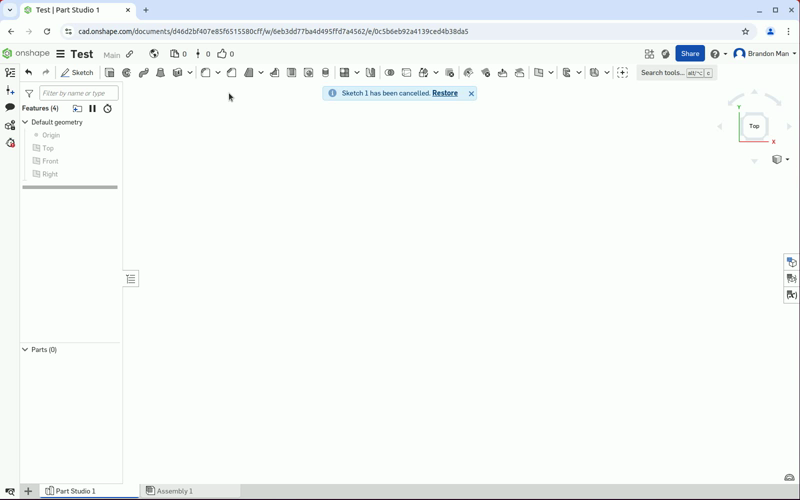
mouse_move(73, 352)
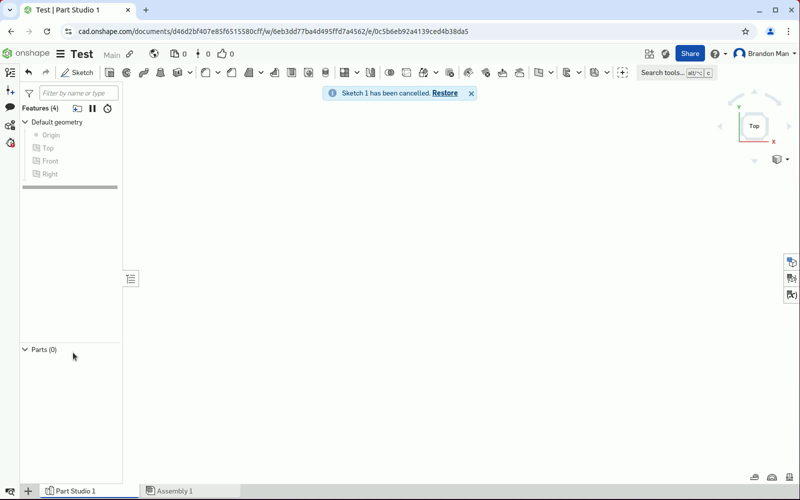
key(y)
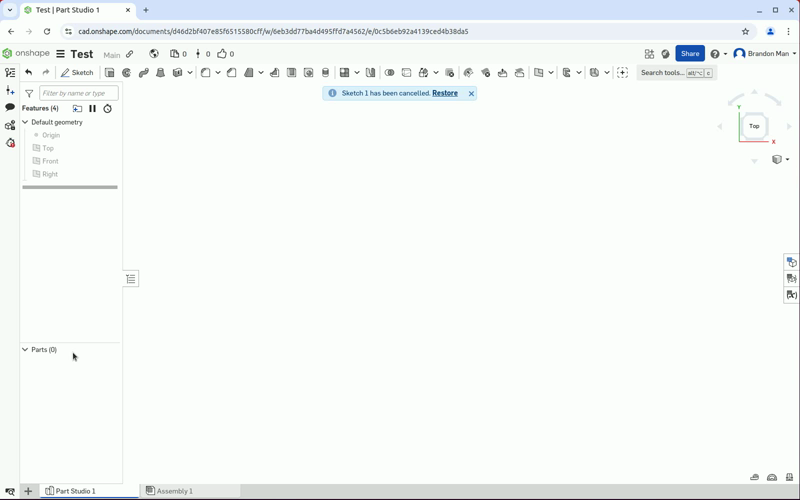
key(shift+p)
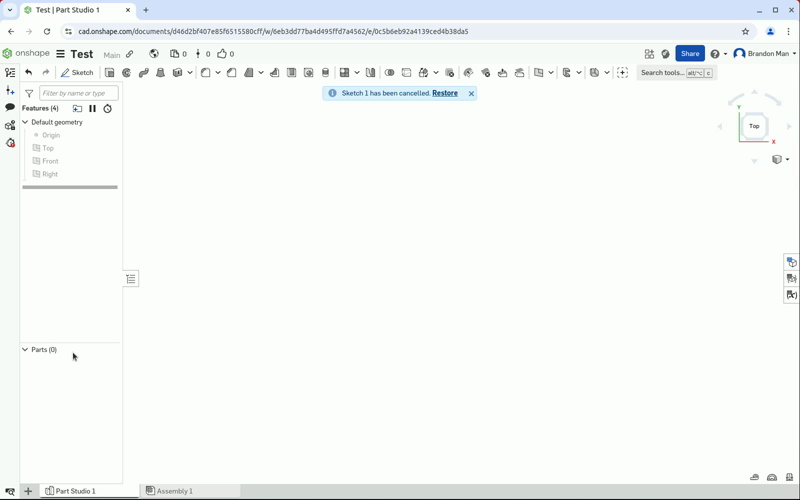
key(space)
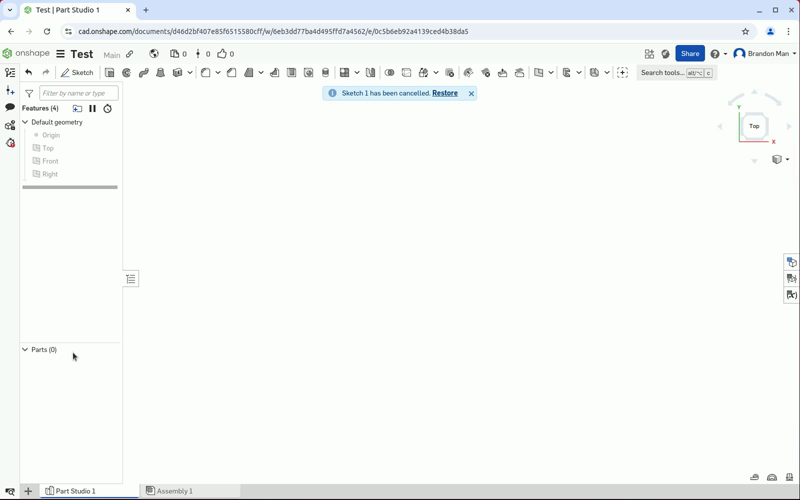
key_down(shift)
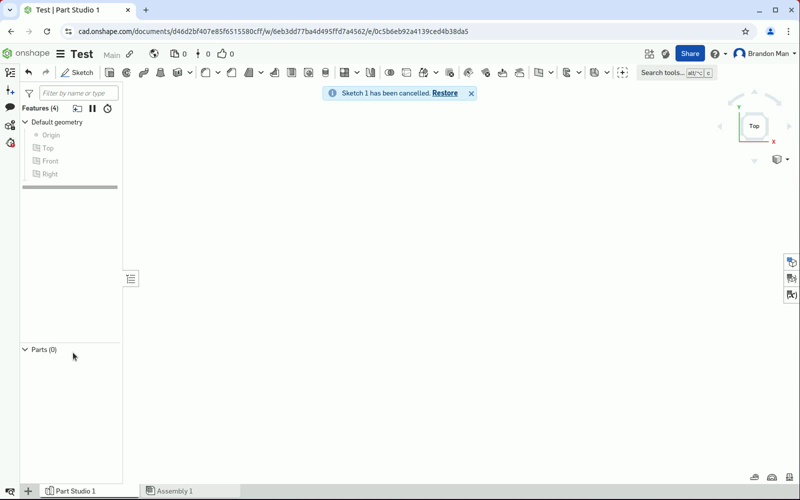
key(up)
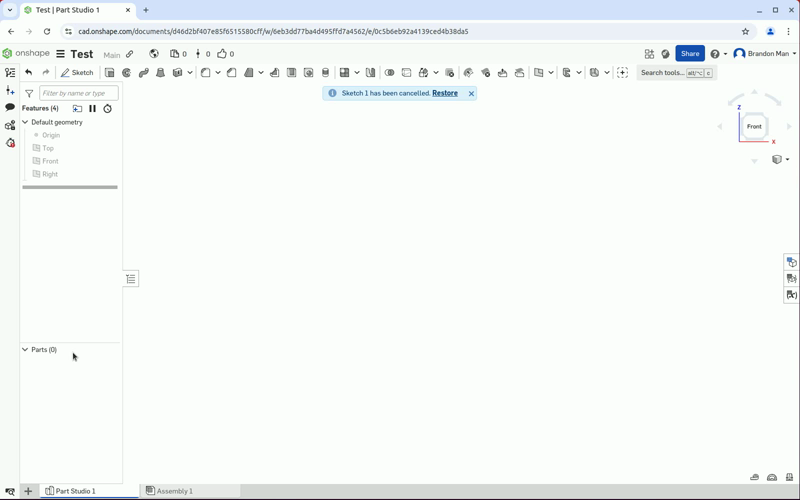
key_up(shift)
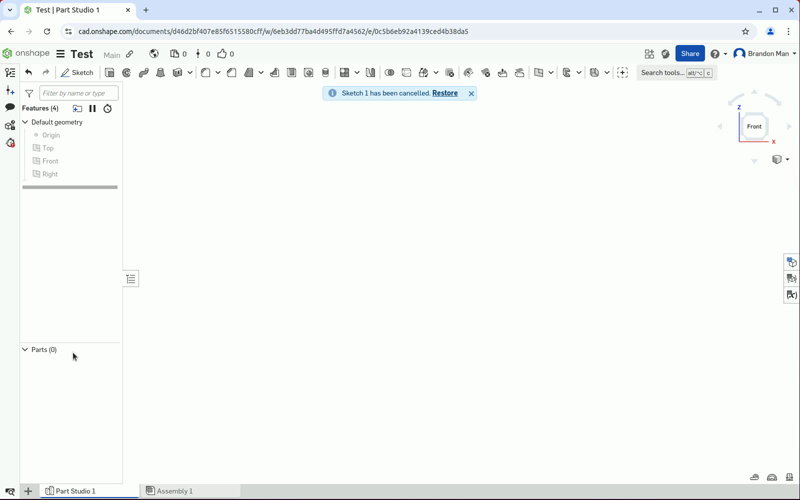
mouse_move(73, 352)
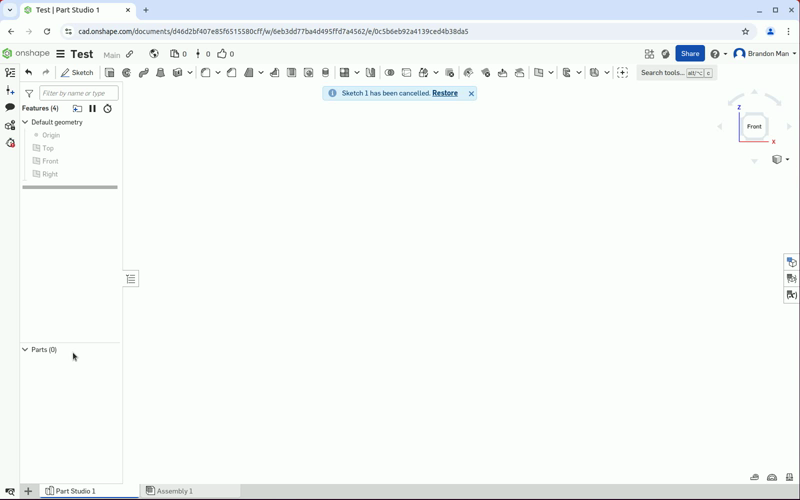
key(shift+y)
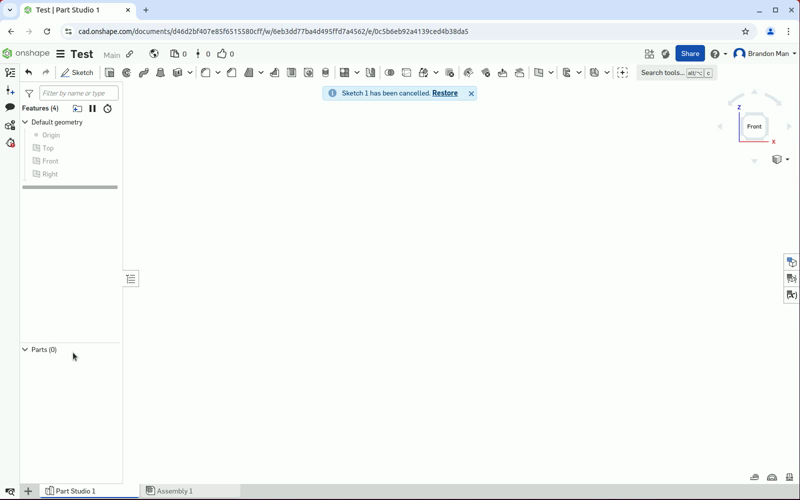
key(shift+s)
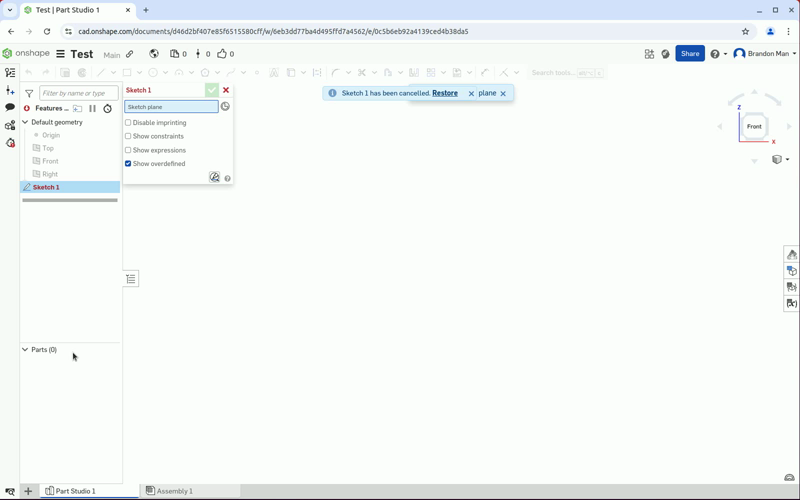
mouse_move(73, 163)
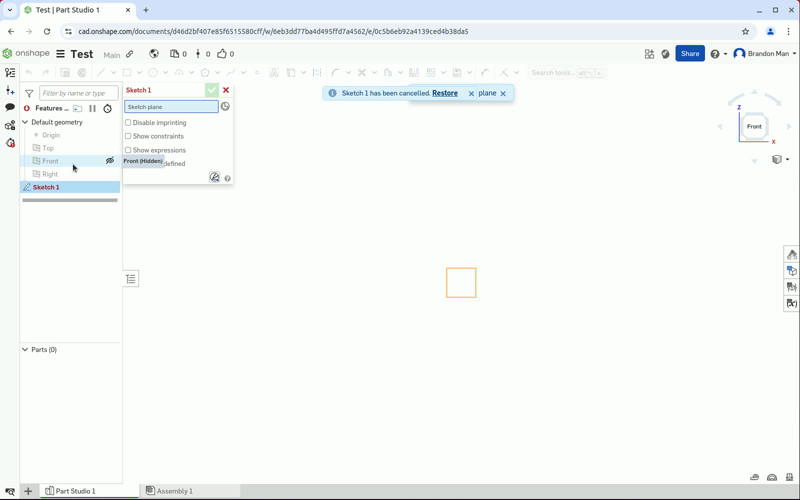
click(73, 163)
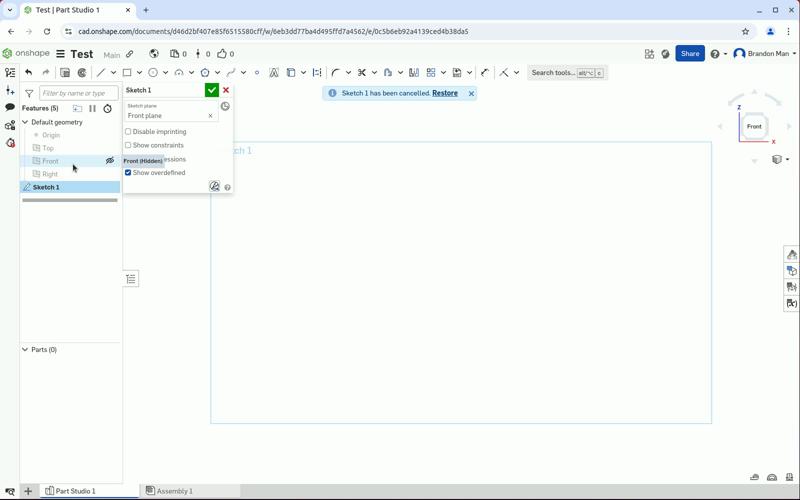
mouse_move(73, 352)
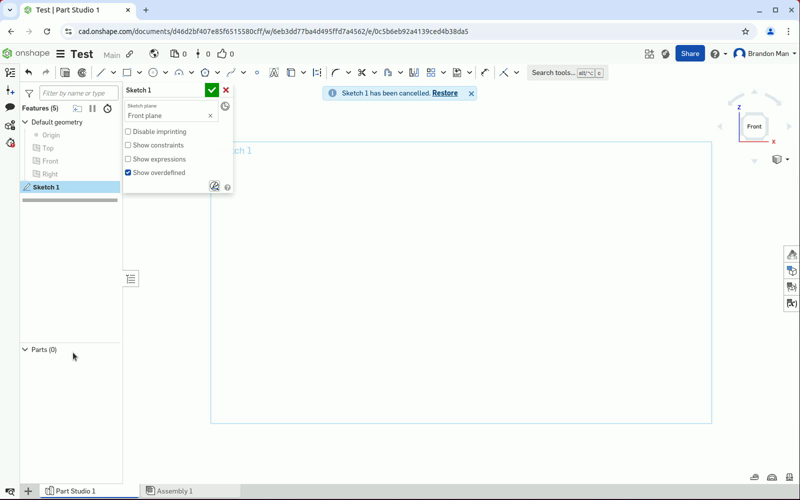
key(y)
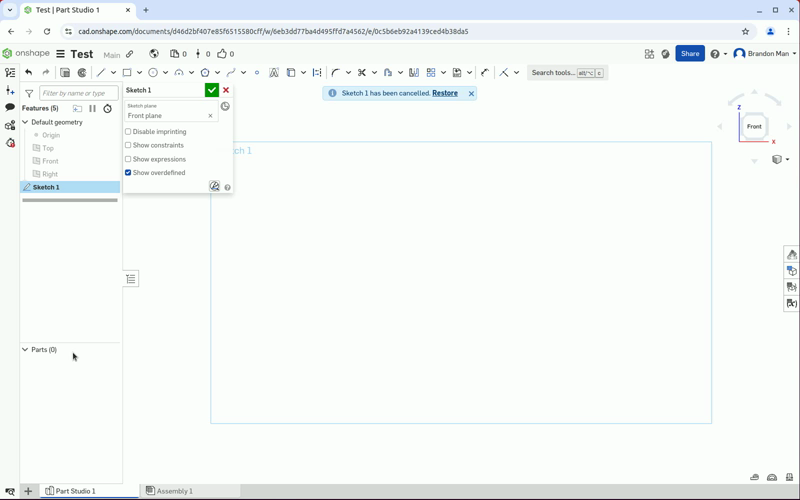
key(l)
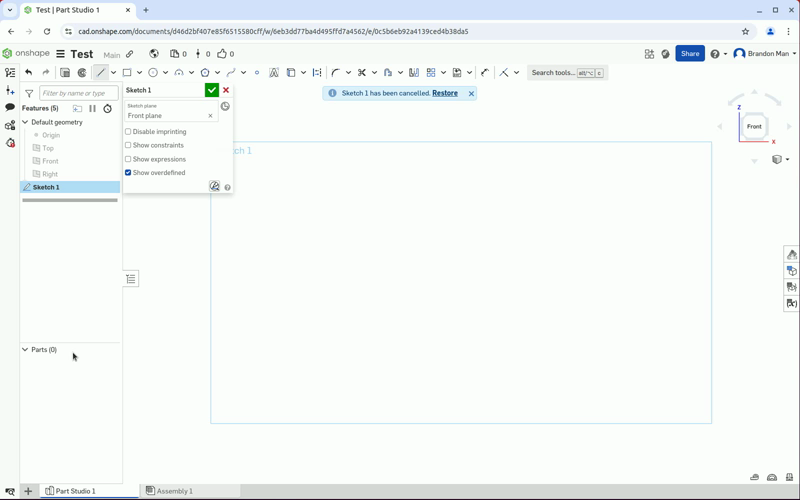
key_down(shift)
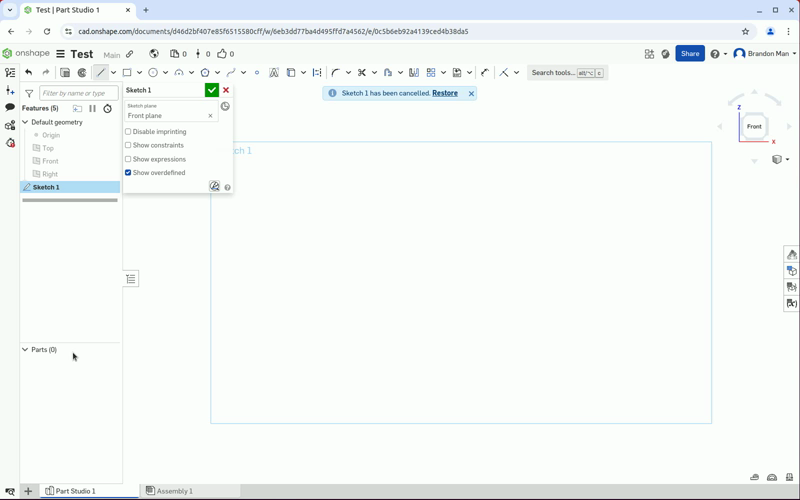
mouse_move(348, 282)
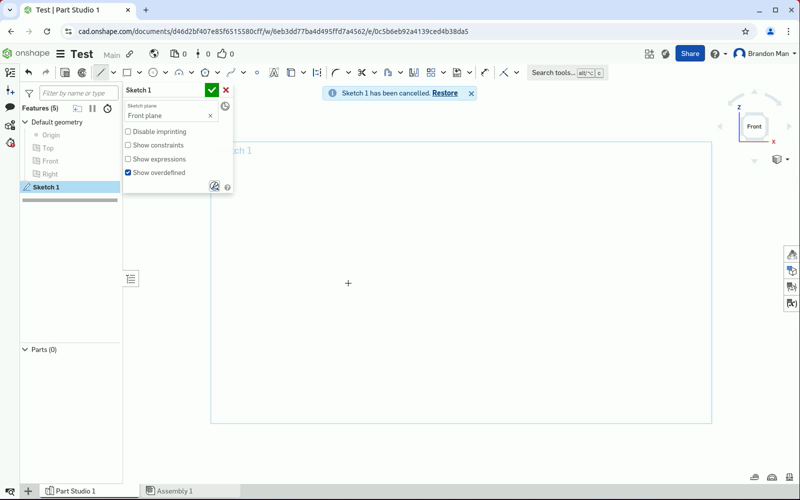
click(348, 282)
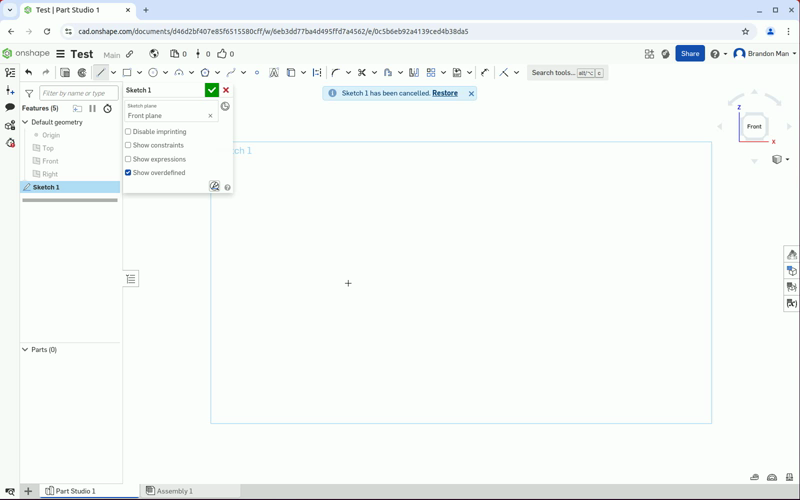
key_up(shift)
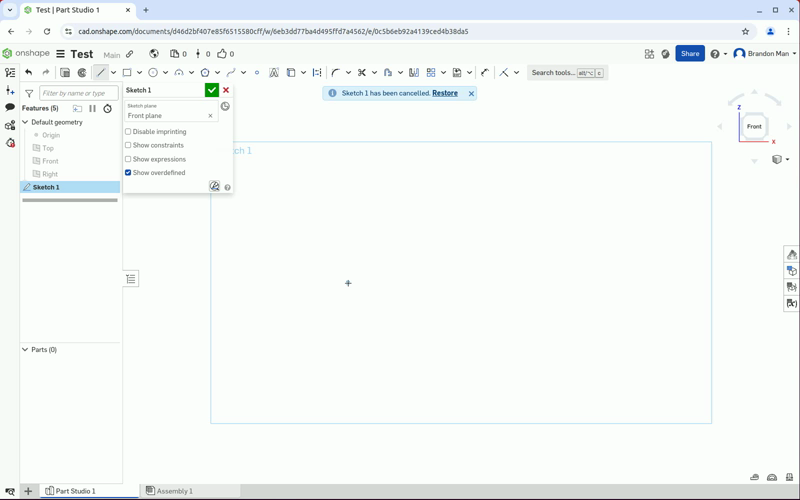
key_down(shift)
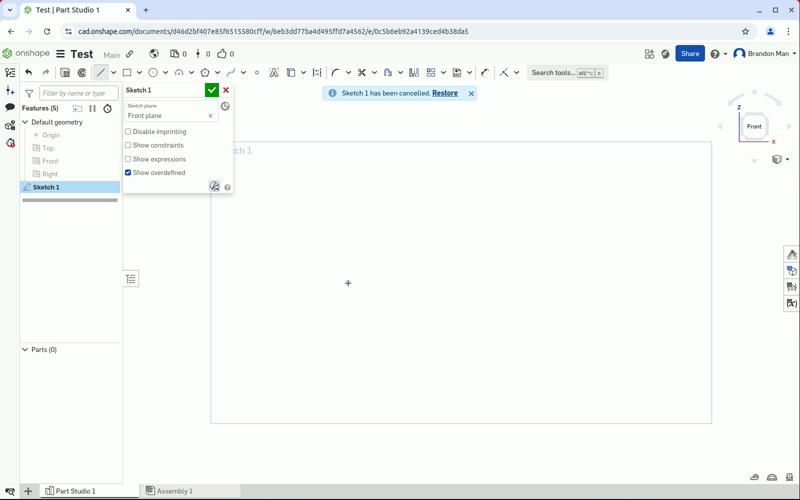
mouse_move(410, 282)
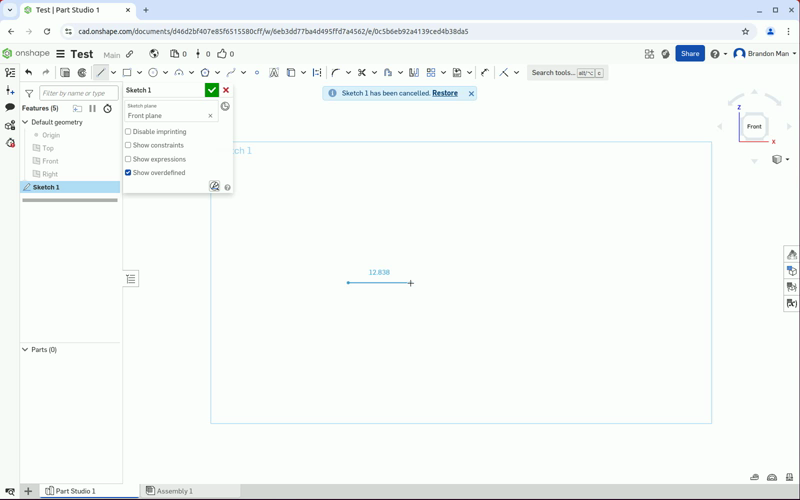
click(410, 282)
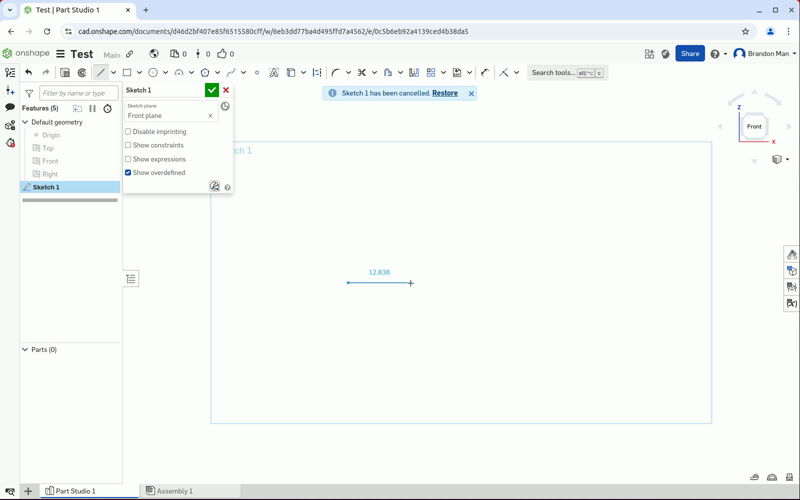
key_up(shift)
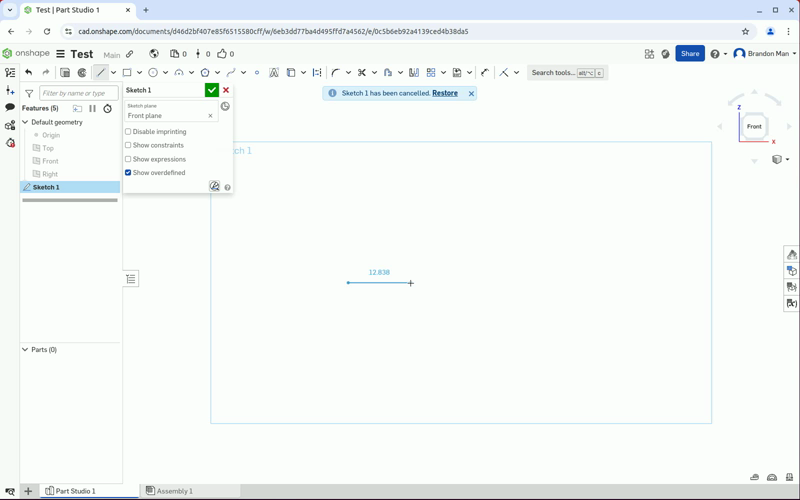
key_down(shift)
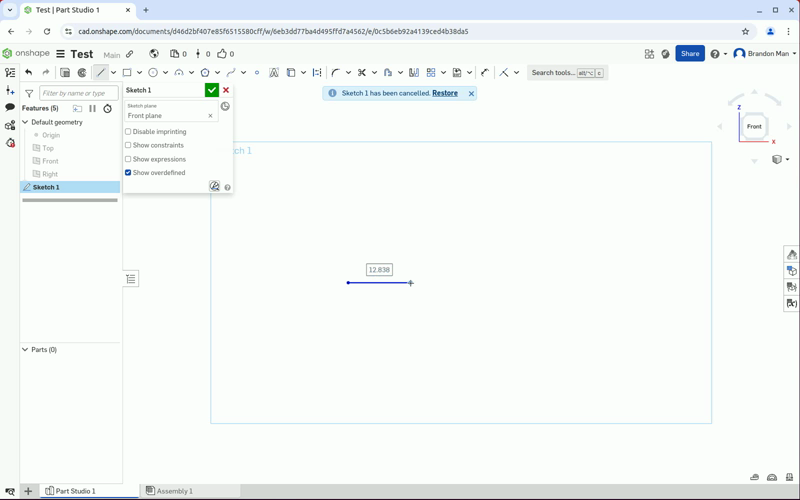
mouse_move(440, 282)
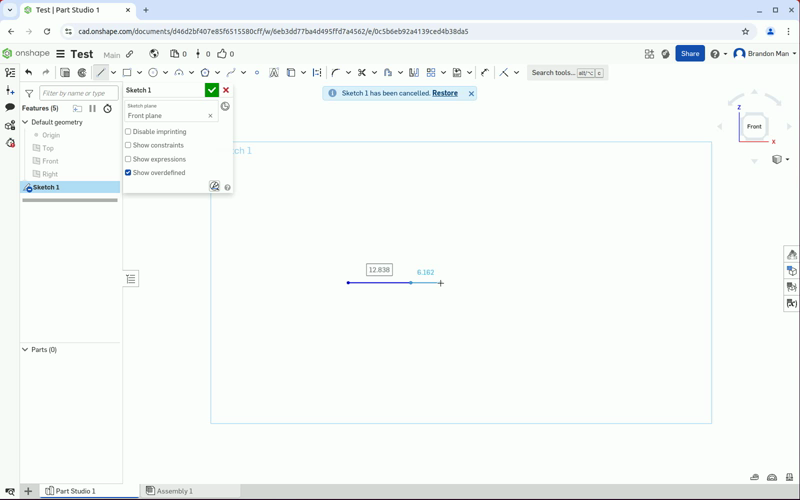
mouse_move(410, 272)
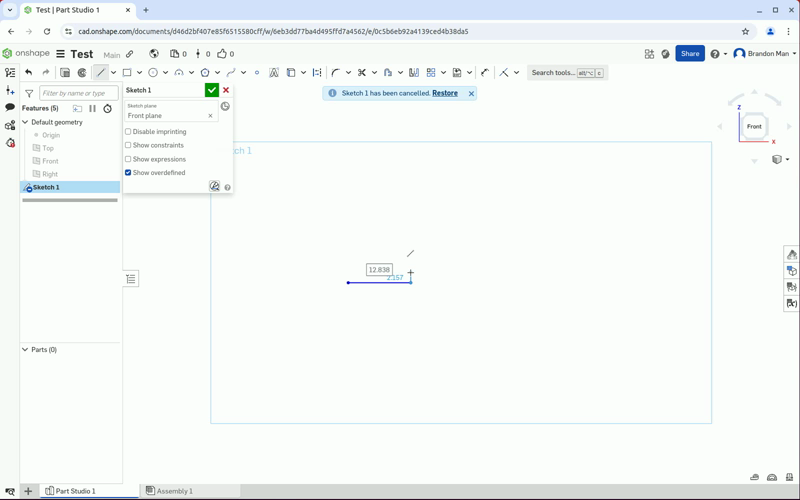
click(410, 272)
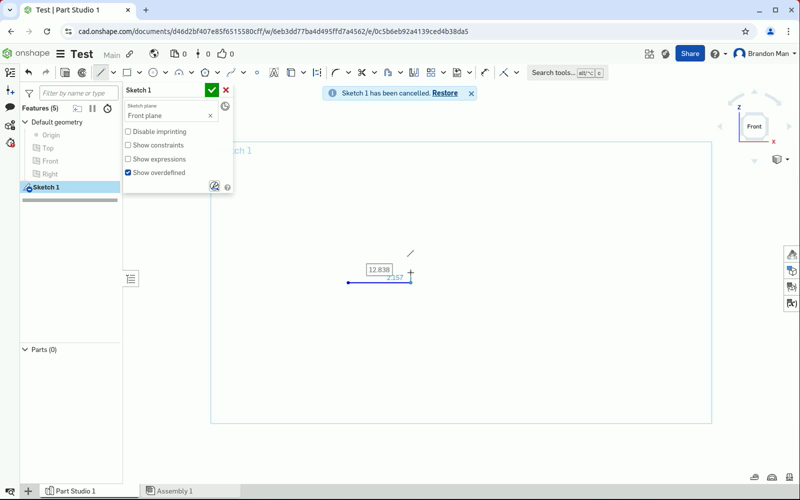
key_up(shift)
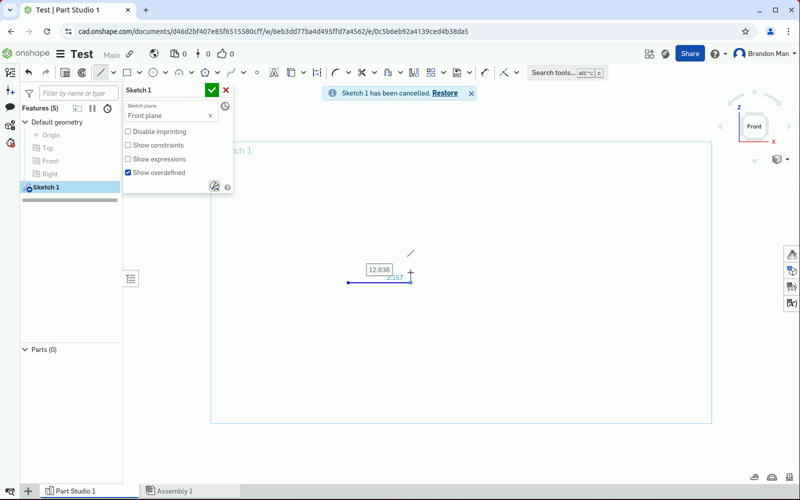
key_down(shift)
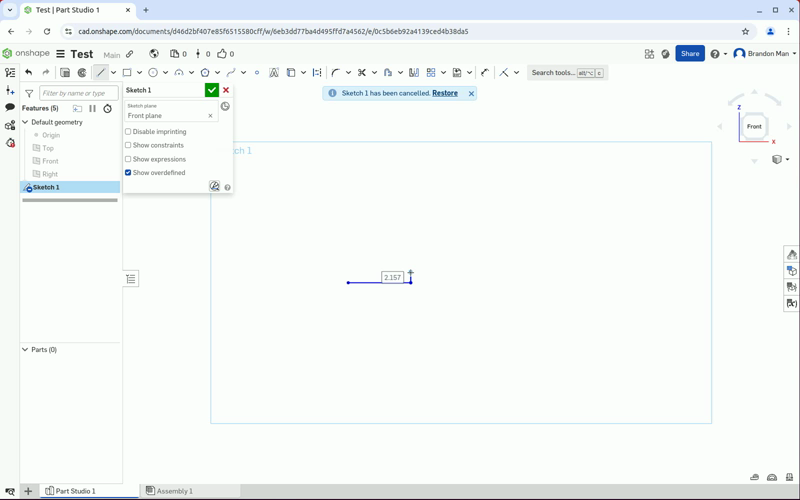
mouse_move(440, 272)
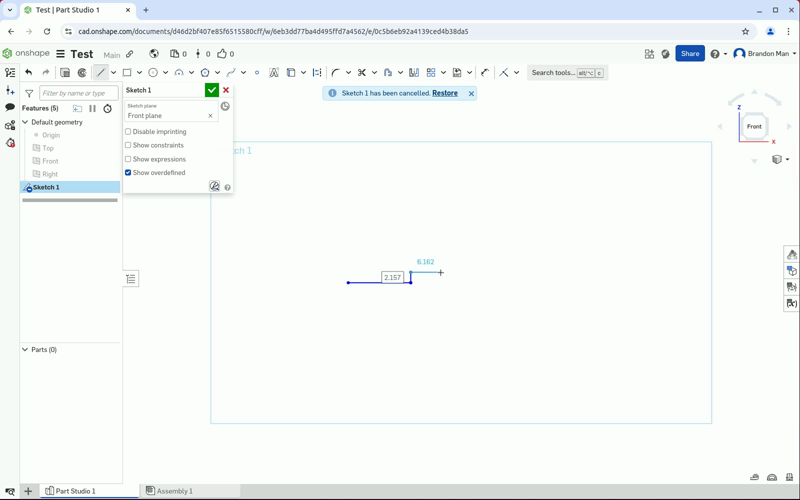
mouse_move(358, 272)
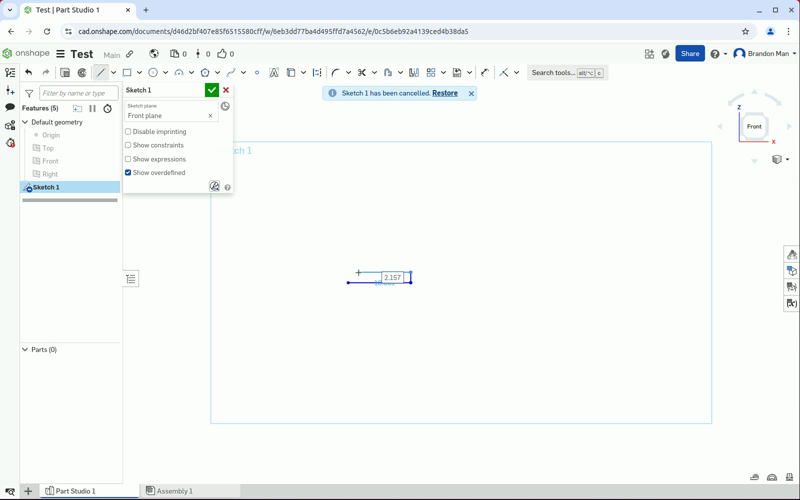
click(358, 272)
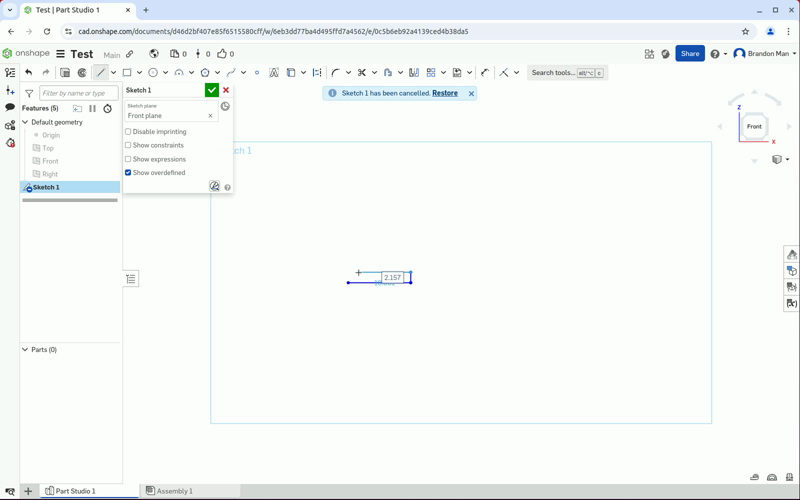
key_up(shift)
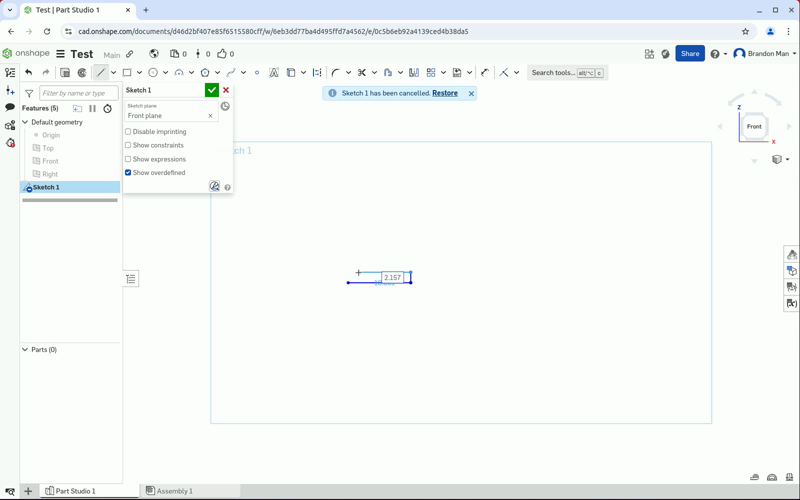
key_down(shift)
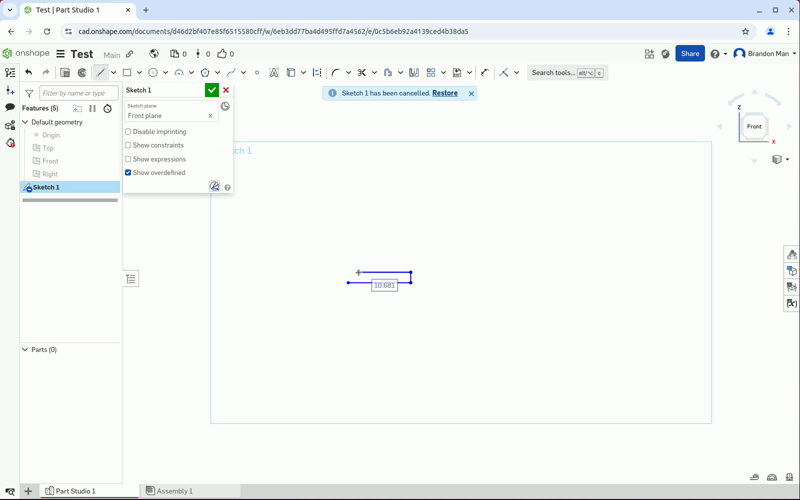
mouse_move(388, 272)
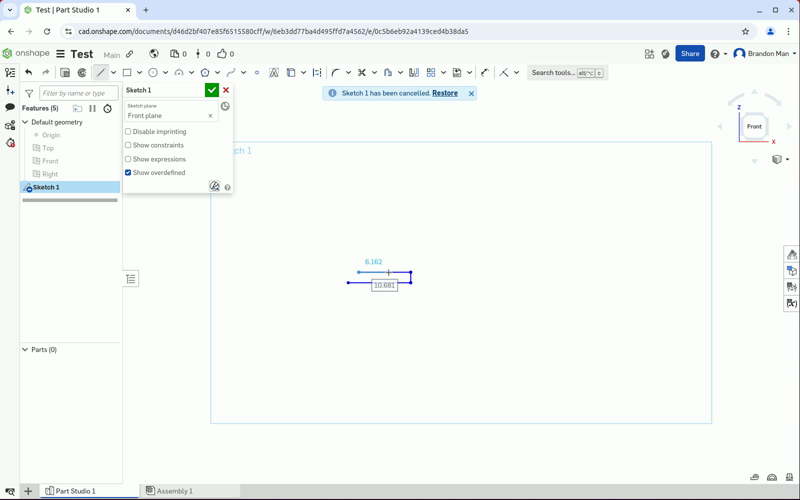
mouse_move(358, 232)
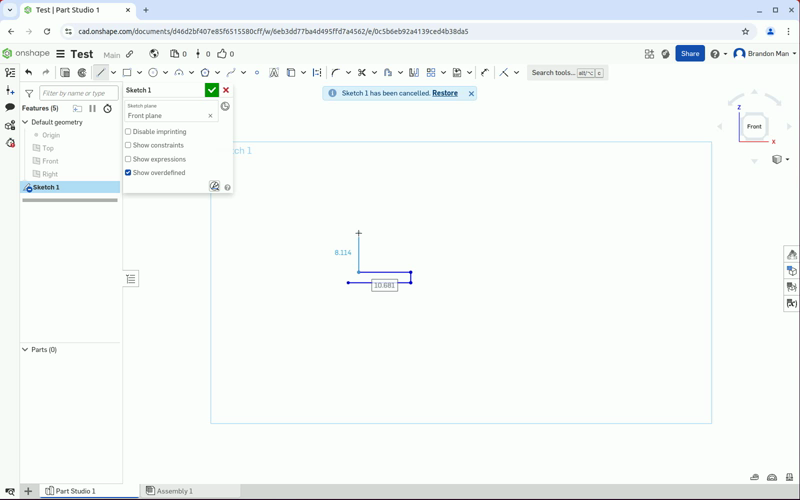
click(358, 232)
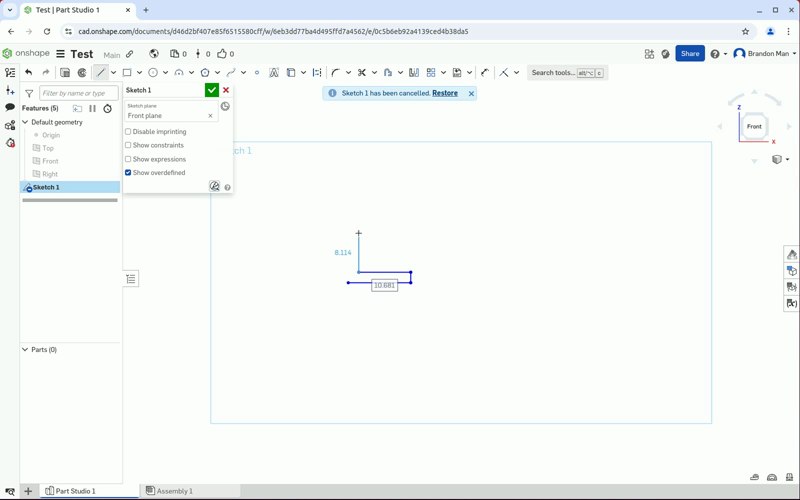
key_up(shift)
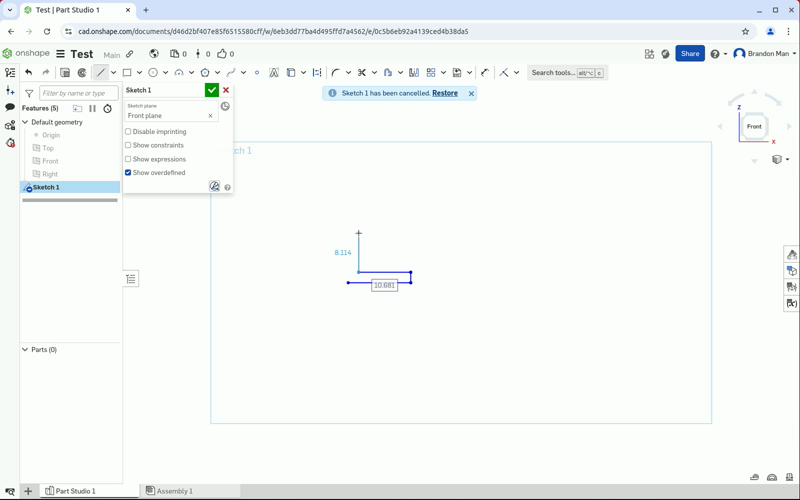
key_down(shift)
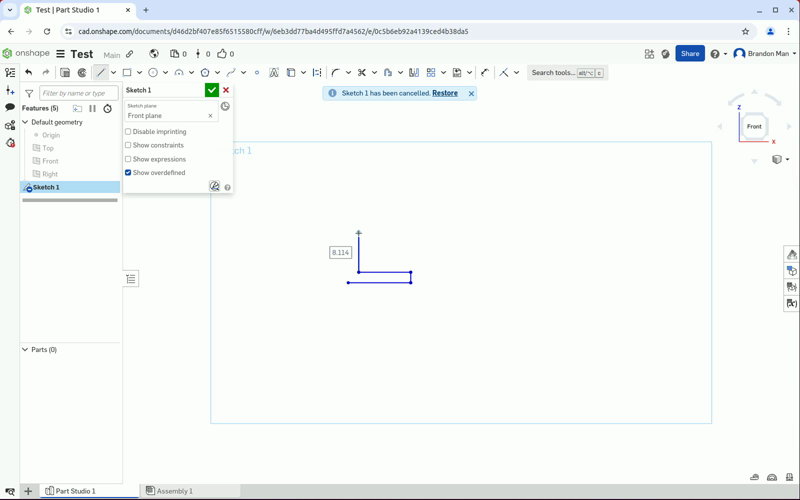
mouse_move(388, 232)
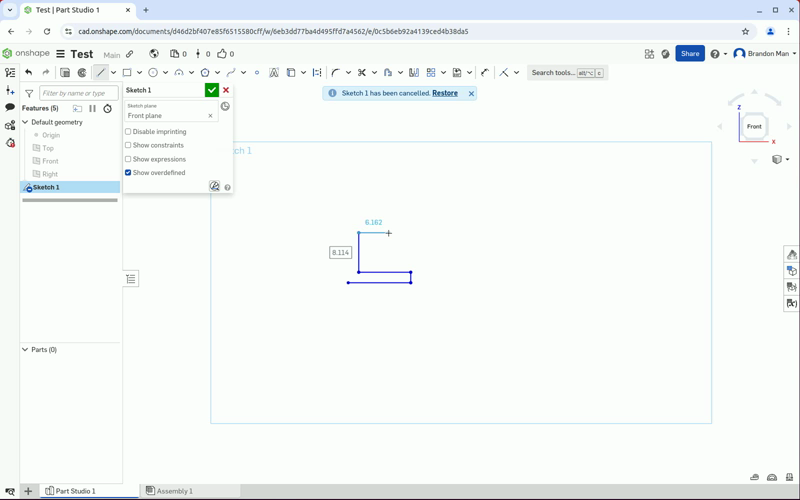
mouse_move(348, 232)
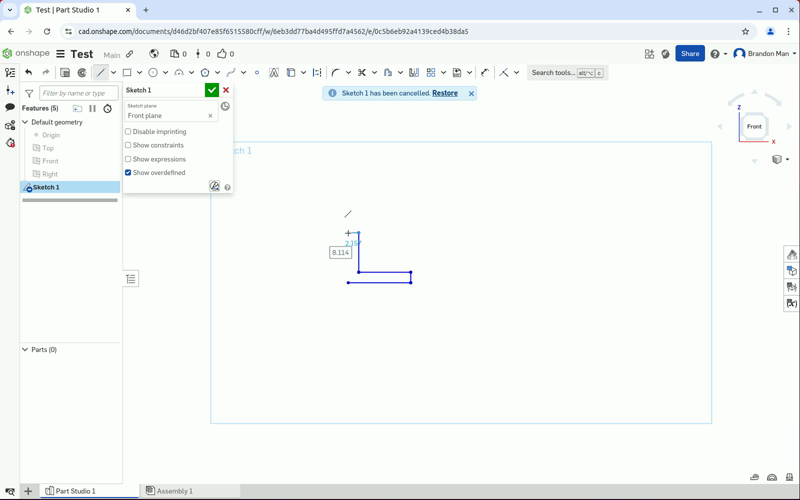
click(348, 232)
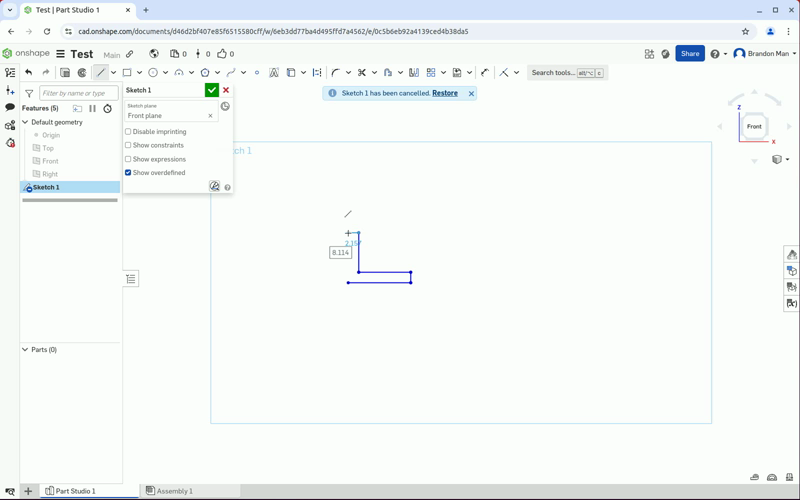
key_up(shift)
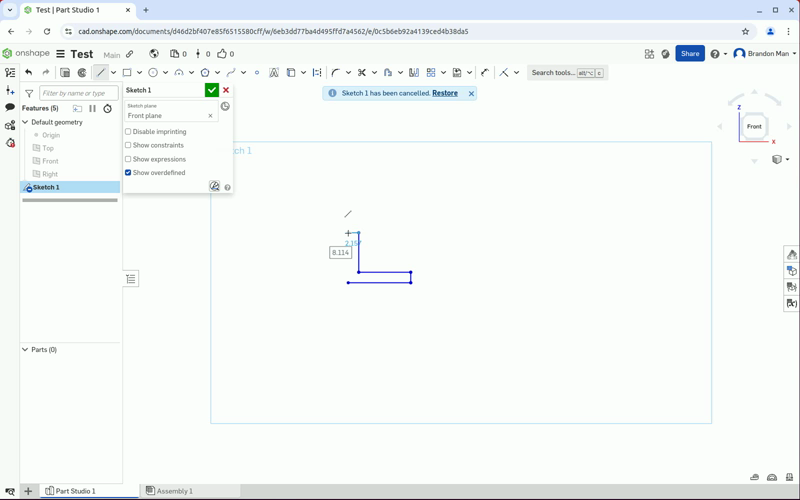
mouse_move(378, 232)
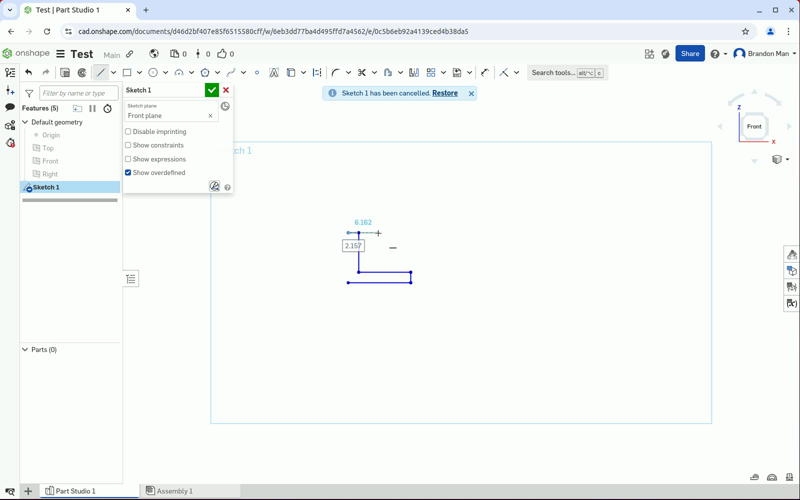
key_down(shift)
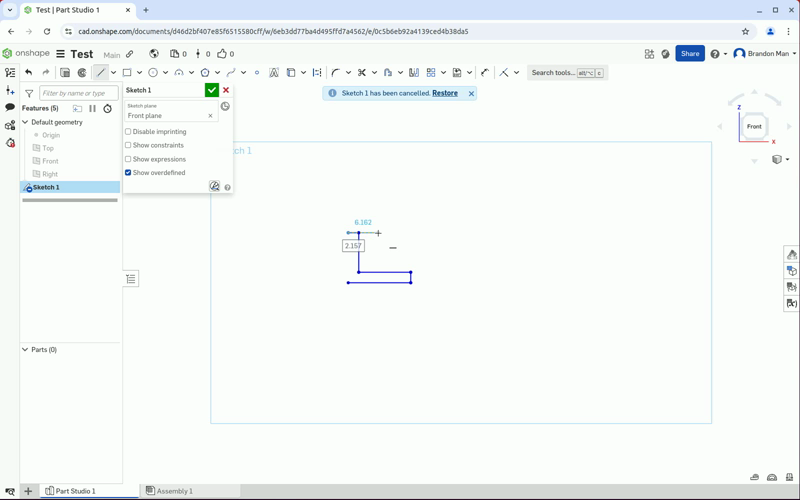
mouse_move(348, 282)
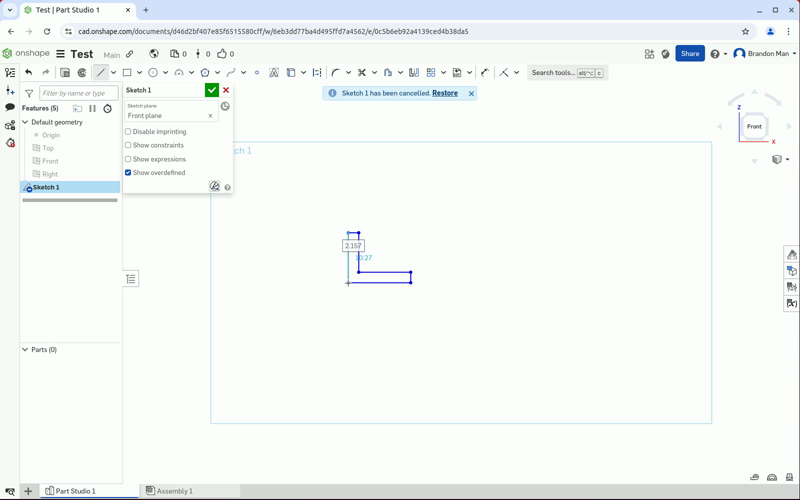
key_up(shift)
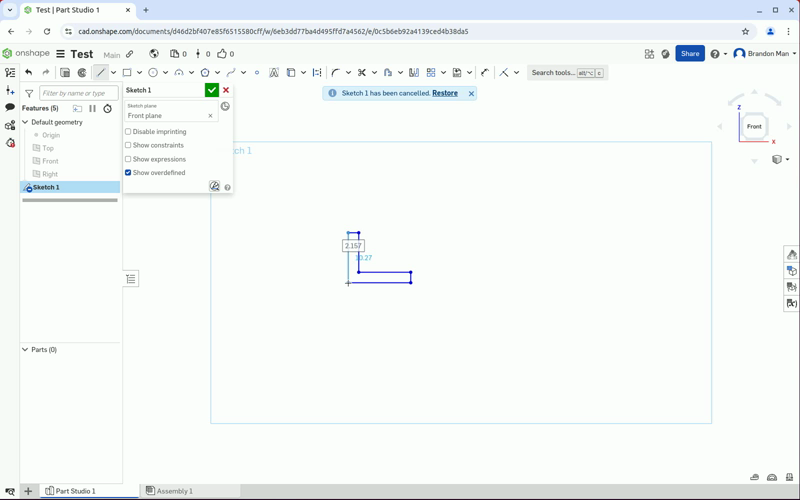
click(348, 282)
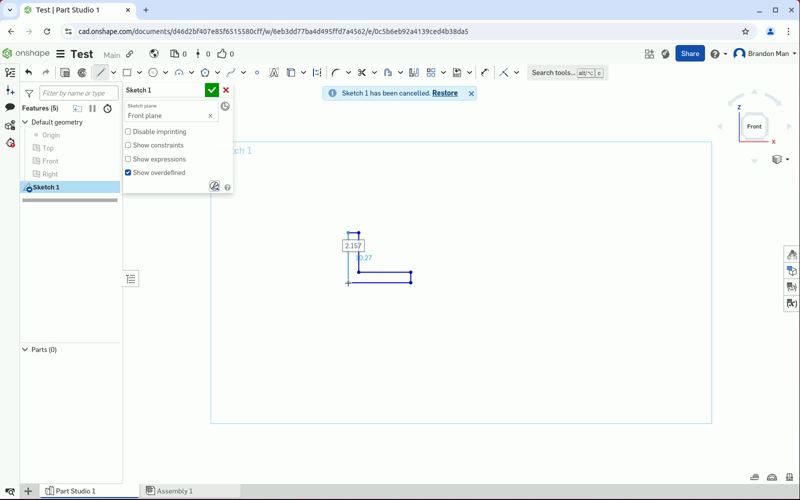
key(esc)
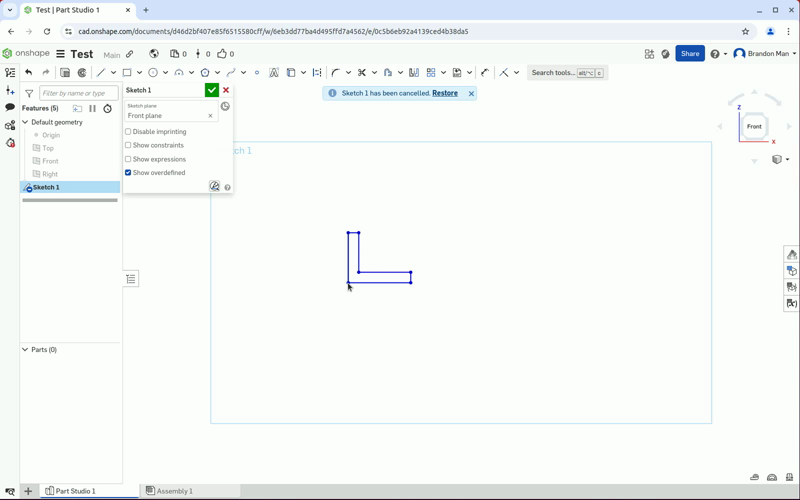
mouse_move(404, 277)
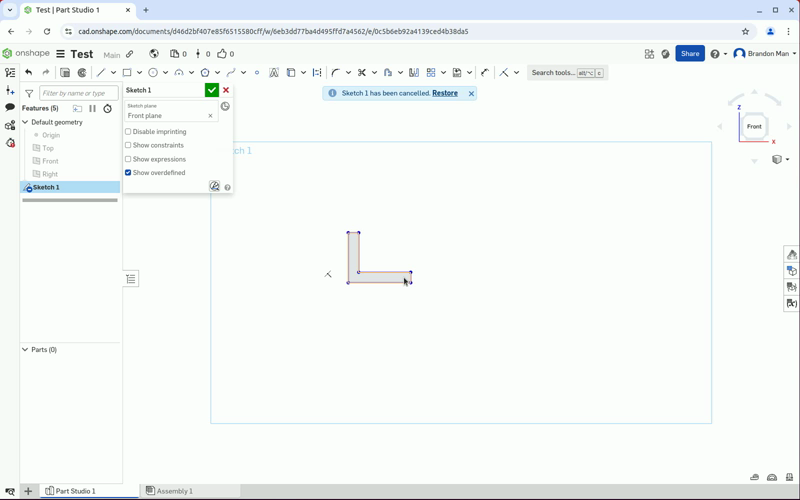
scroll(6)
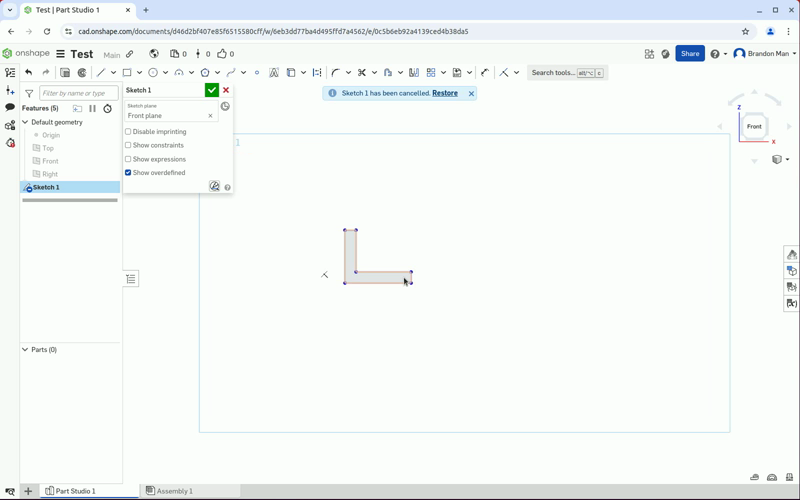
scroll(6)
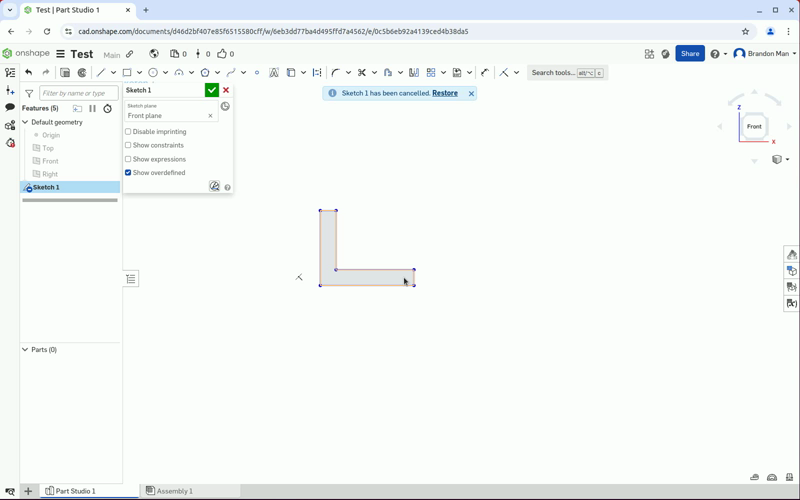
scroll(6)
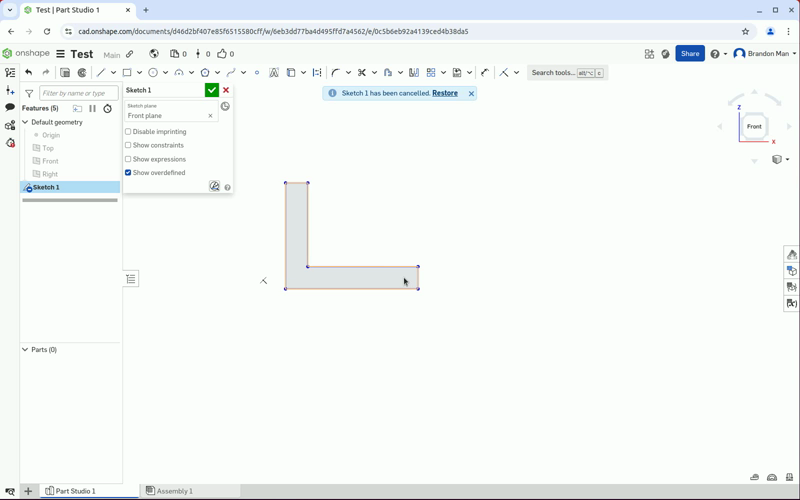
scroll(6)
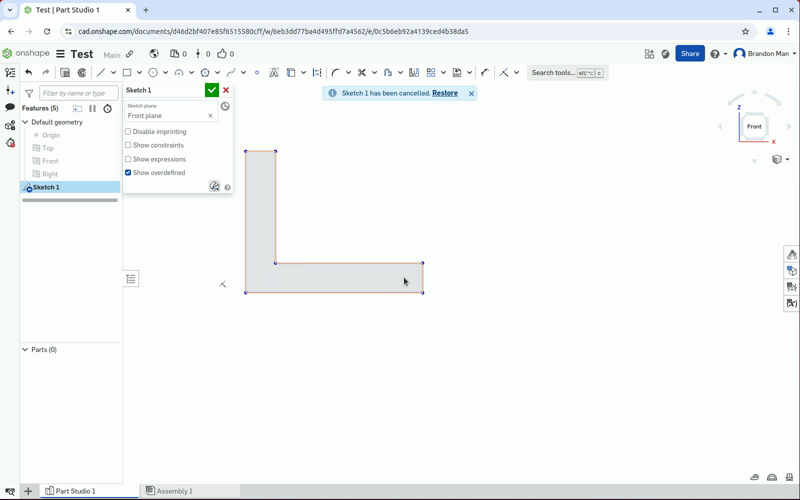
scroll(6)
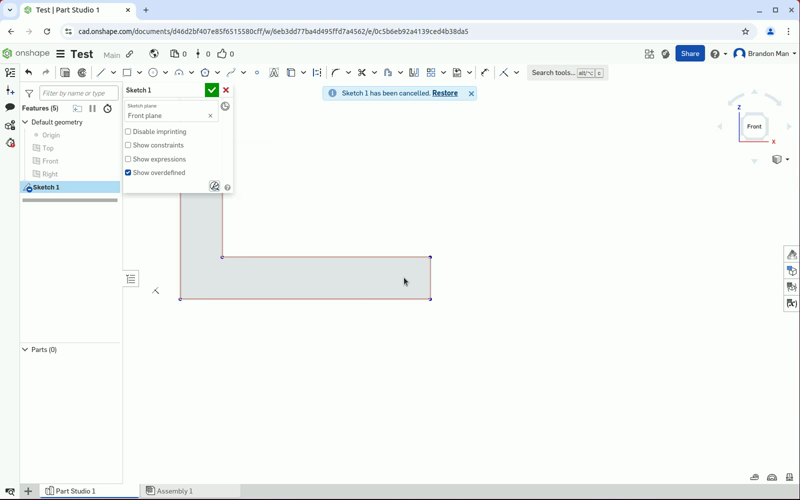
scroll(6)
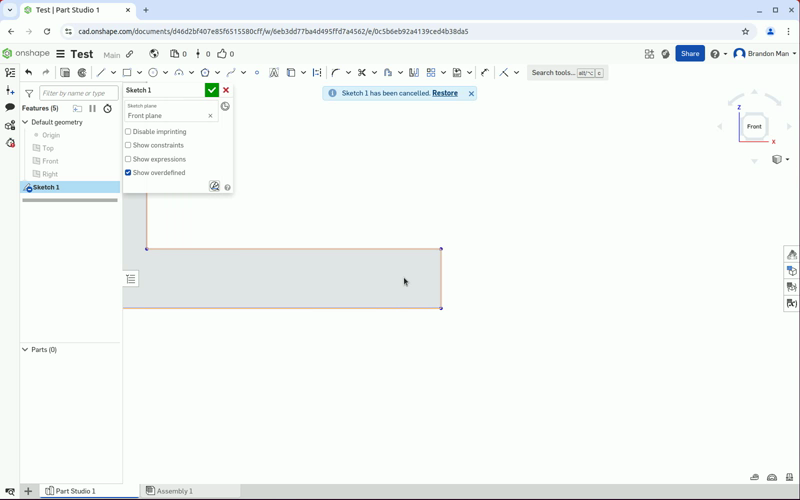
scroll(6)
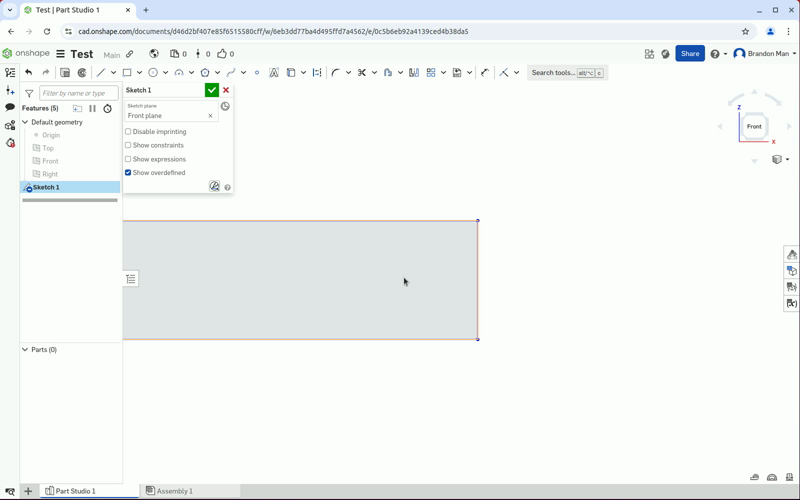
click(404, 277)
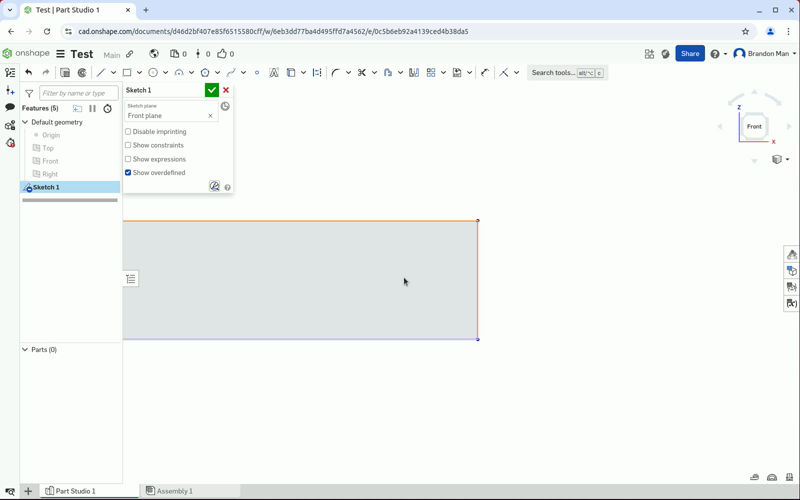
scroll(-6)
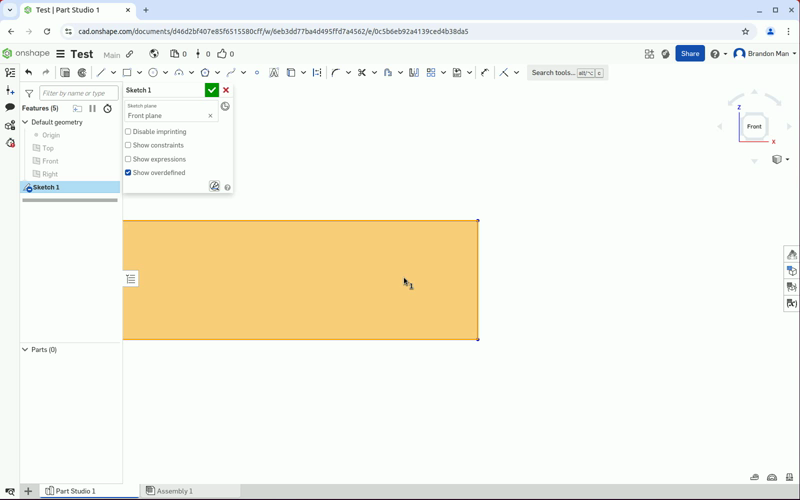
scroll(-6)
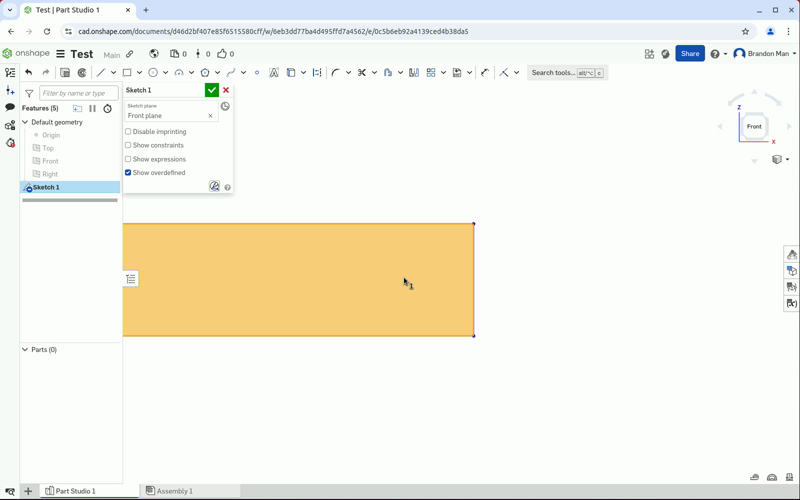
scroll(-6)
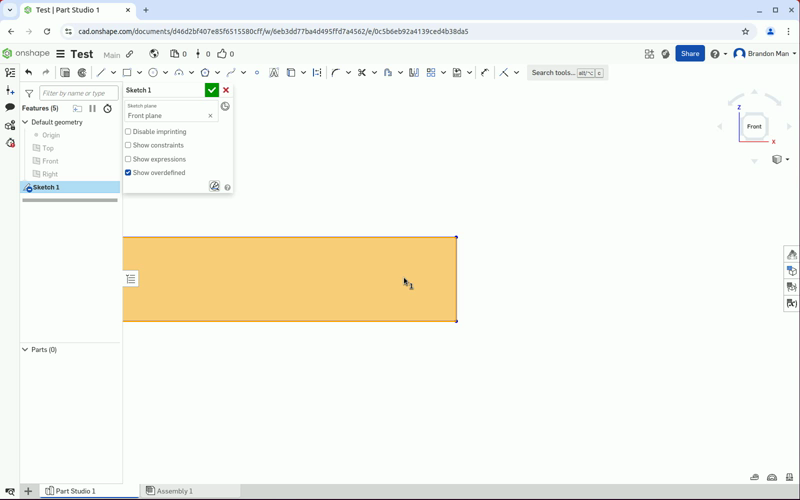
scroll(-6)
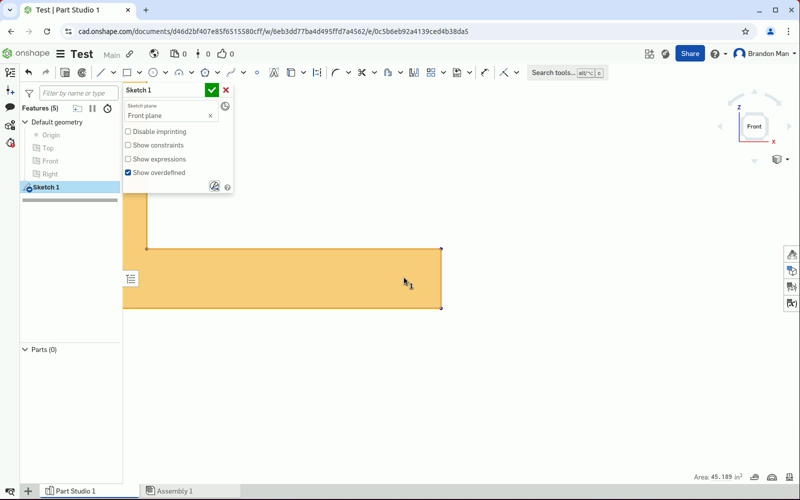
scroll(-6)
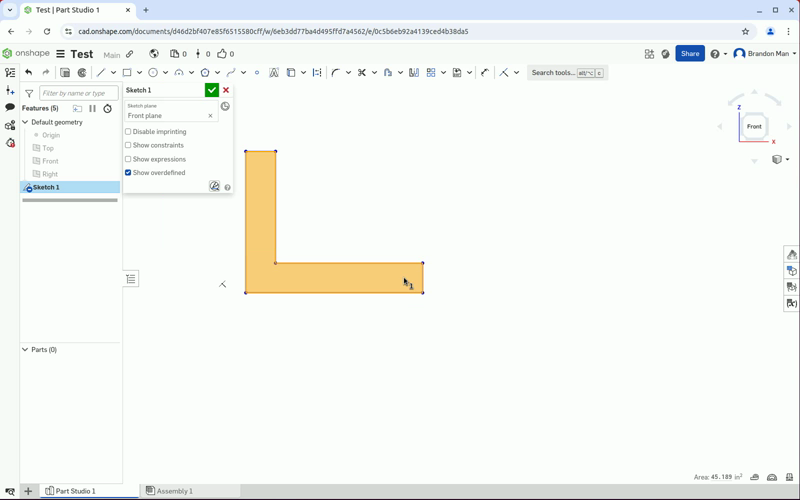
scroll(-6)
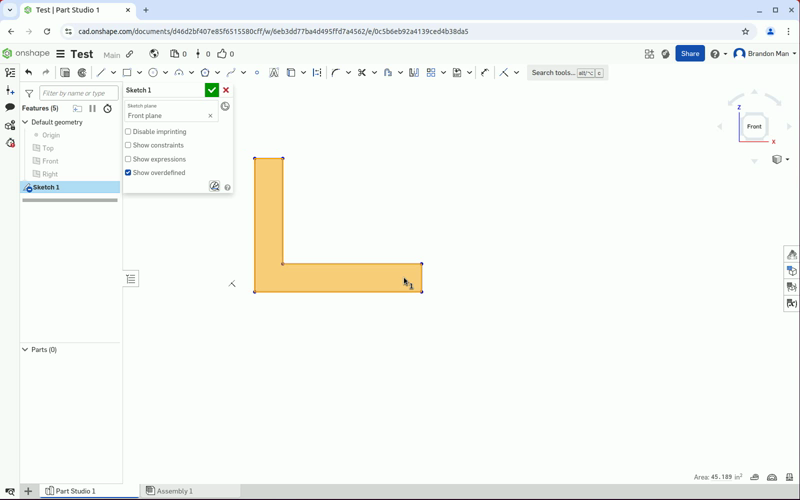
scroll(-6)
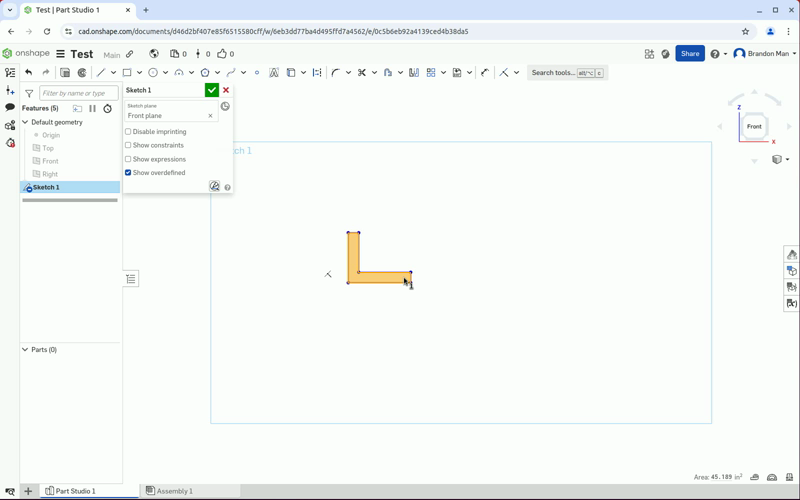
mouse_move(73, 352)
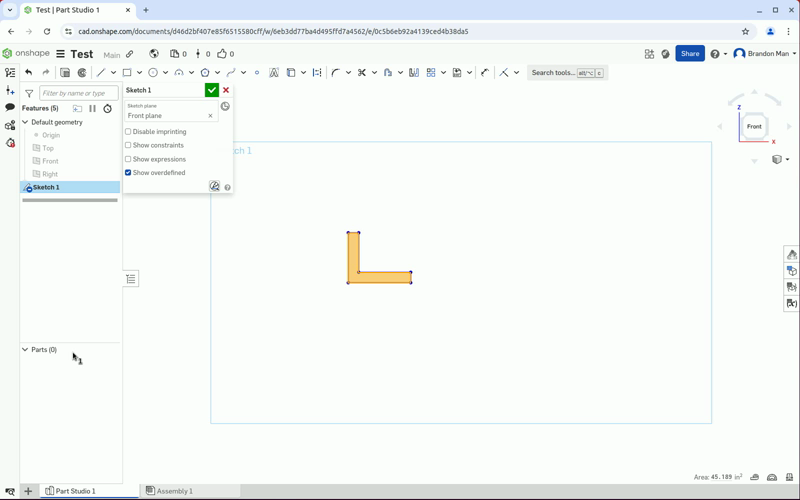
key(shift+y)
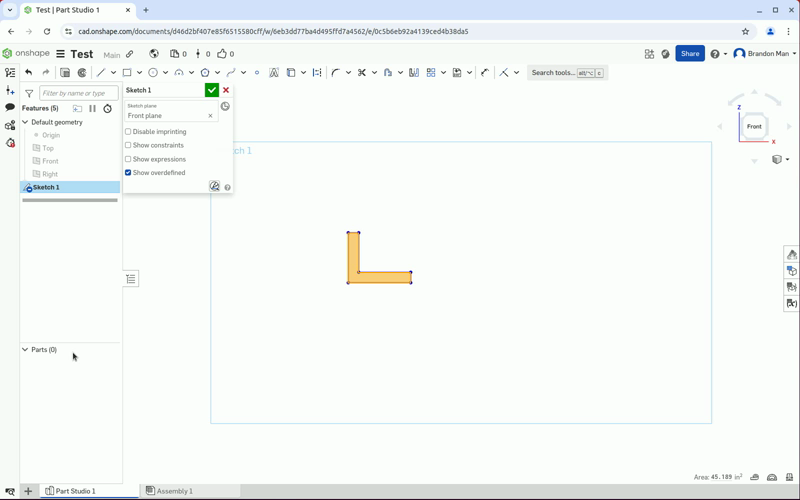
key(shift+e)
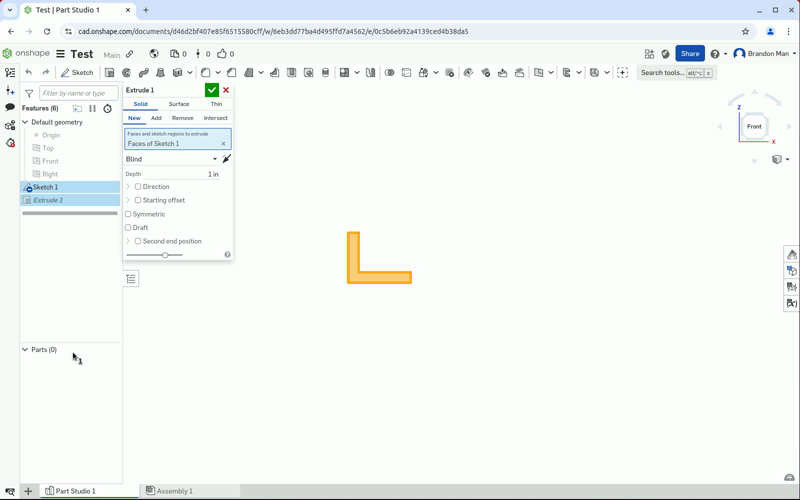
mouse_move(143, 106)
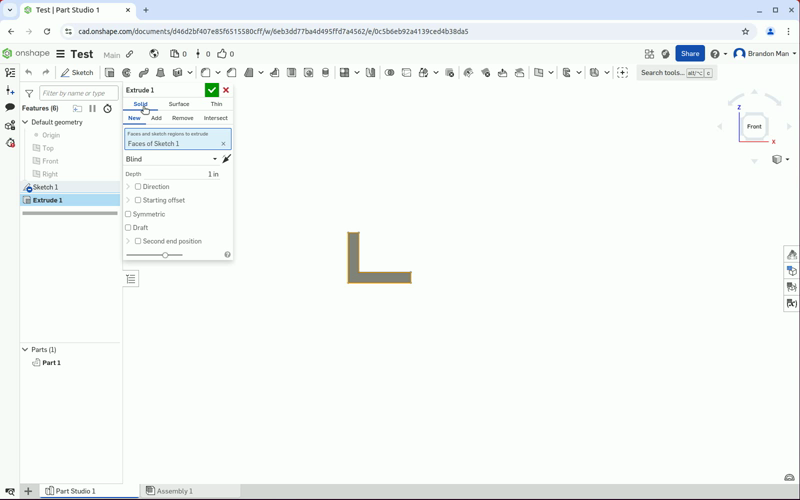
click(143, 106)
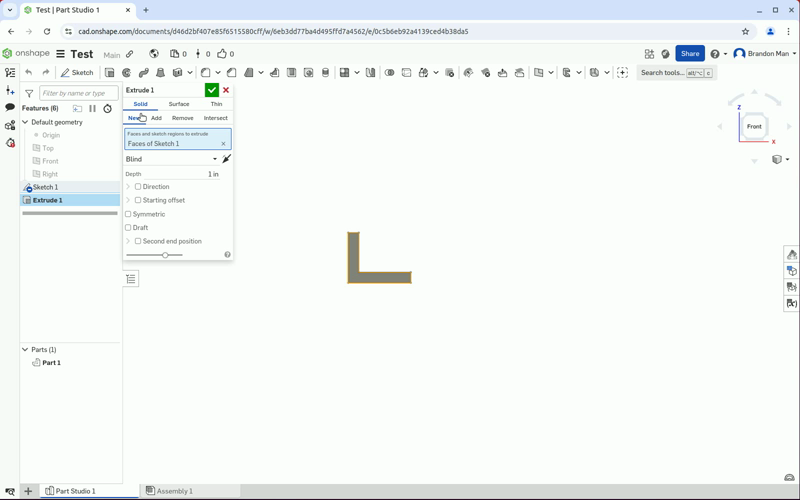
mouse_move(137, 120)
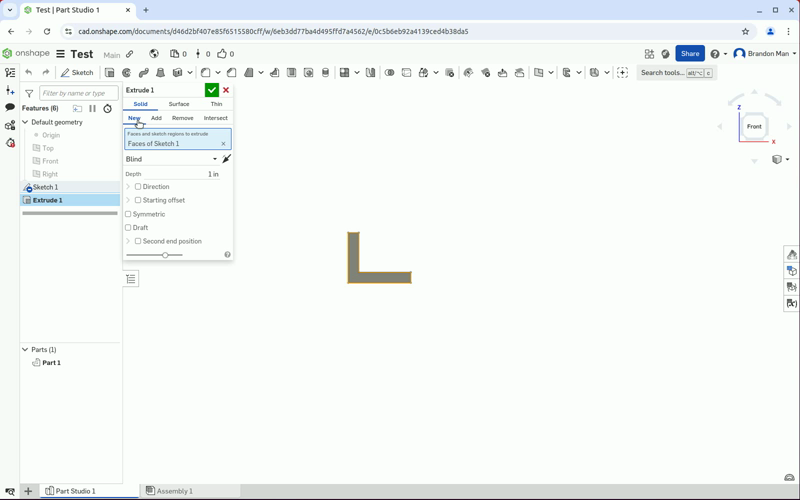
click(137, 120)
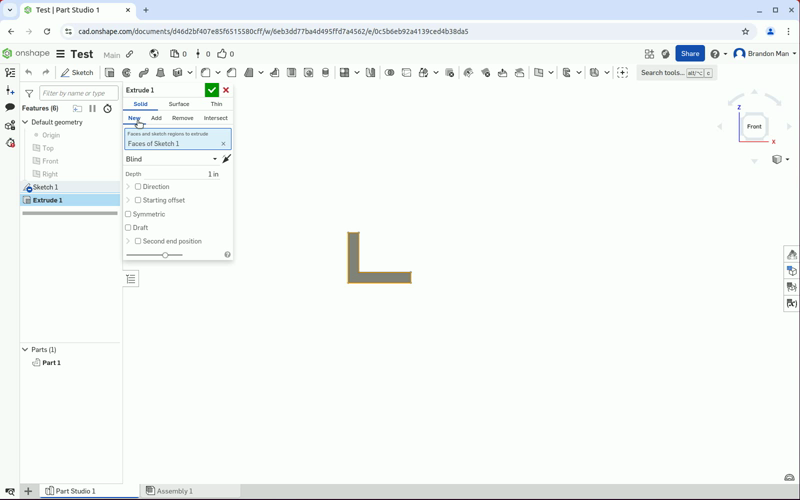
key(tab, 4)
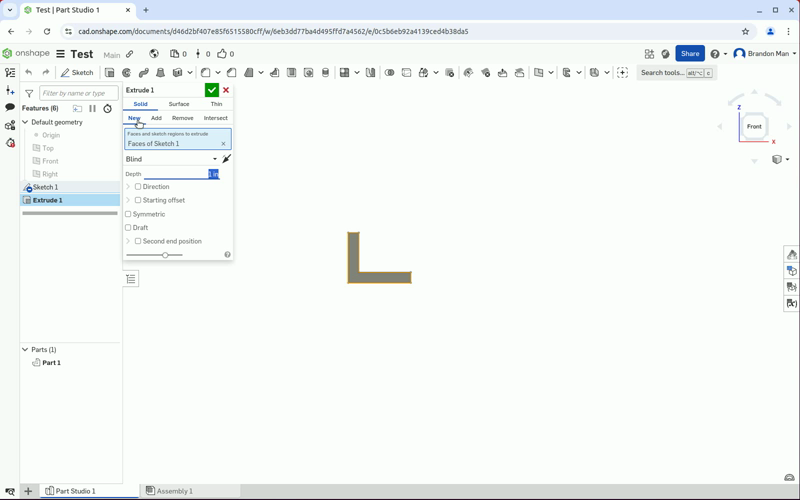
text(2.166)
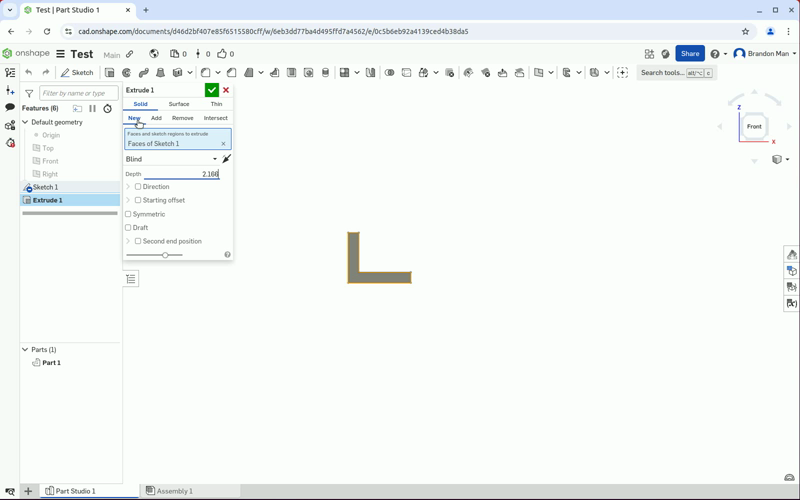
key(enter)
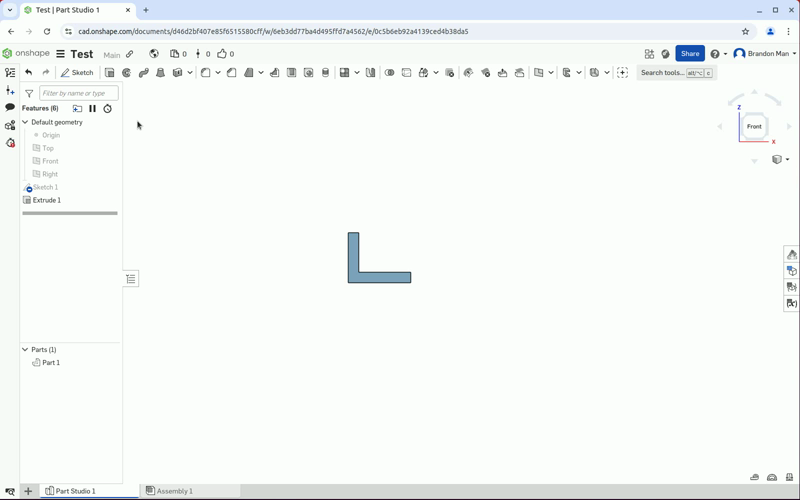
key(shift+h)
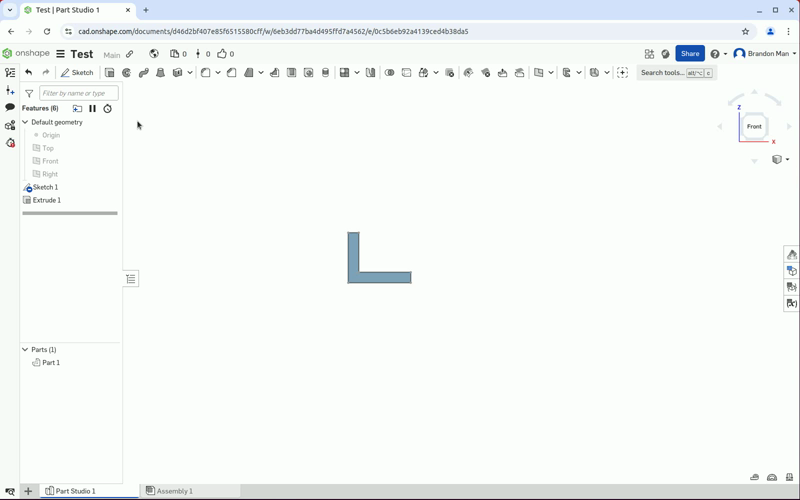
key(shift+h)
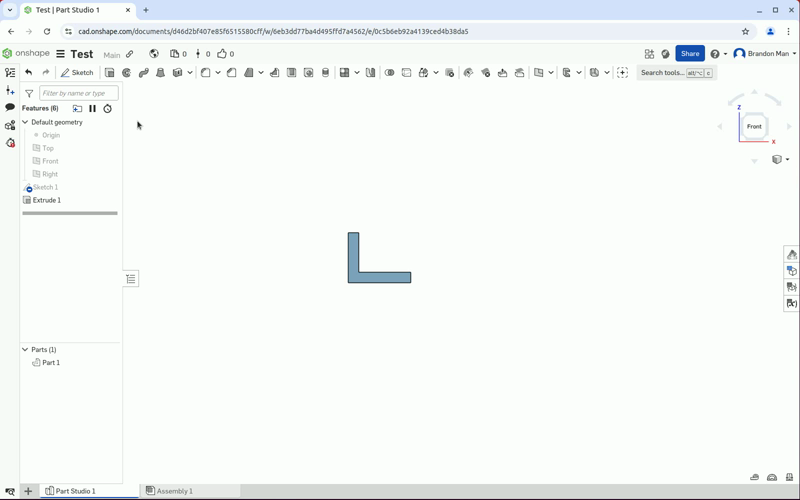
mouse_move(73, 189)
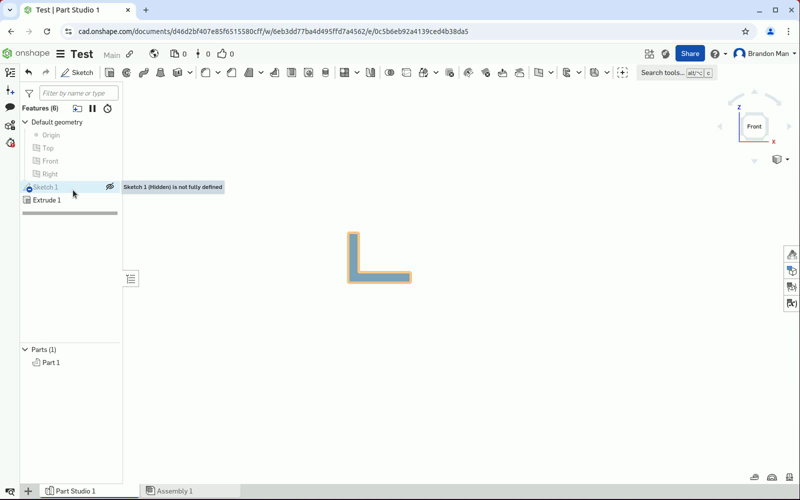
click(73, 189)
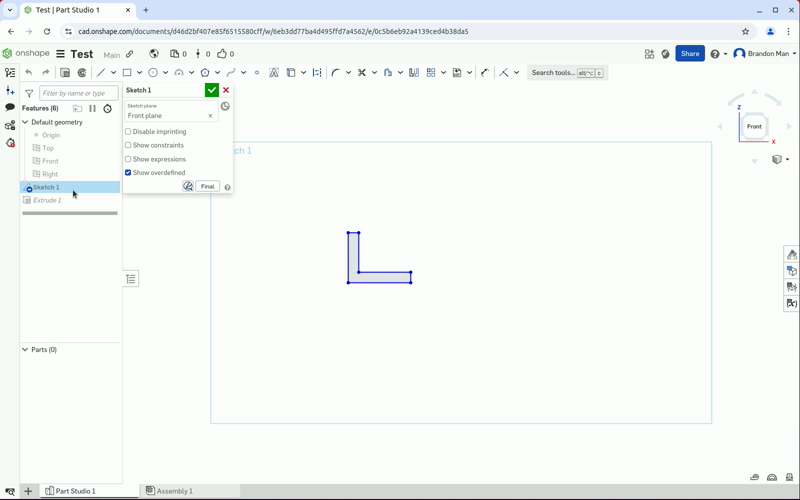
mouse_move(229, 92)
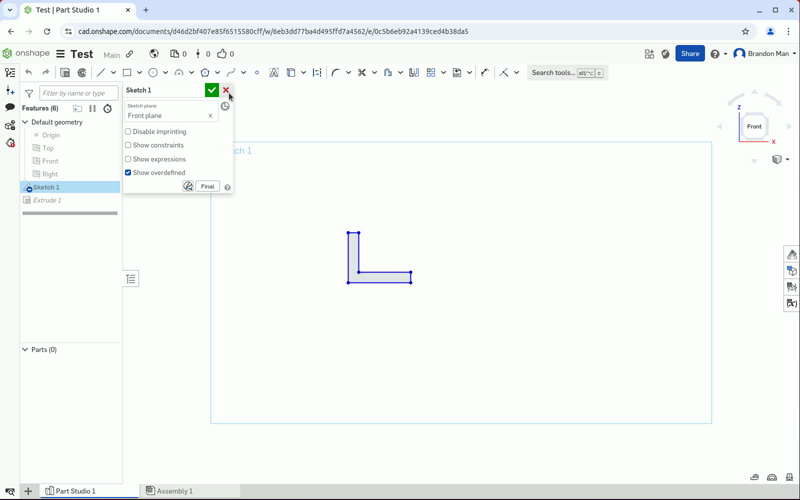
click(229, 92)
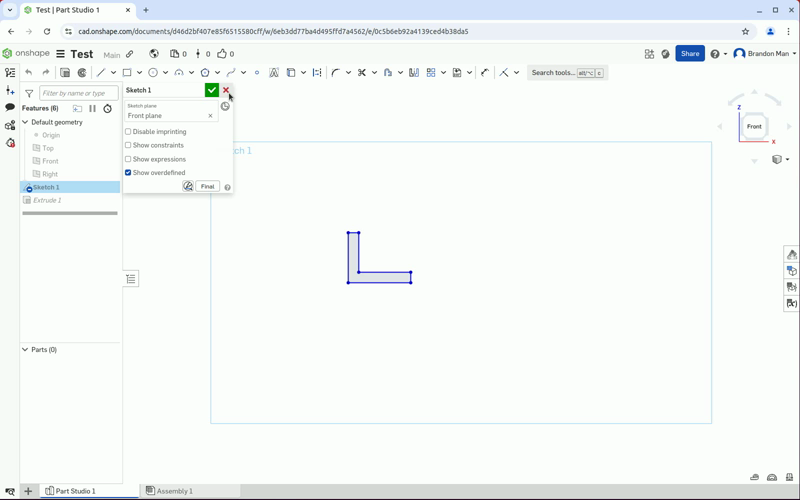
key(shift+s)
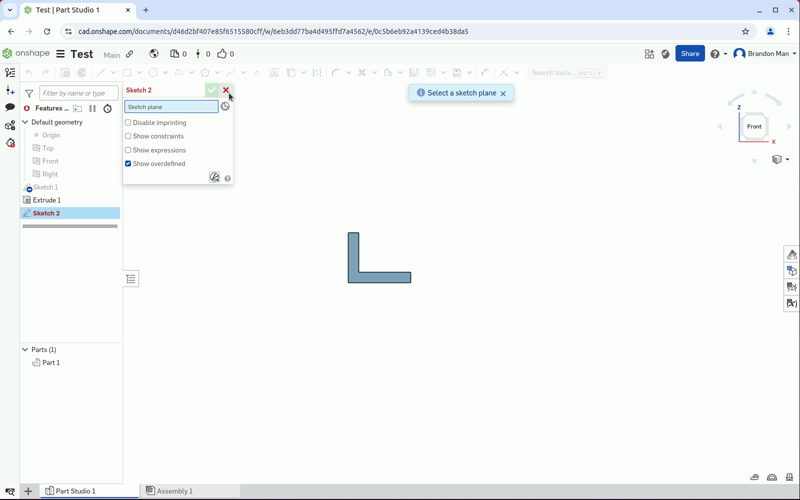
mouse_move(73, 163)
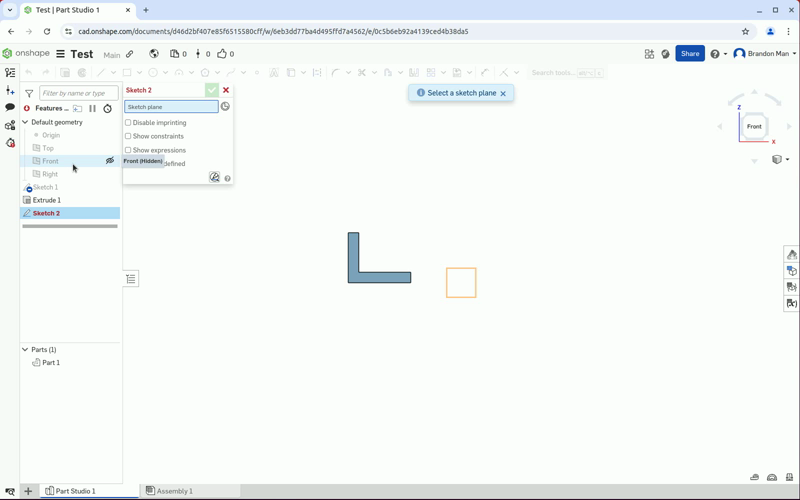
click(73, 163)
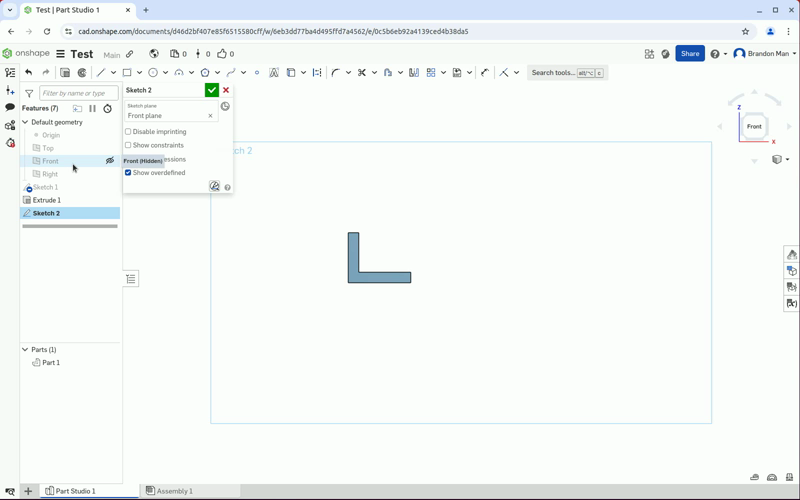
mouse_move(73, 352)
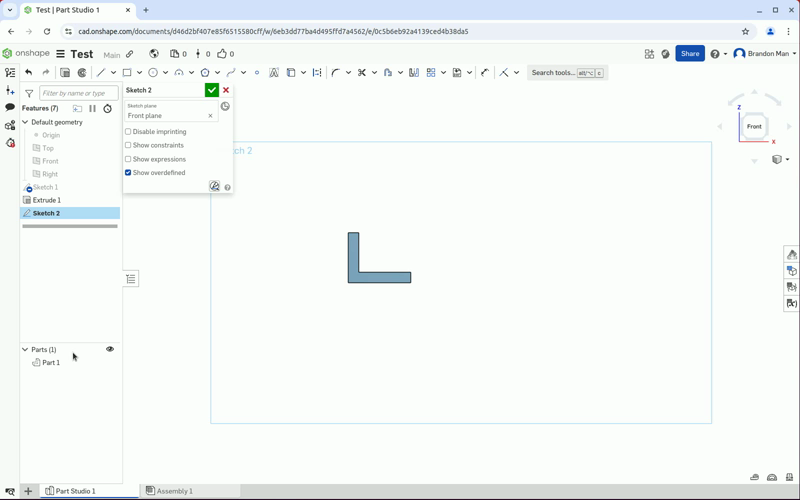
key(y)
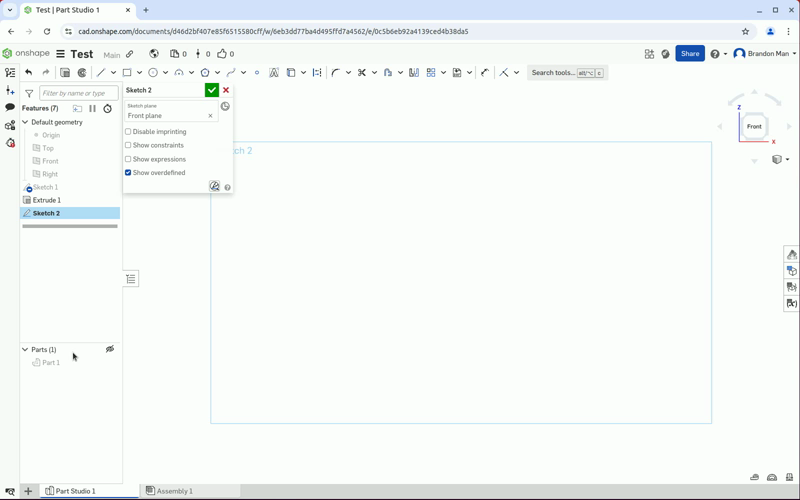
key(l)
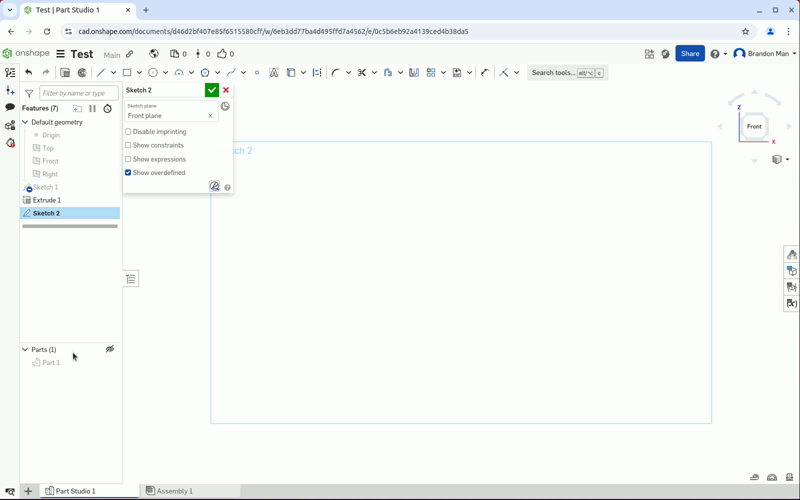
key_down(shift)
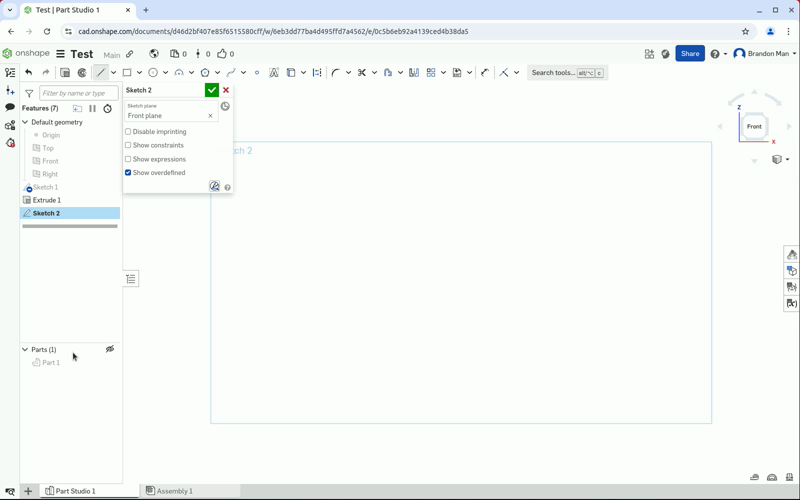
mouse_move(348, 232)
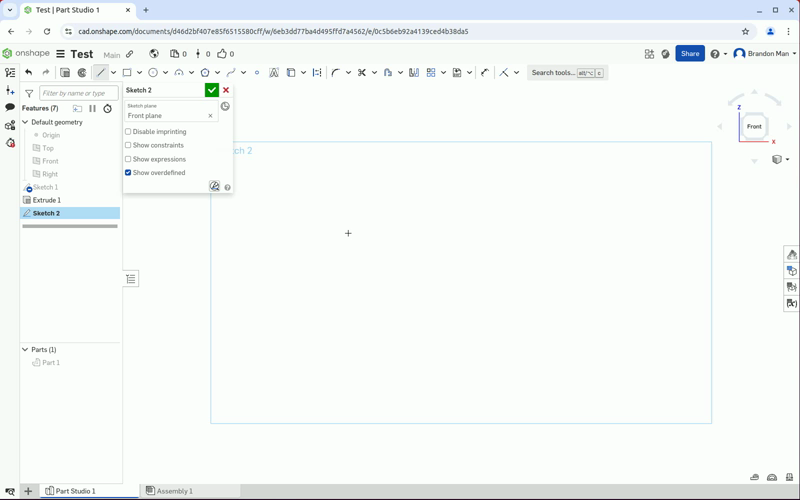
click(348, 232)
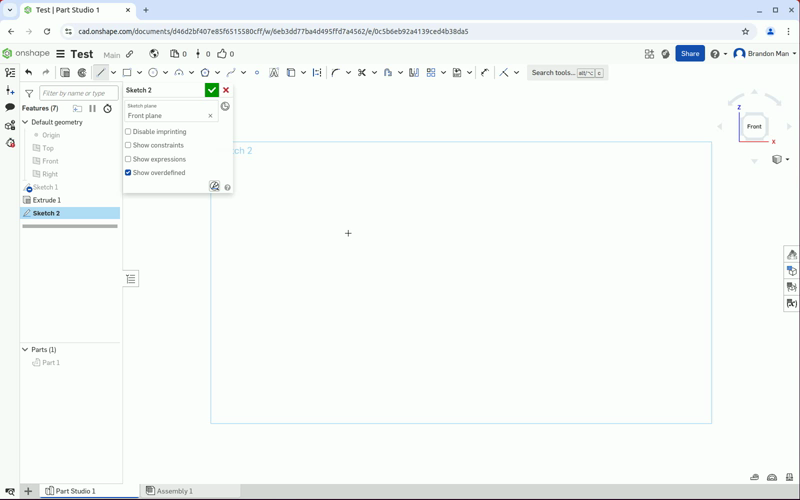
key_up(shift)
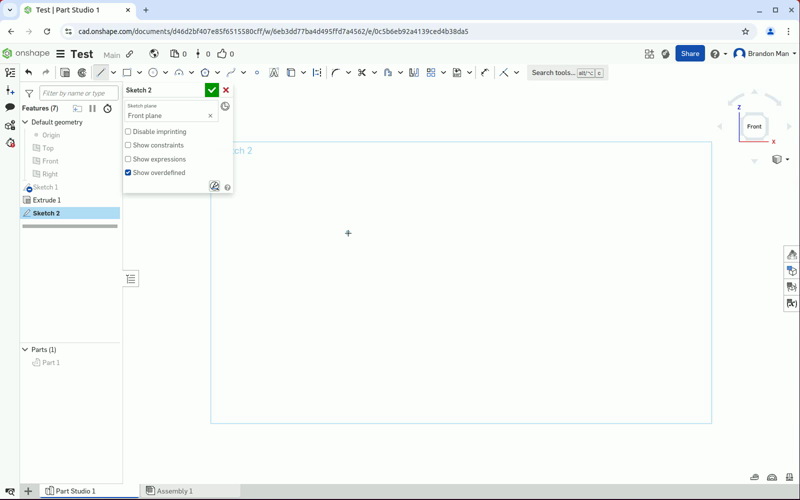
key_down(shift)
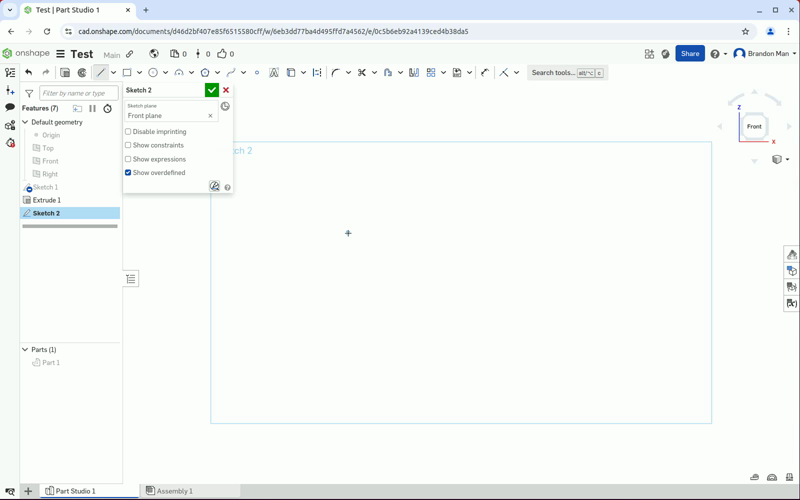
mouse_move(378, 232)
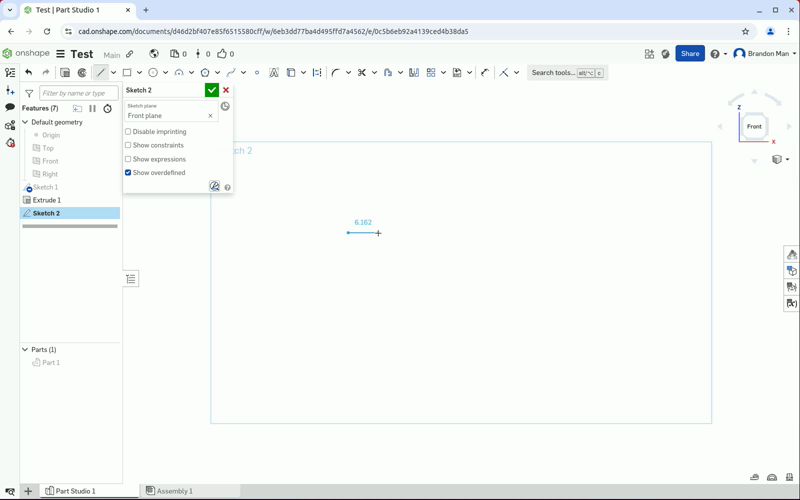
mouse_move(359, 232)
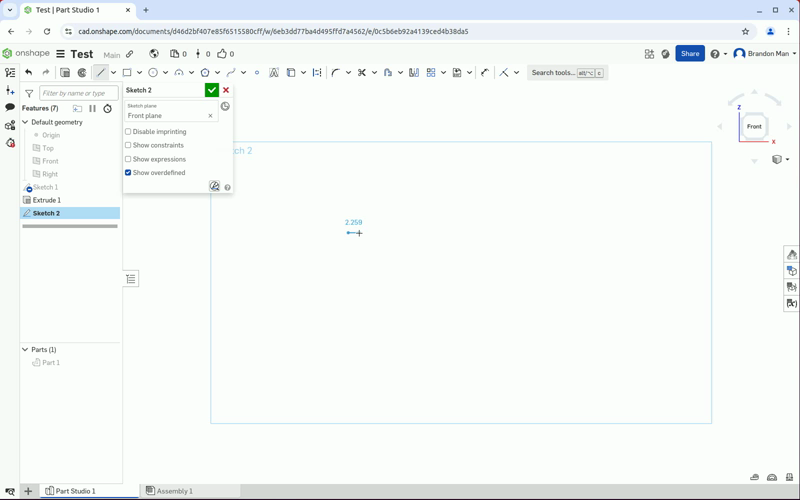
click(359, 232)
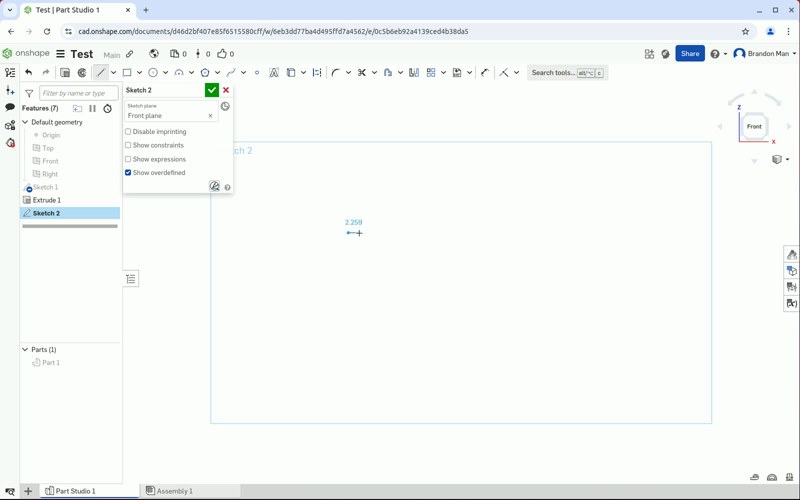
key_up(shift)
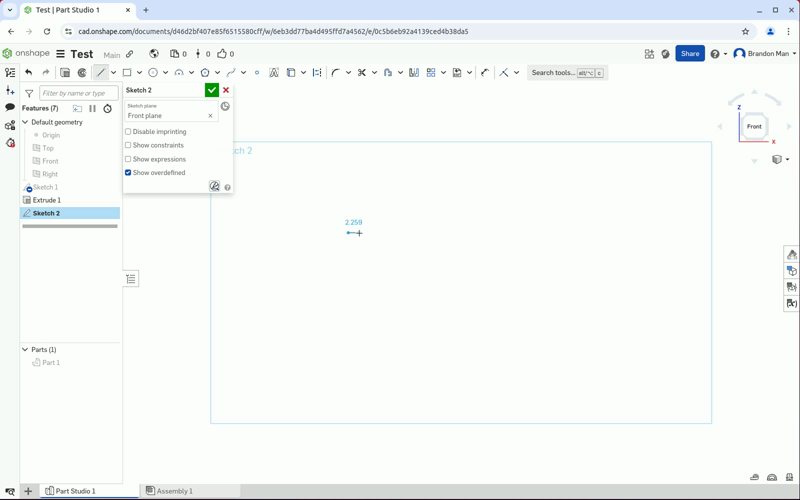
key_down(shift)
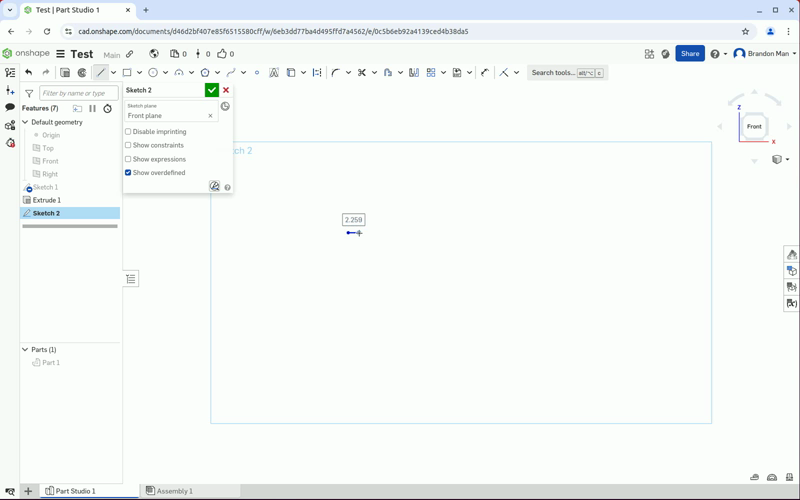
mouse_move(389, 232)
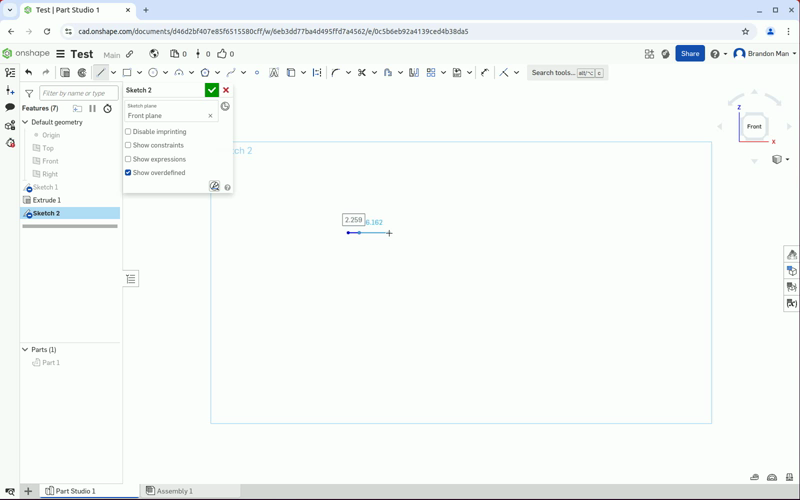
mouse_move(359, 271)
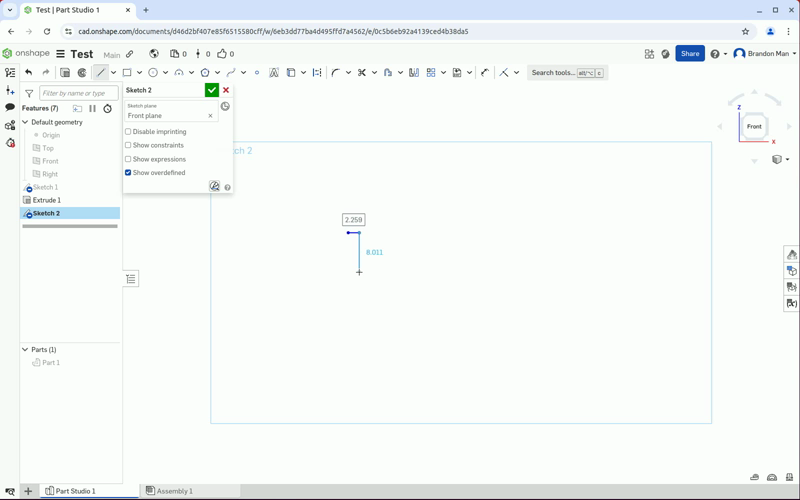
click(359, 271)
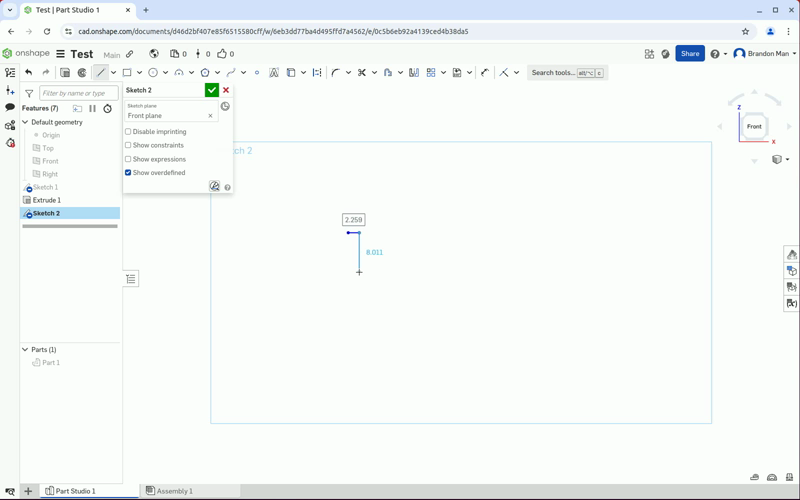
key_up(shift)
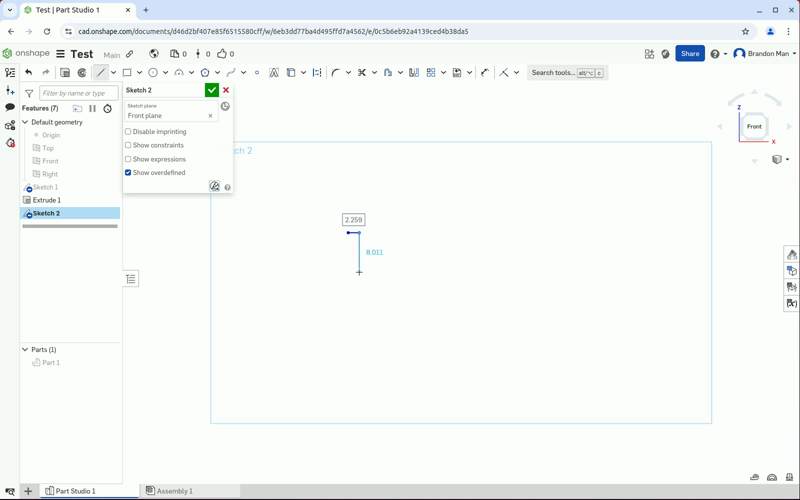
key_down(shift)
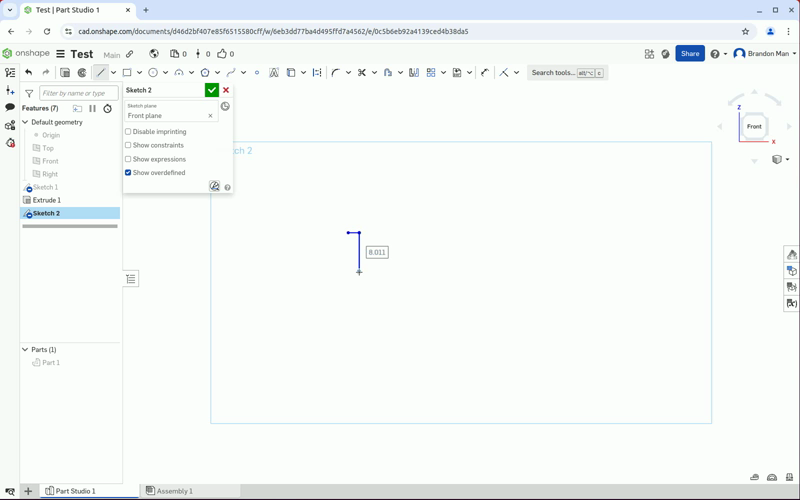
mouse_move(389, 271)
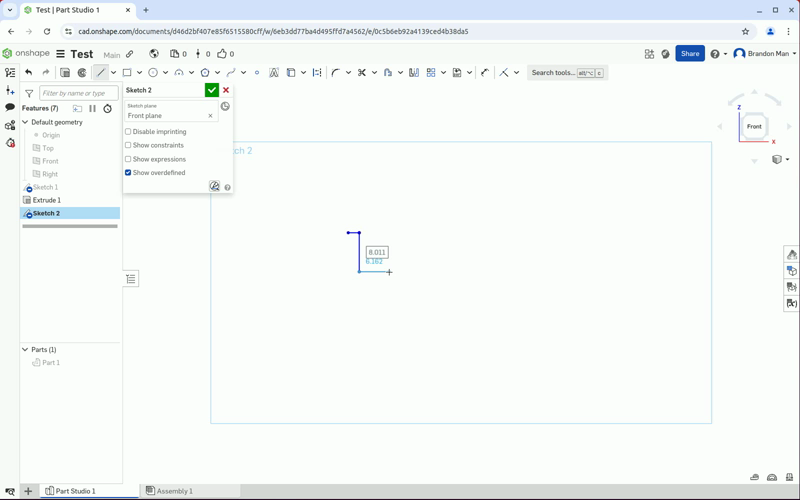
mouse_move(410, 271)
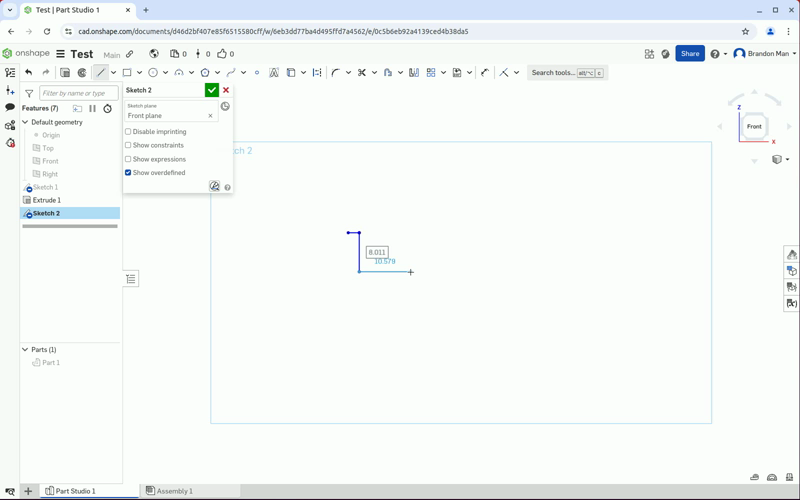
click(410, 271)
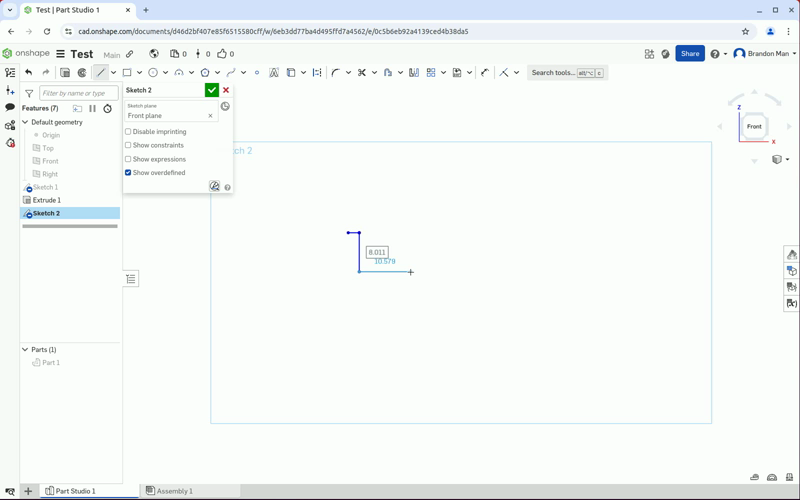
key_up(shift)
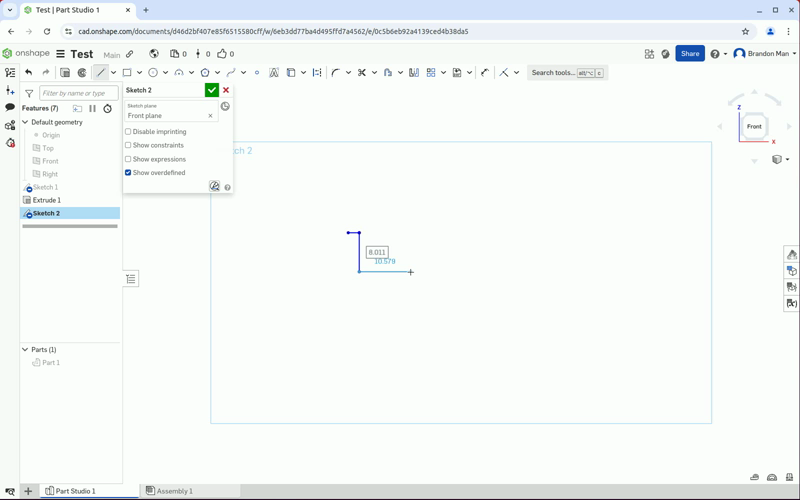
key_down(shift)
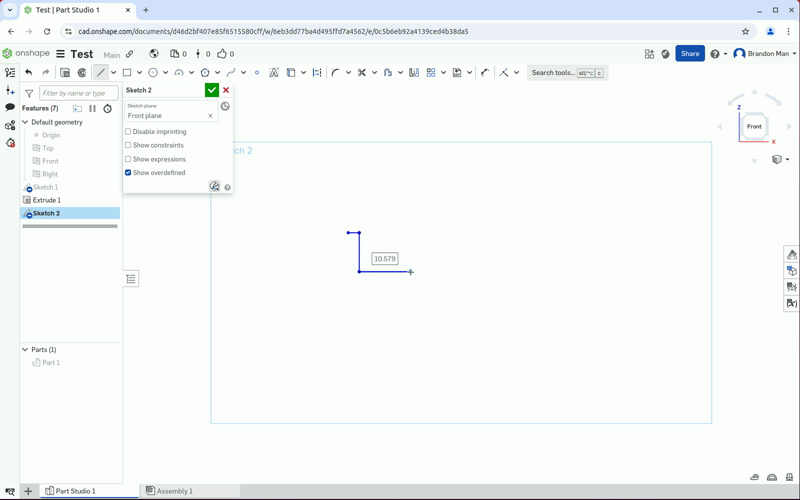
mouse_move(440, 271)
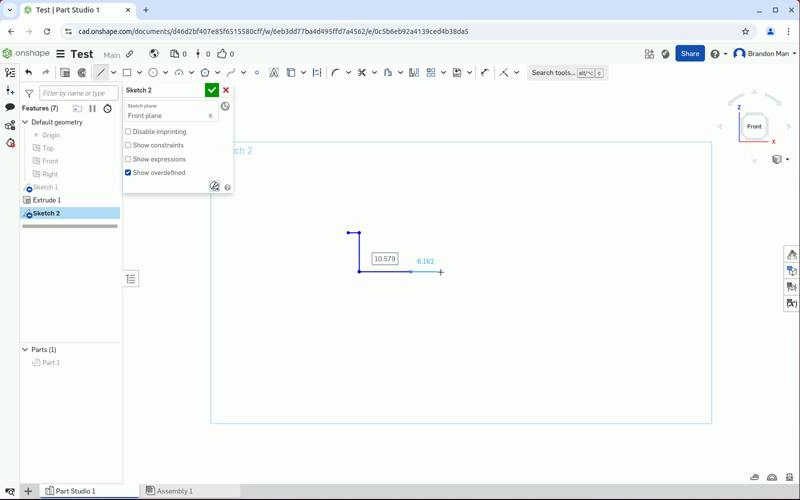
mouse_move(410, 282)
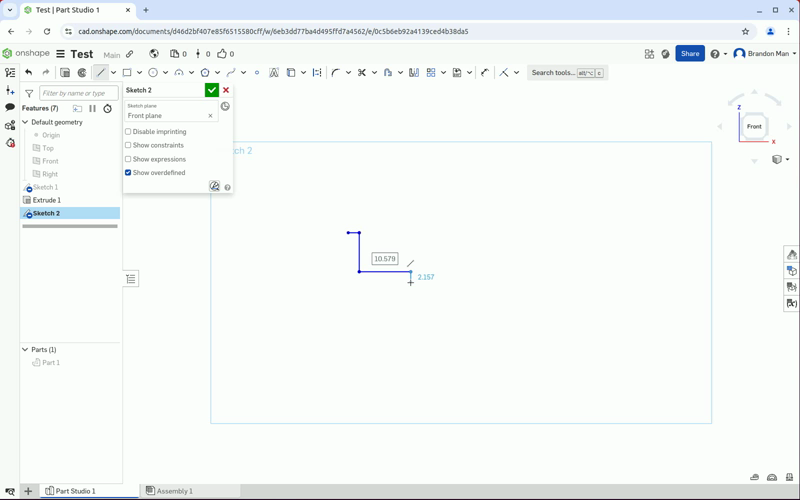
click(410, 282)
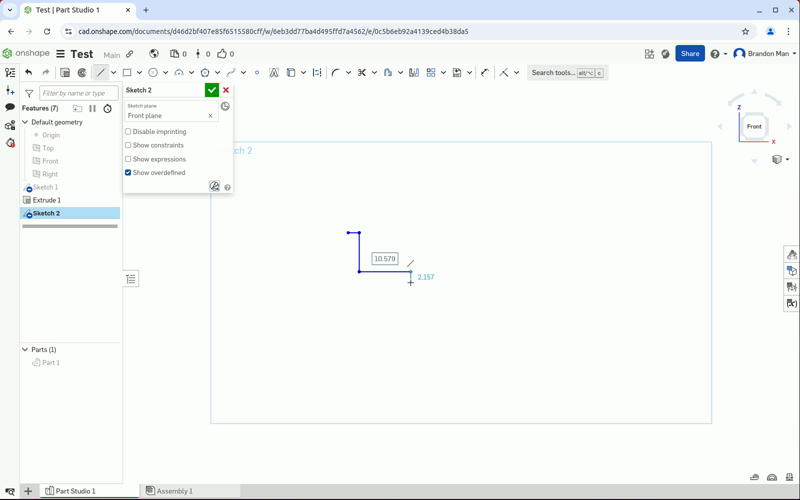
key_up(shift)
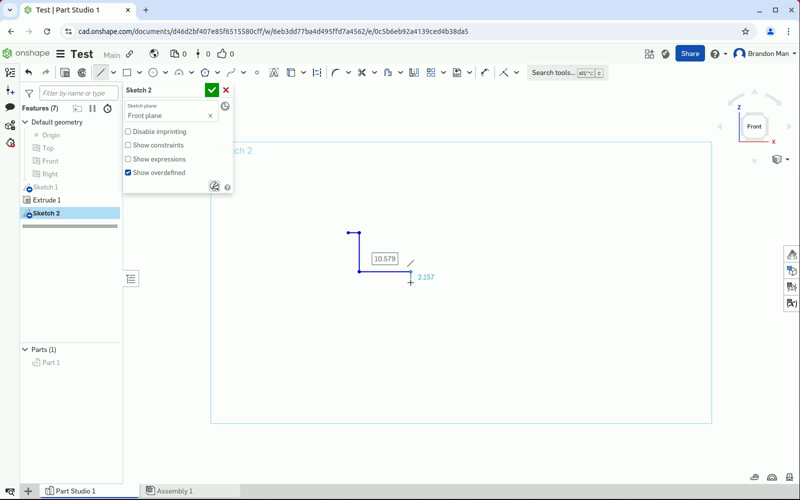
key_down(shift)
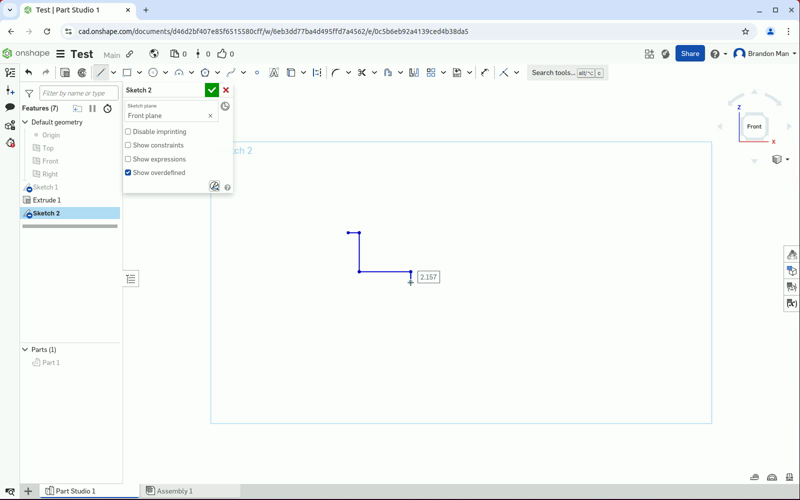
mouse_move(440, 282)
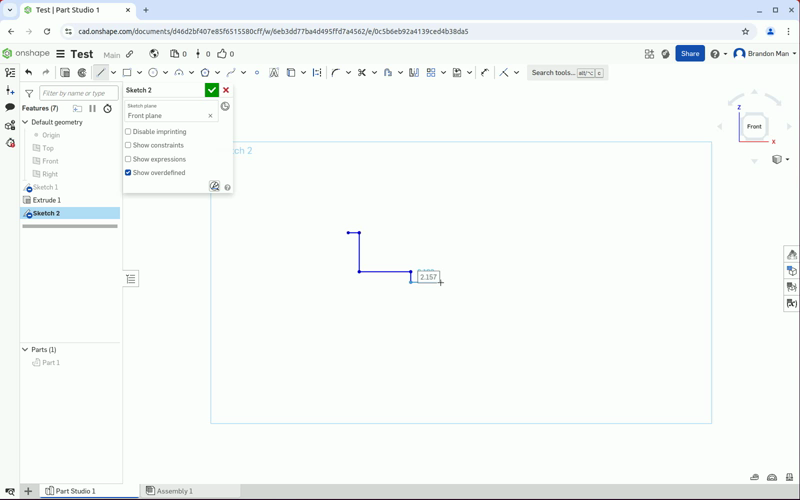
mouse_move(460, 282)
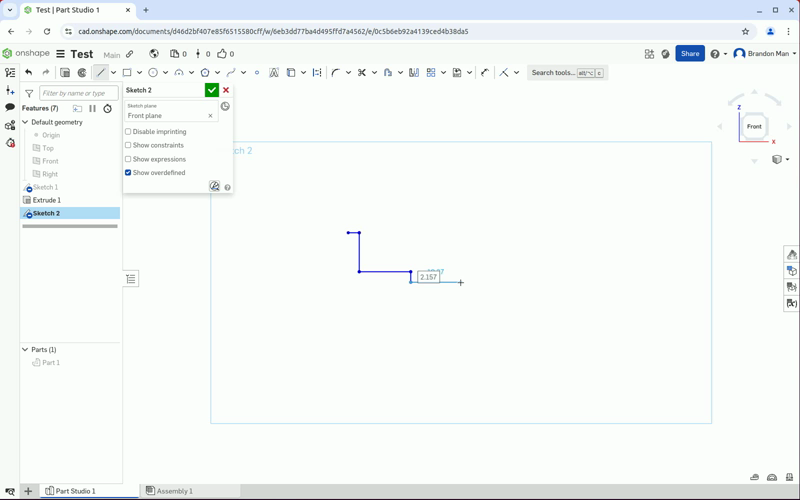
click(460, 282)
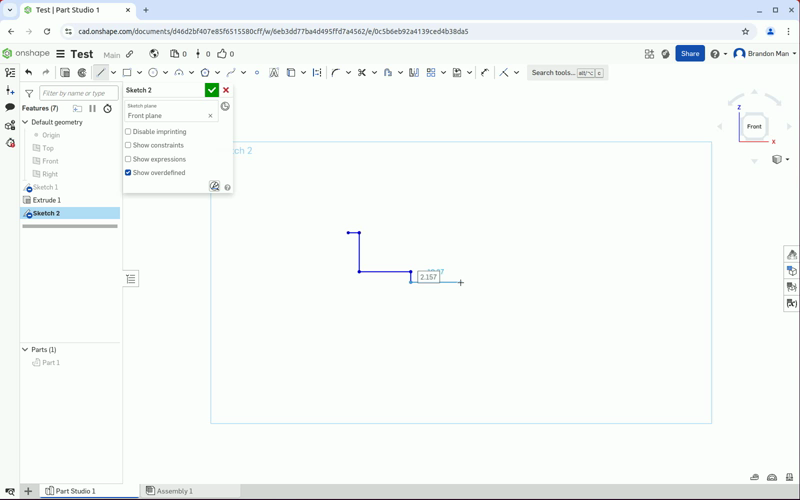
key_up(shift)
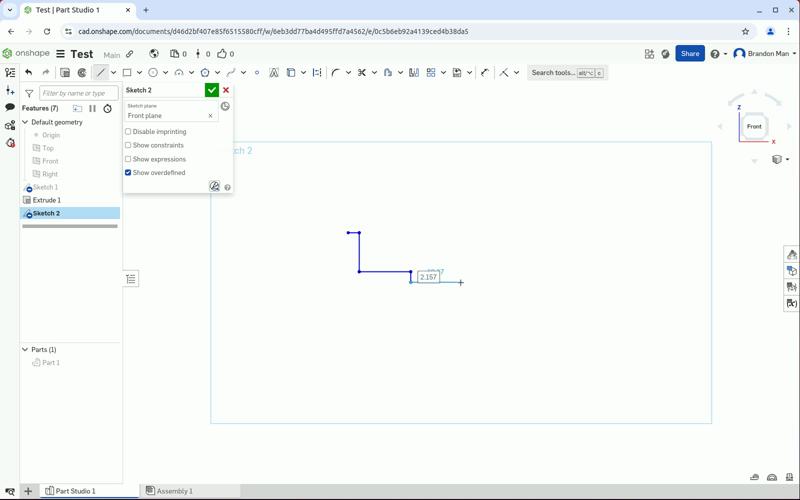
key_down(shift)
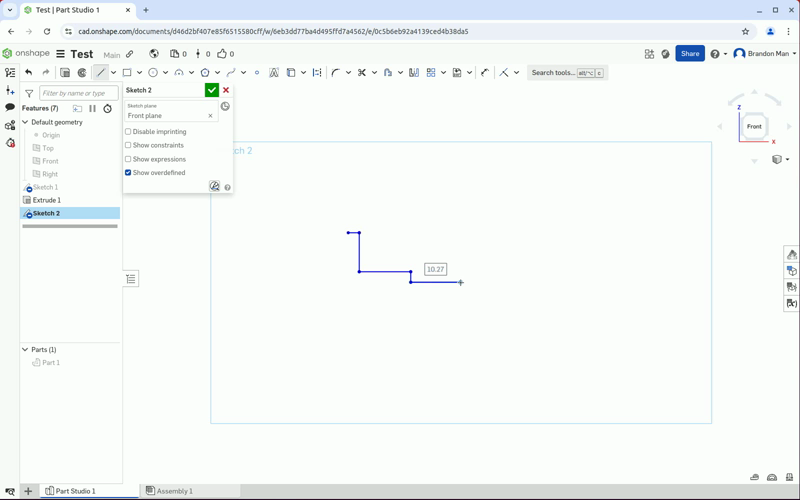
mouse_move(490, 282)
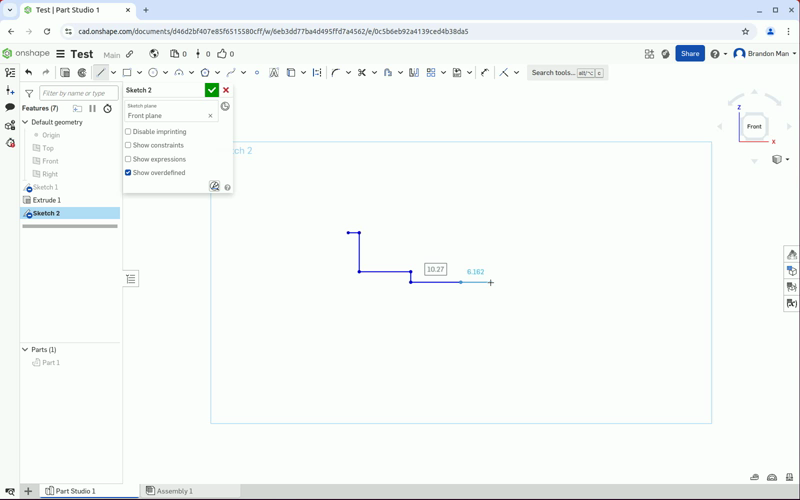
mouse_move(460, 245)
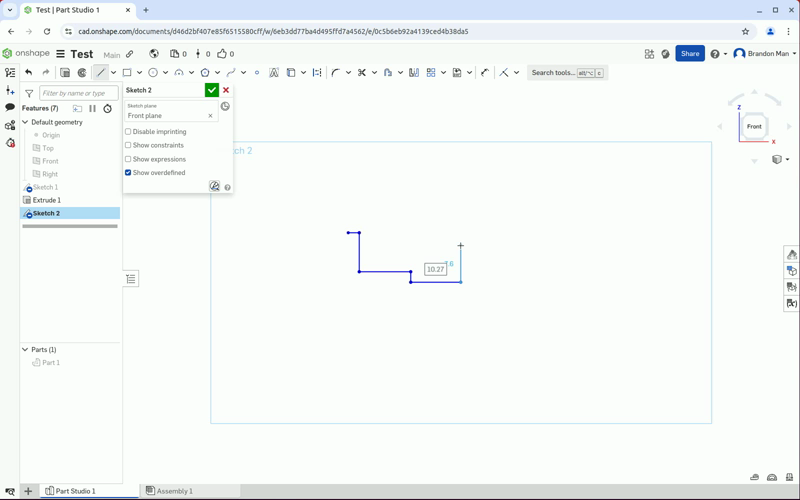
click(460, 245)
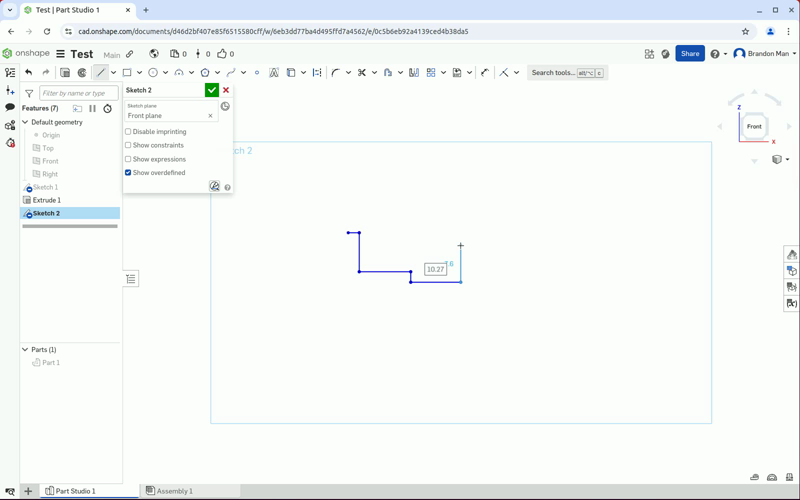
key_up(shift)
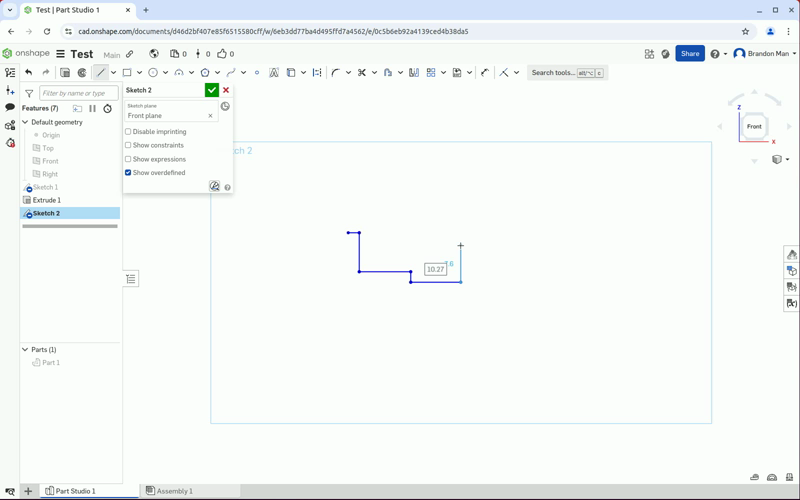
key_down(shift)
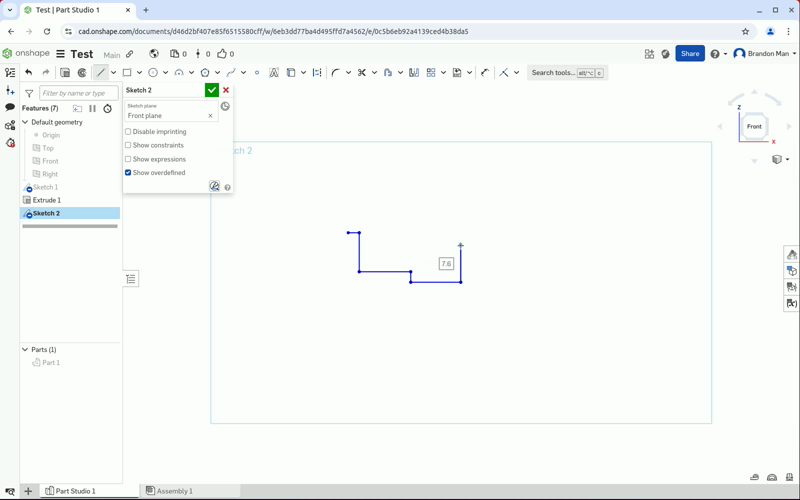
mouse_move(379, 222)
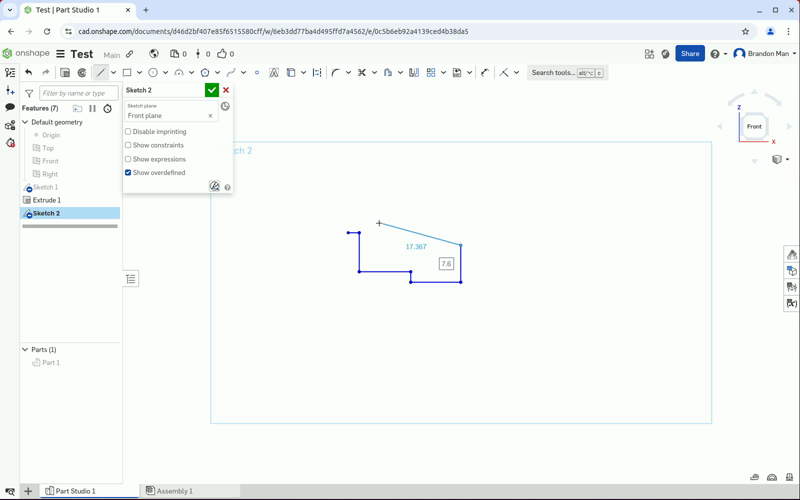
click(379, 222)
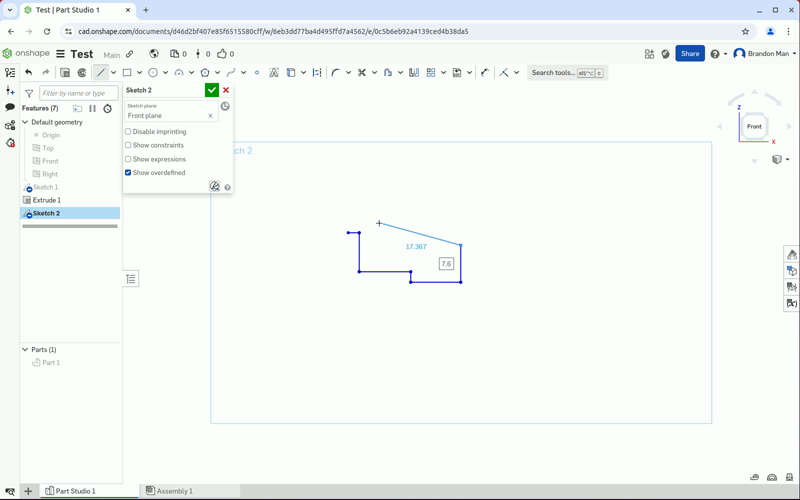
key_up(shift)
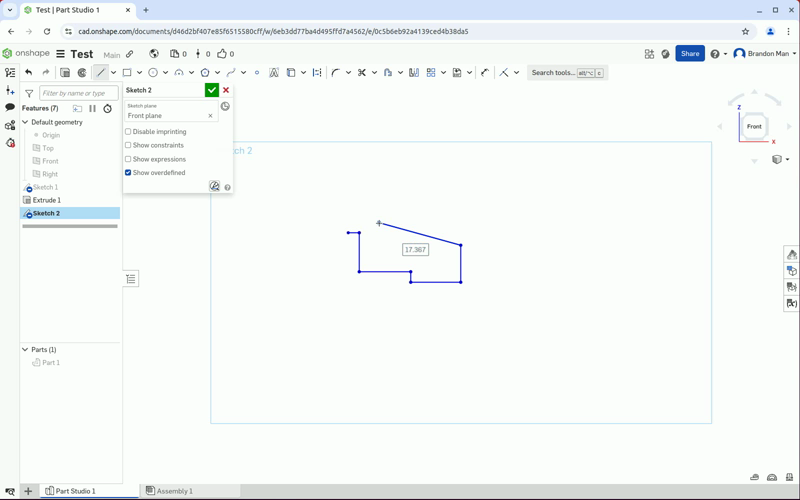
key_down(shift)
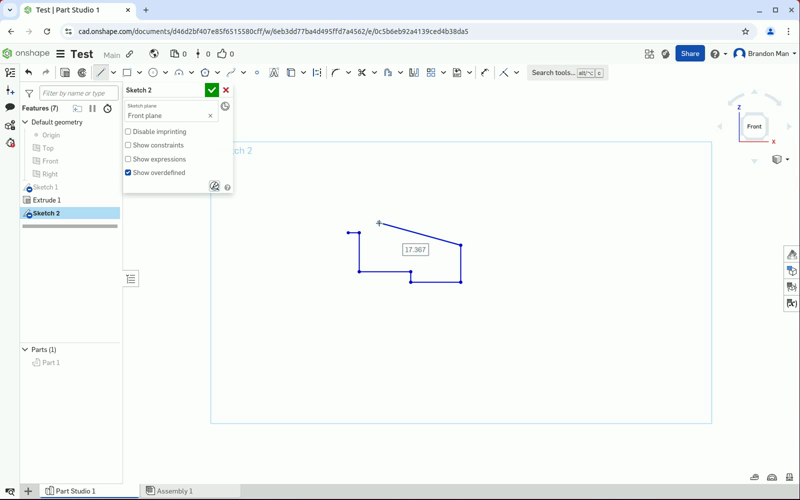
mouse_move(409, 222)
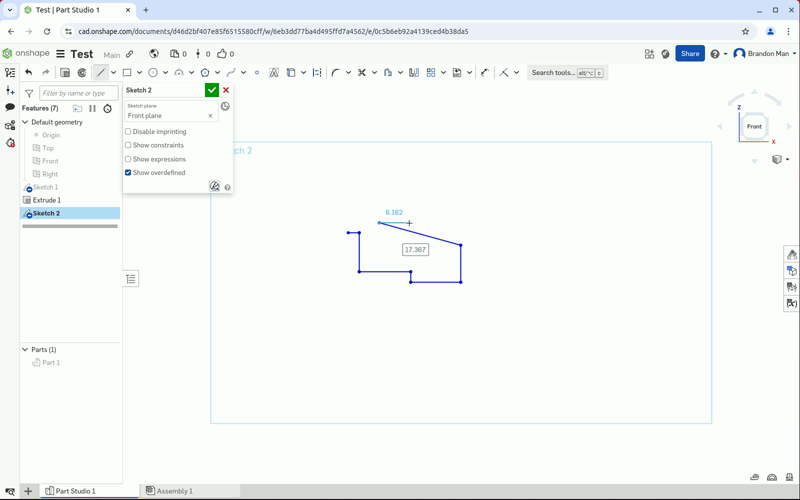
mouse_move(348, 222)
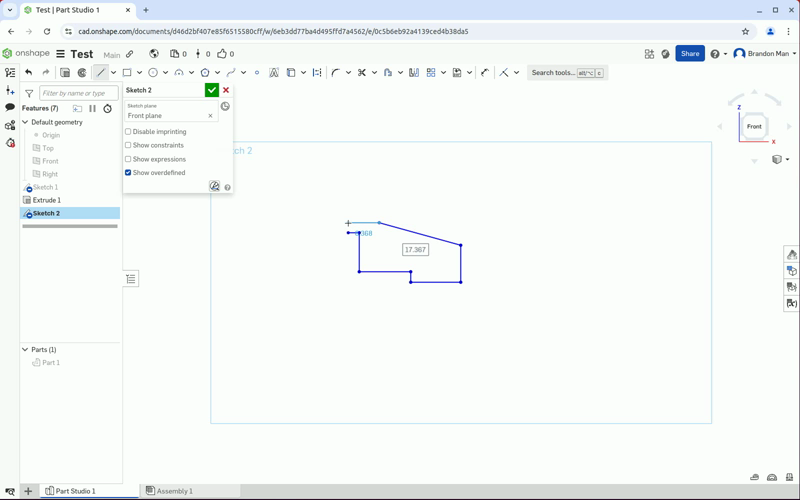
click(348, 222)
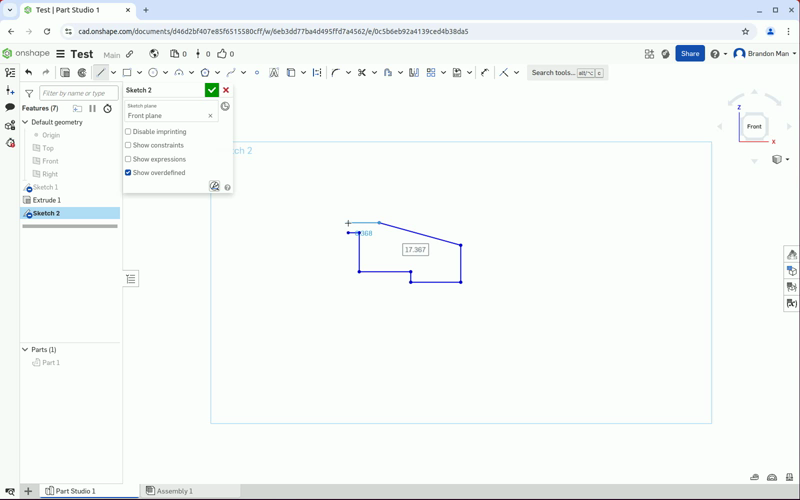
key_up(shift)
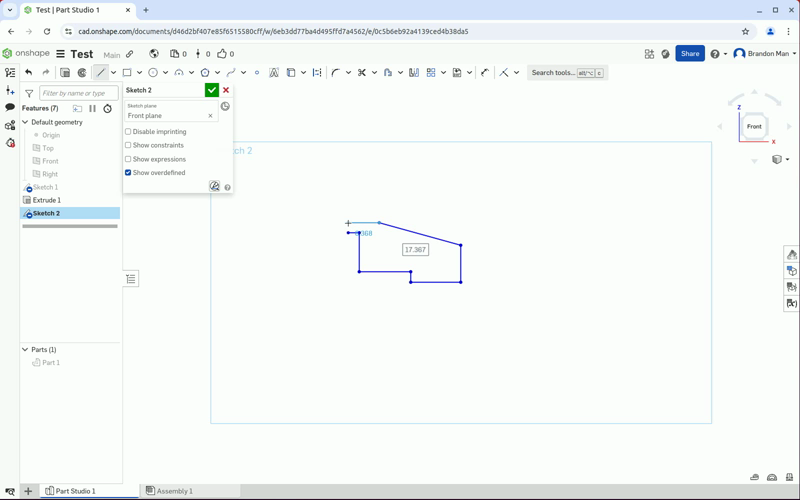
mouse_move(378, 222)
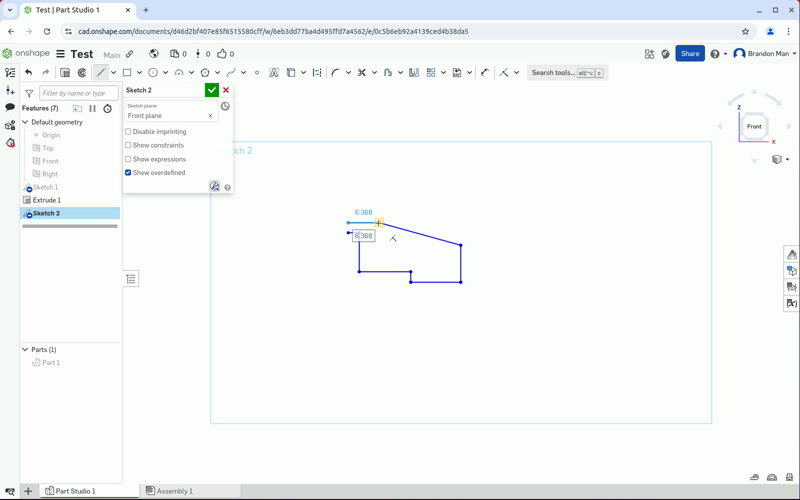
key_down(shift)
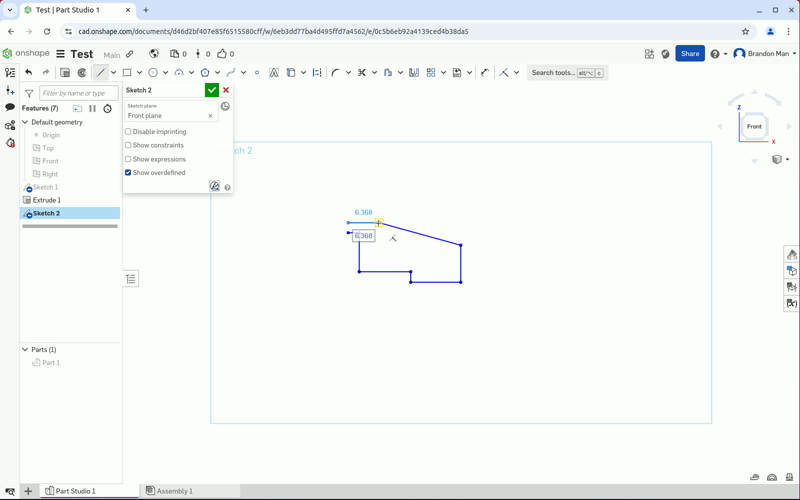
mouse_move(348, 232)
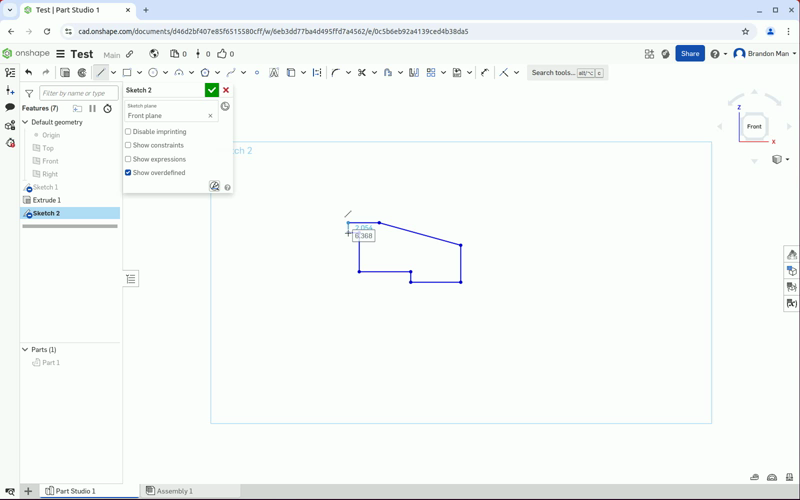
key_up(shift)
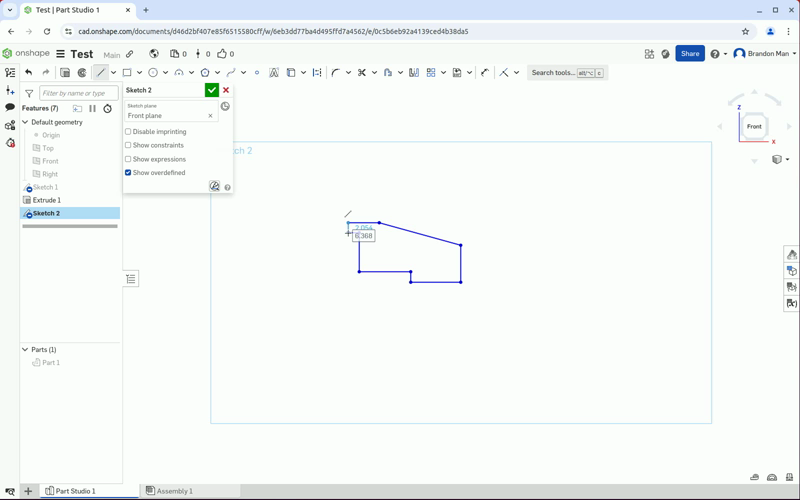
click(348, 232)
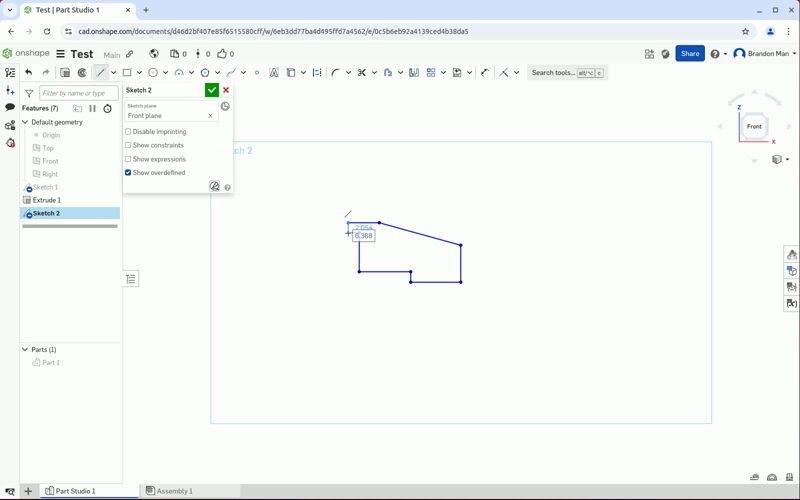
key(esc)
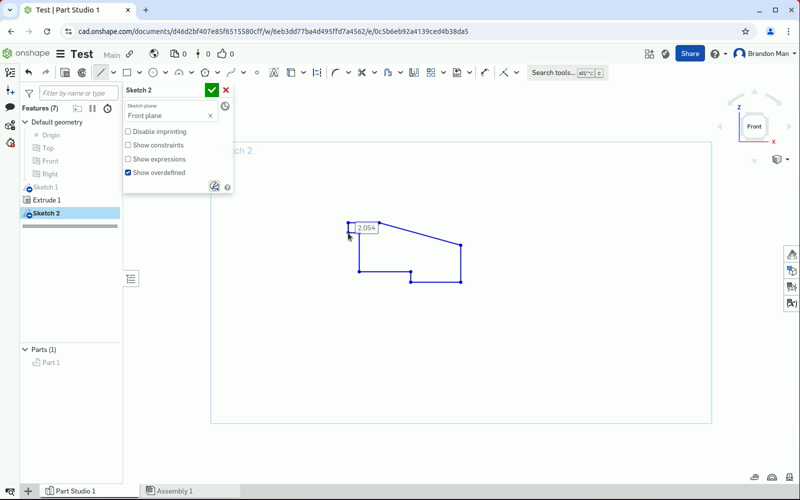
key(c)
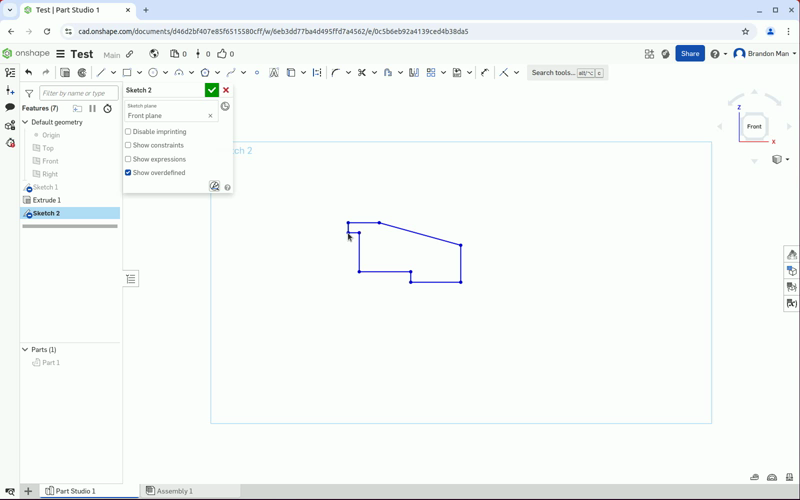
key_down(shift)
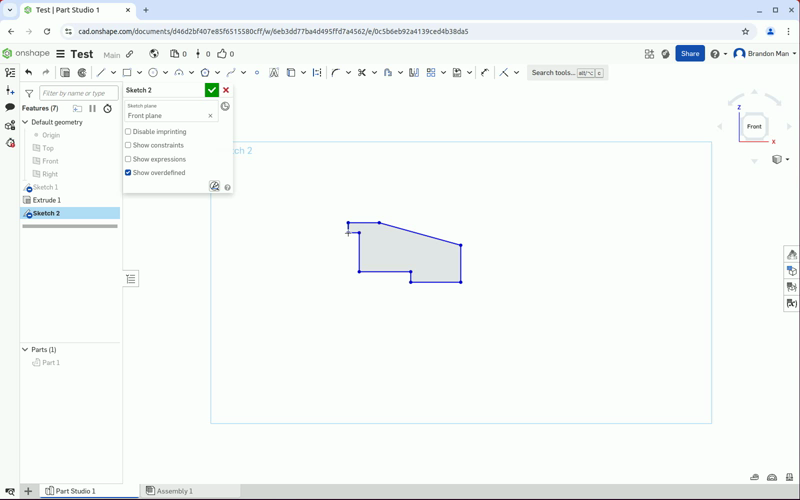
mouse_move(441, 263)
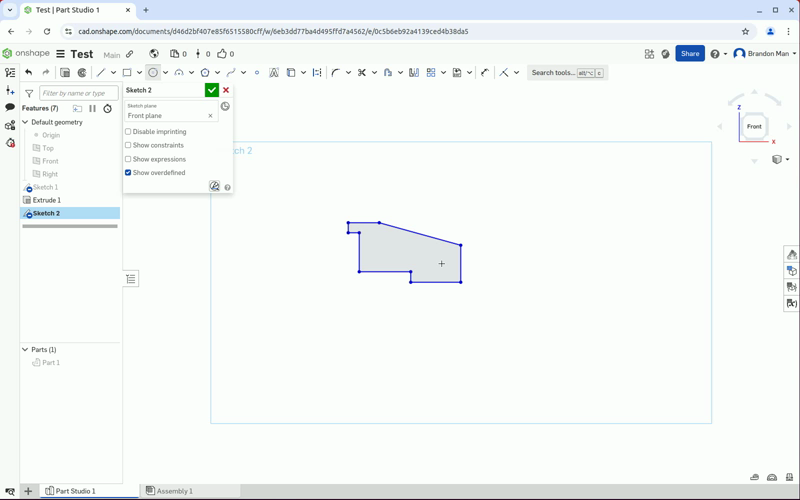
click(441, 263)
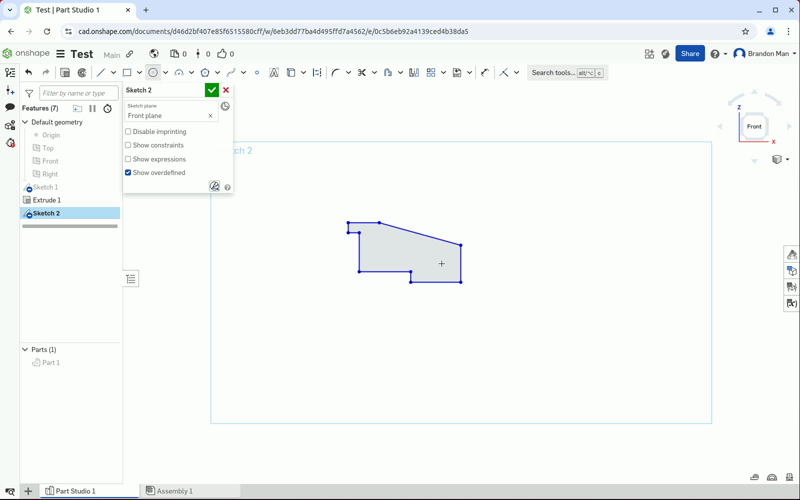
key_up(shift)
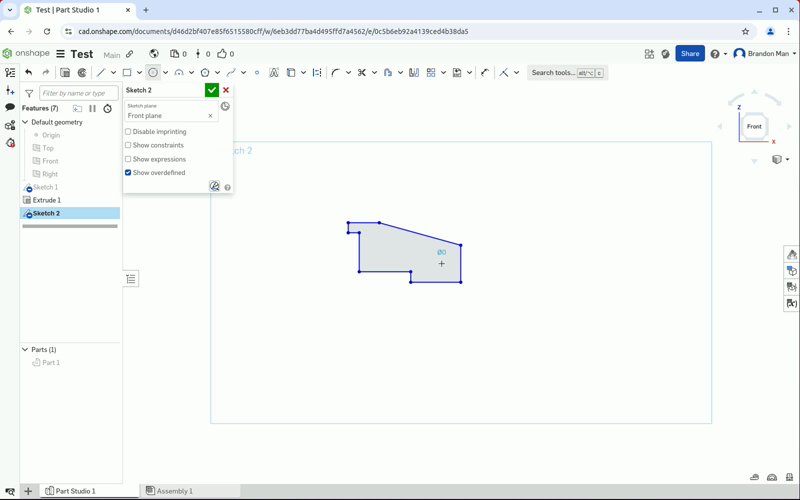
mouse_move(450, 263)
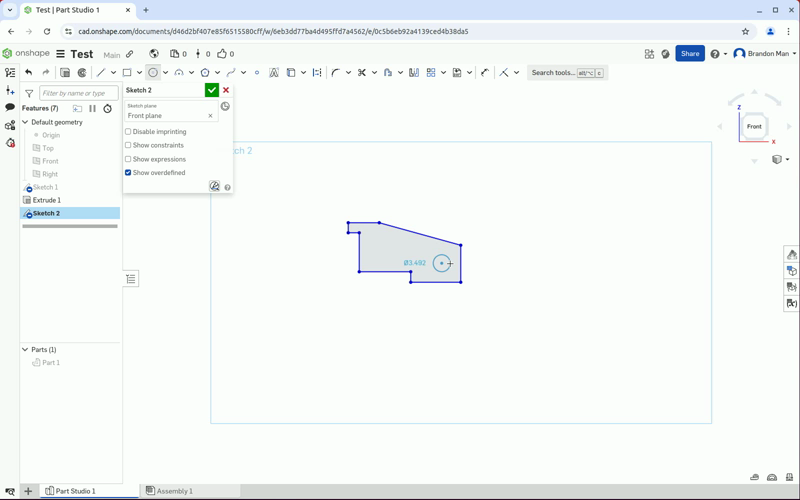
click(450, 263)
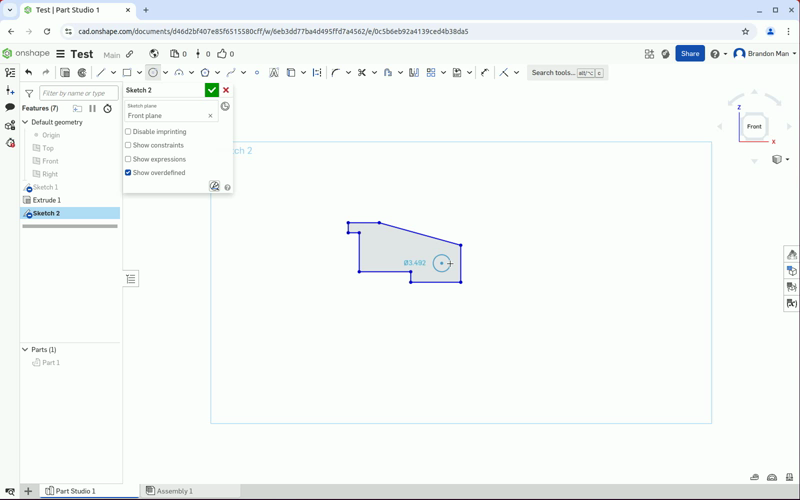
key(esc)
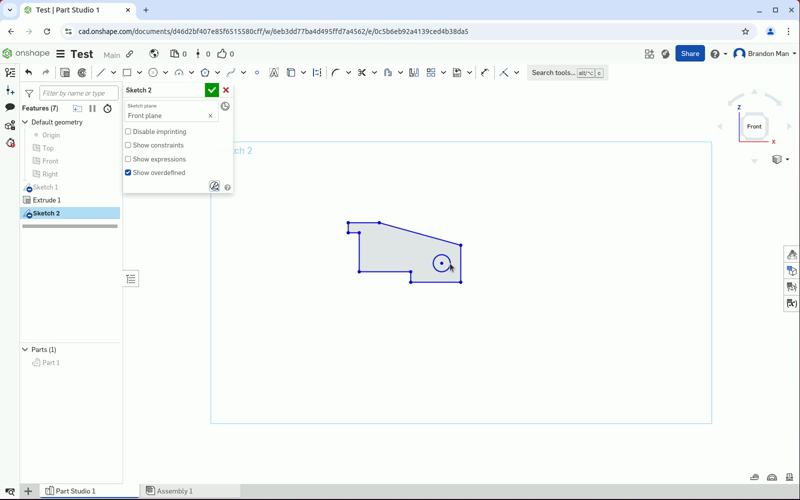
mouse_move(405, 238)
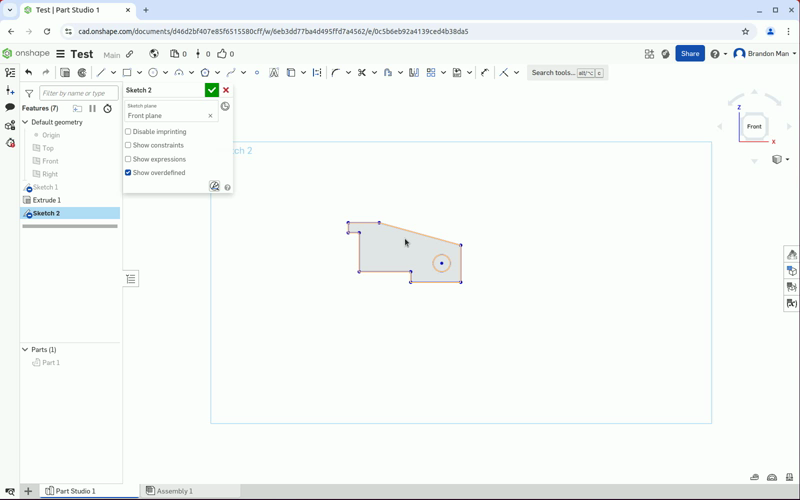
click(405, 238)
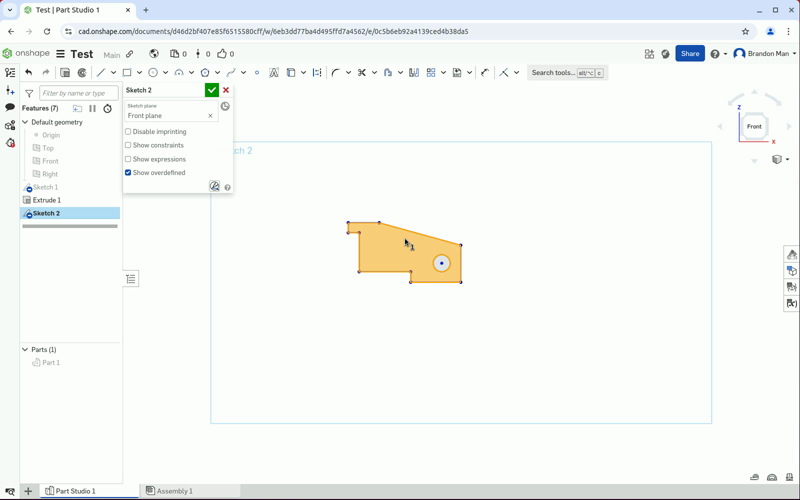
mouse_move(73, 352)
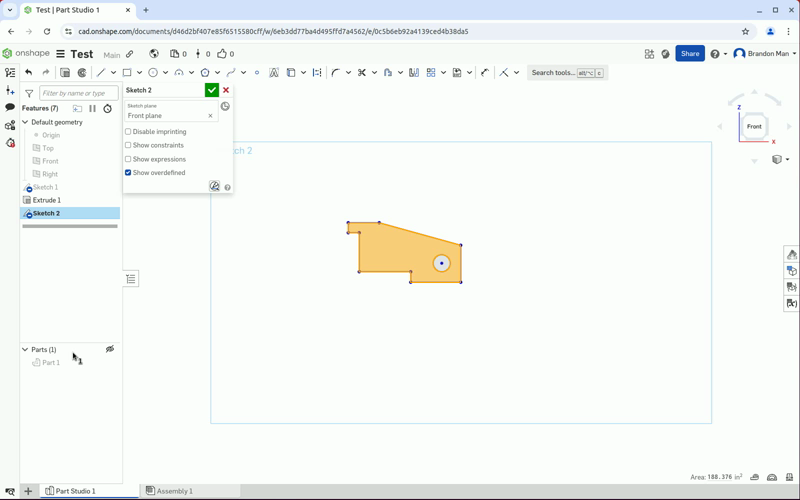
key(shift+y)
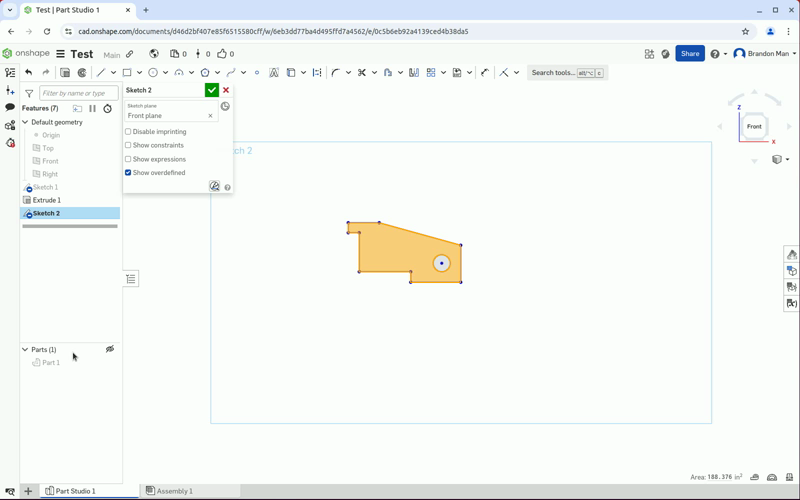
key(shift+e)
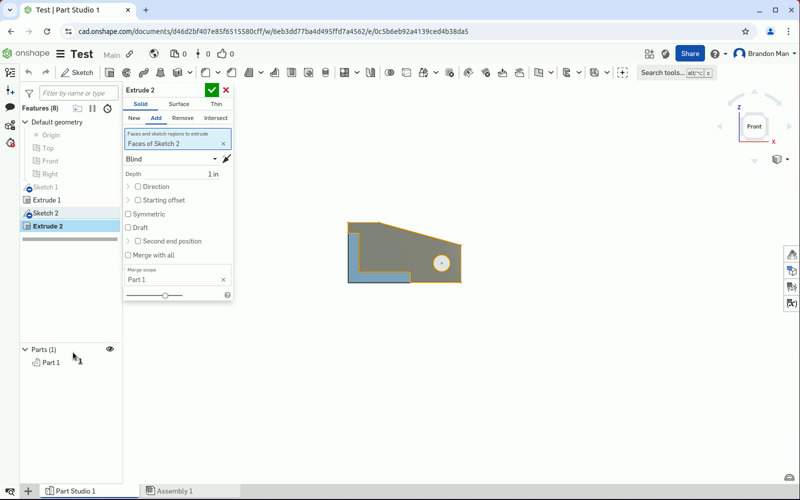
mouse_move(143, 106)
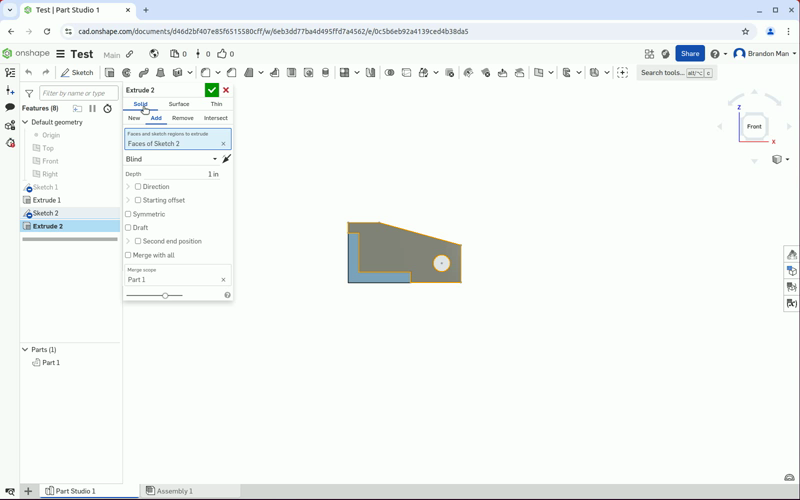
click(143, 106)
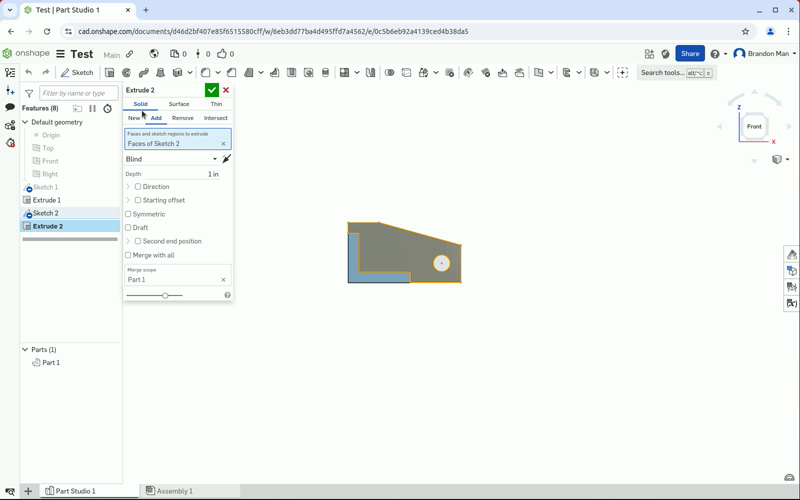
mouse_move(137, 120)
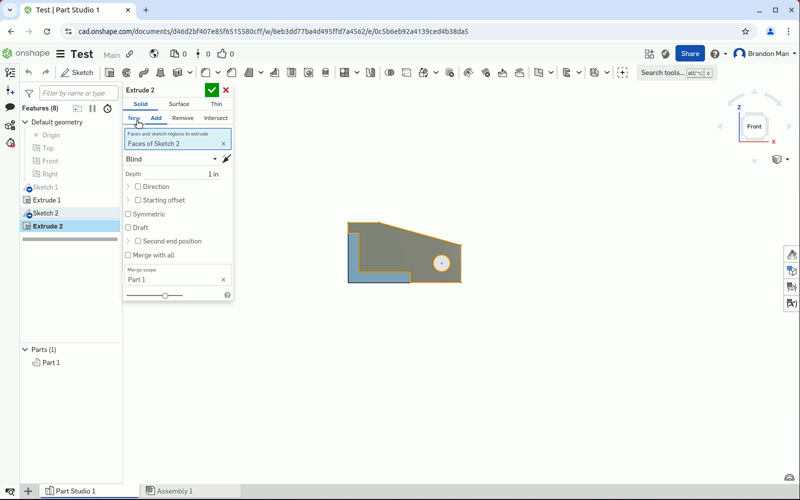
click(137, 120)
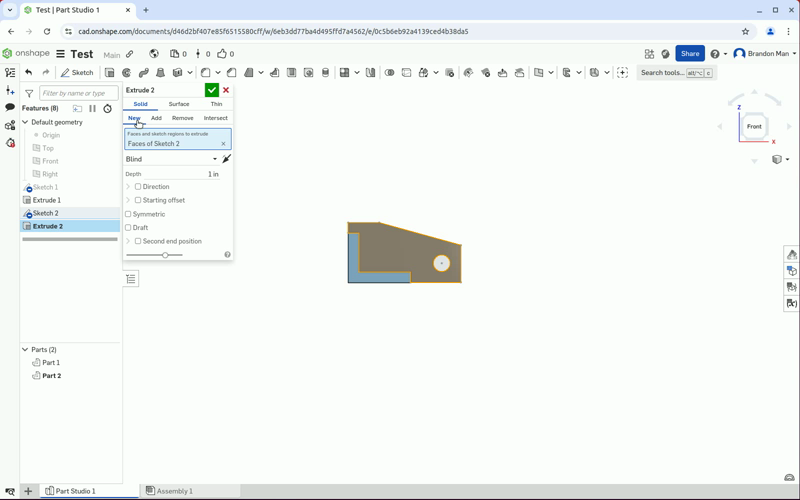
key(tab, 4)
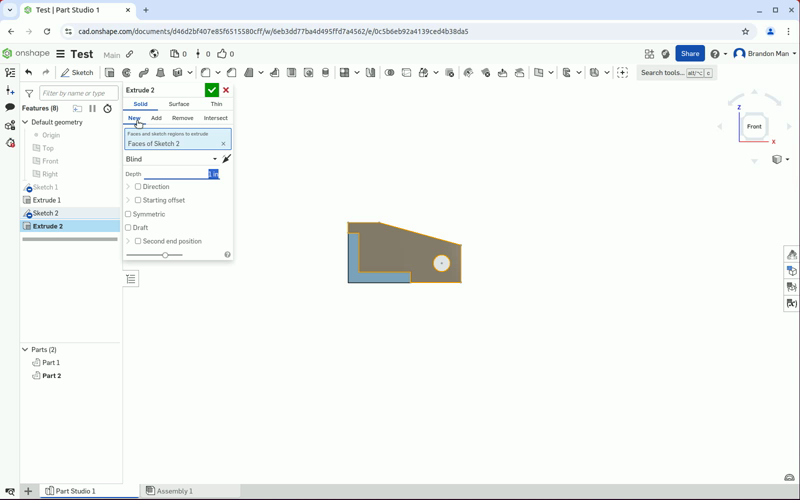
text(2.166)
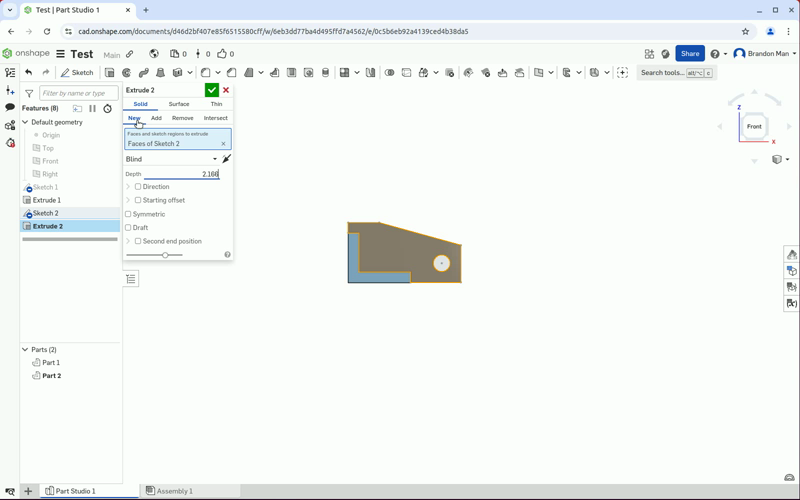
key(enter)
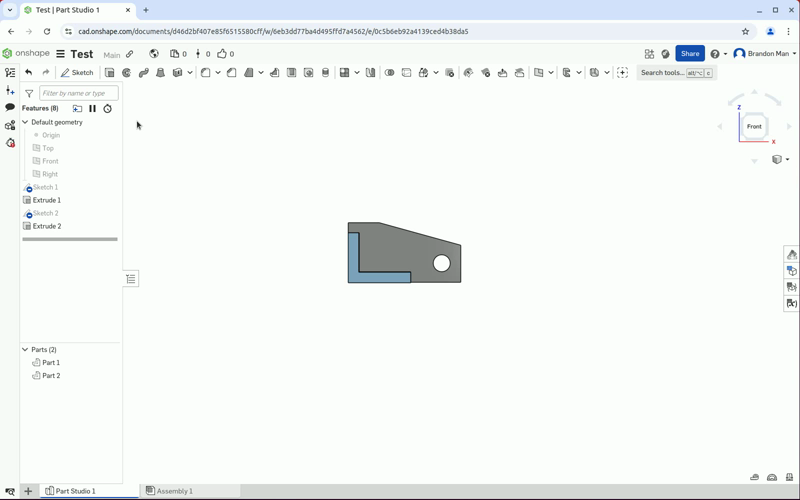
key(shift+h)
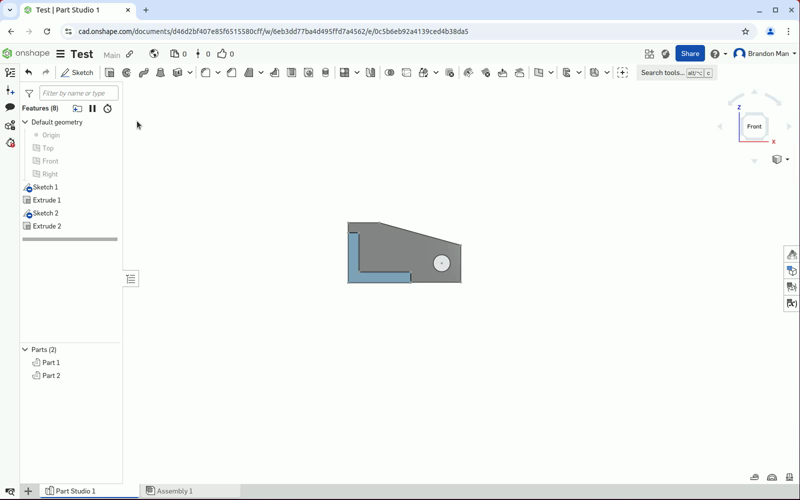
key(shift+h)
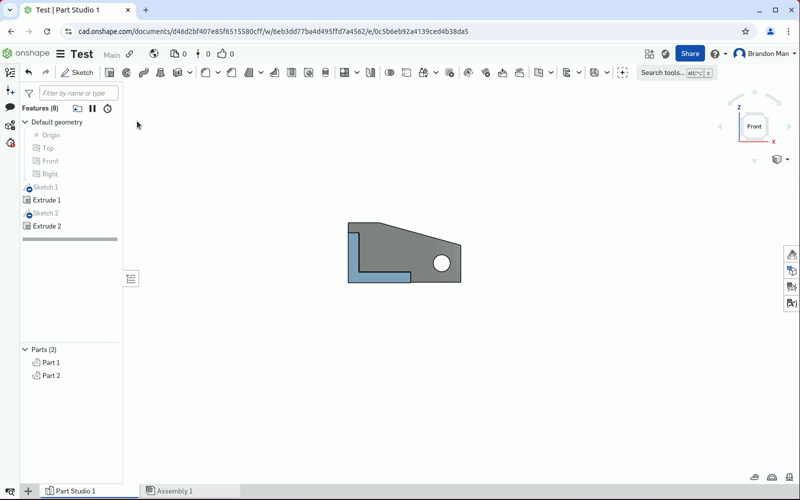
mouse_move(73, 189)
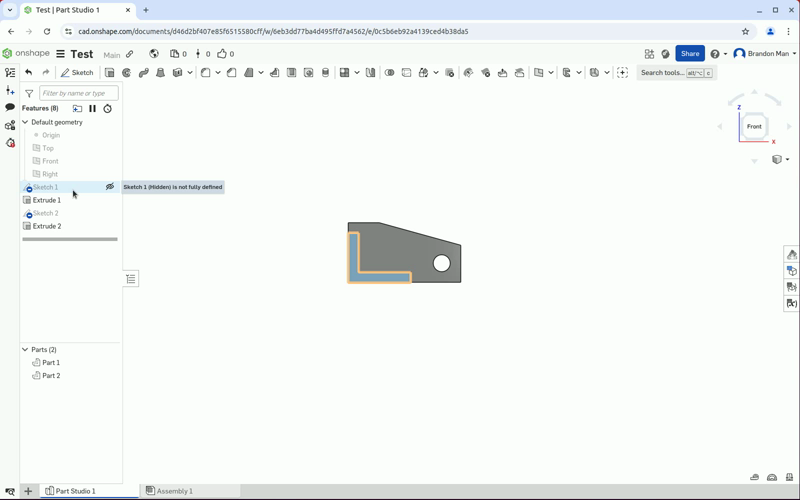
click(73, 189)
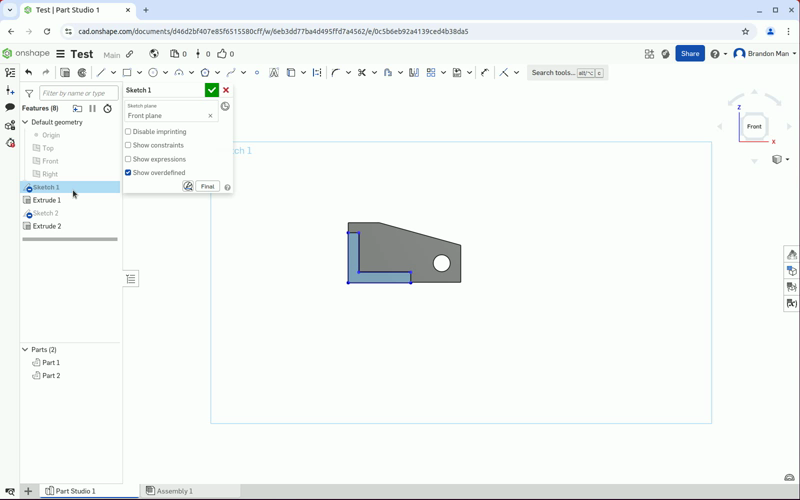
mouse_move(229, 92)
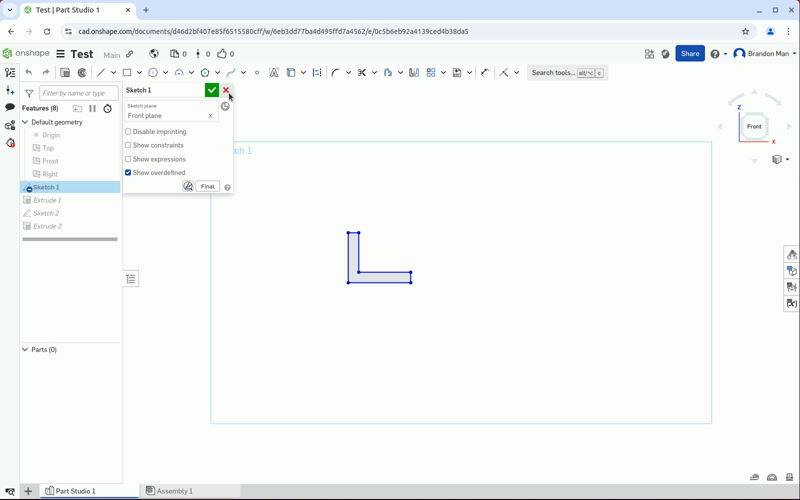
click(229, 92)
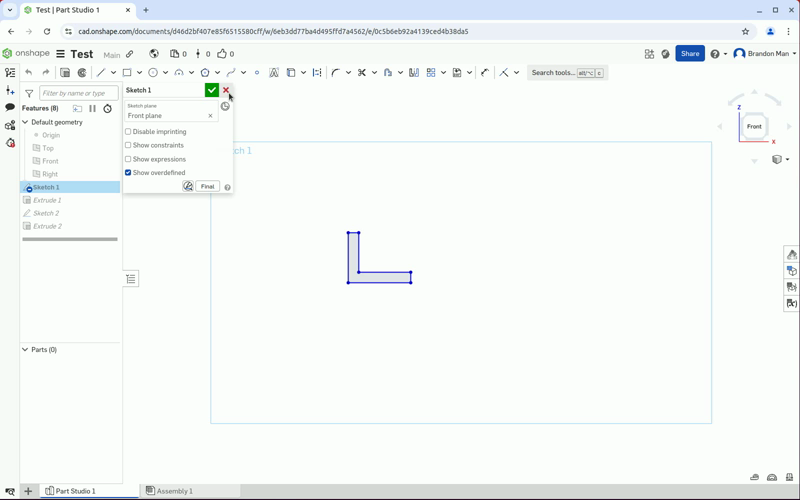
key(shift+s)
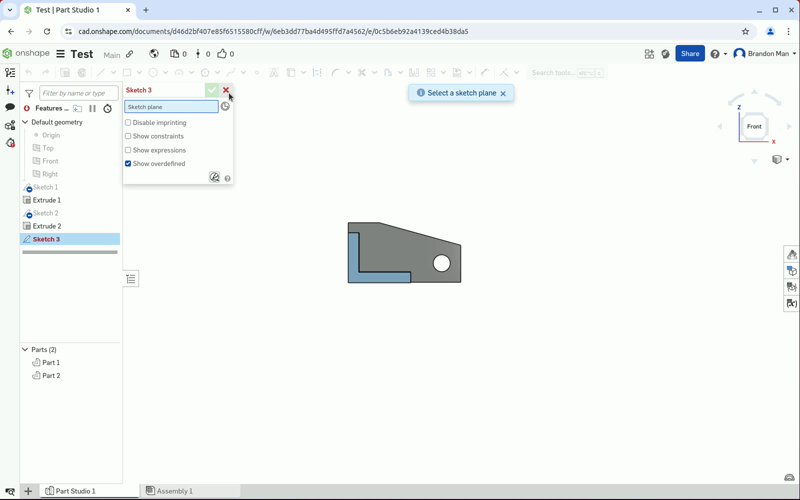
mouse_move(73, 163)
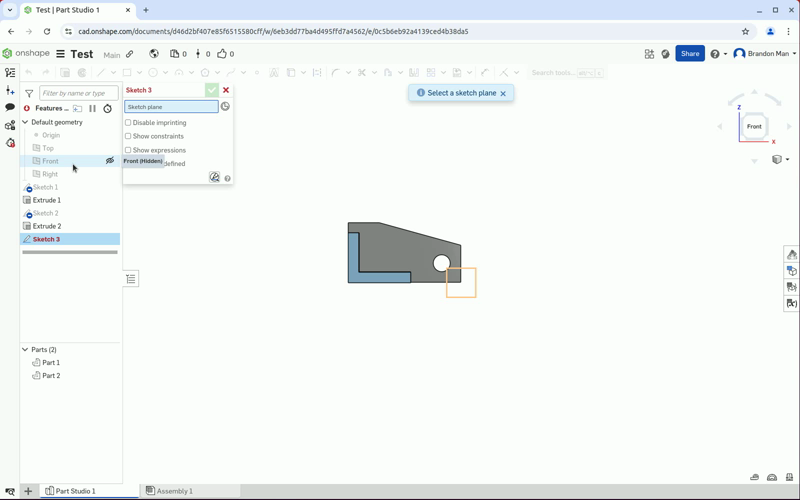
click(73, 163)
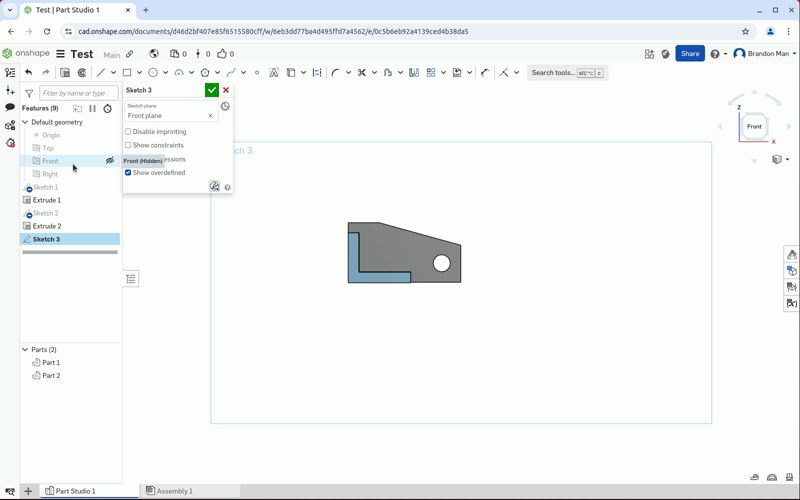
mouse_move(73, 352)
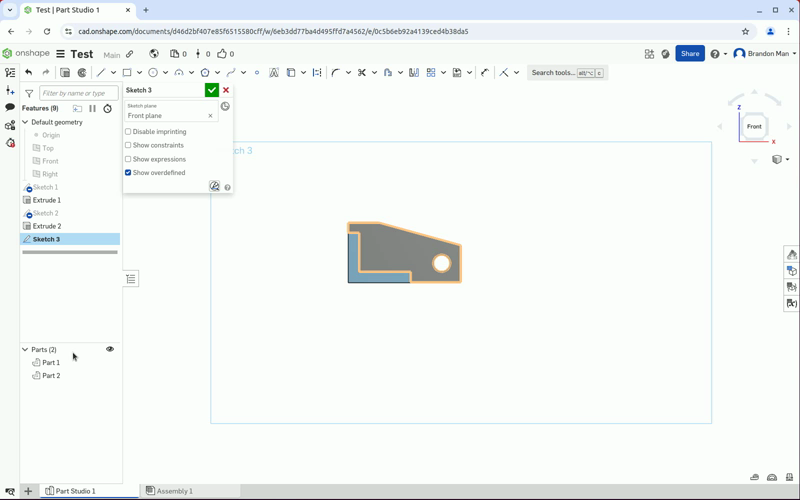
key(y)
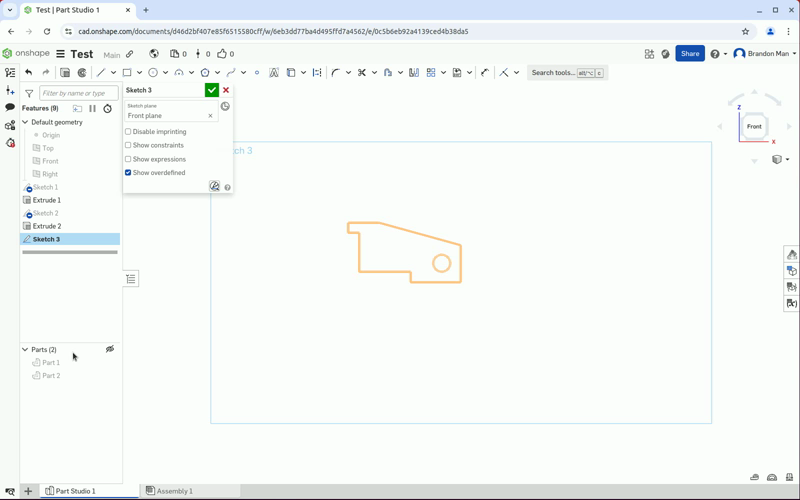
key(l)
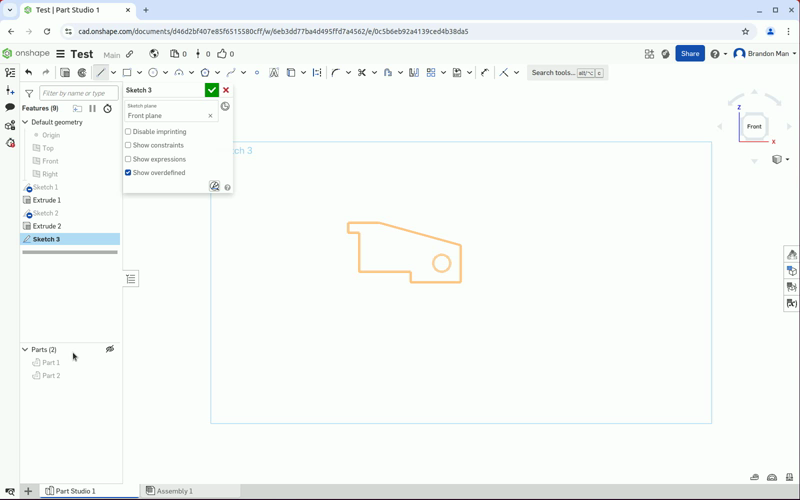
key_down(shift)
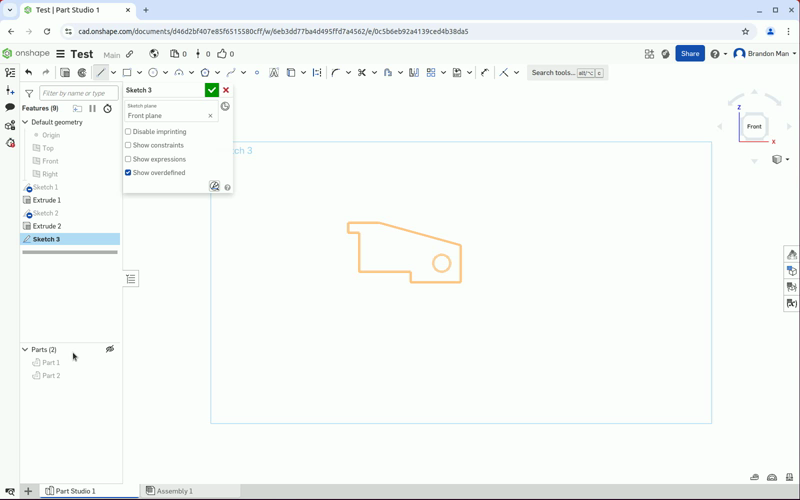
mouse_move(348, 282)
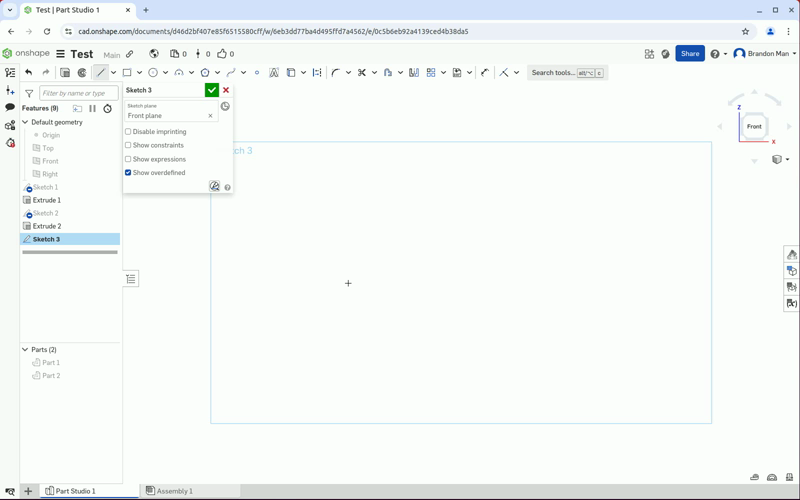
click(348, 282)
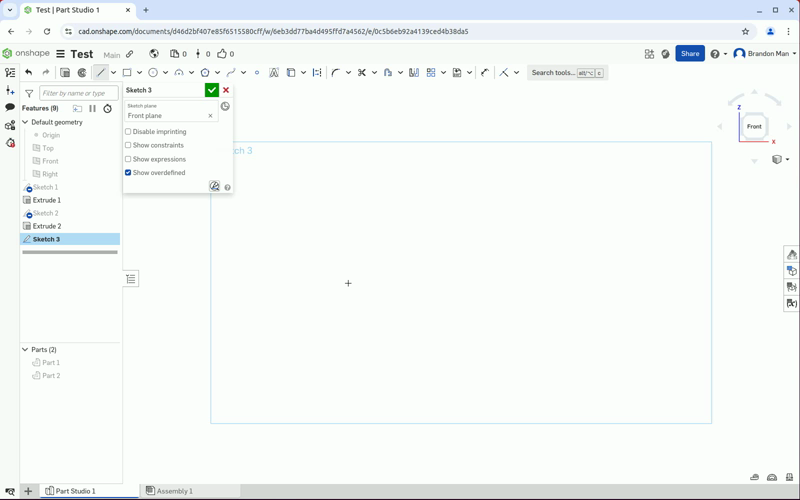
key_up(shift)
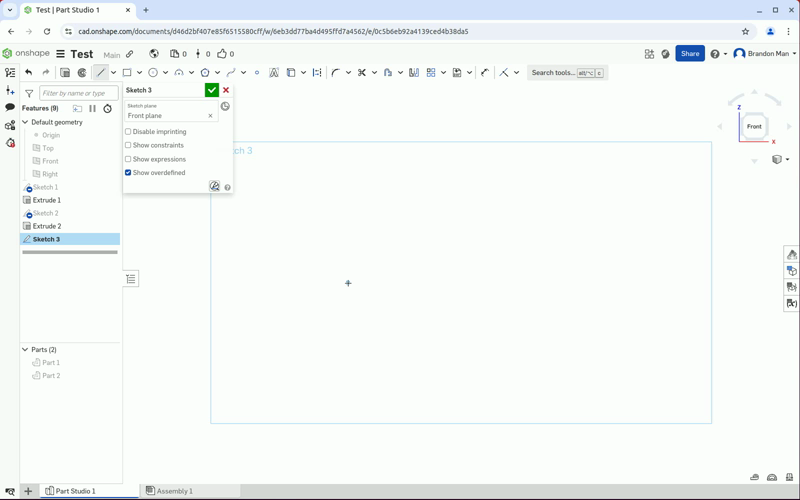
key_down(shift)
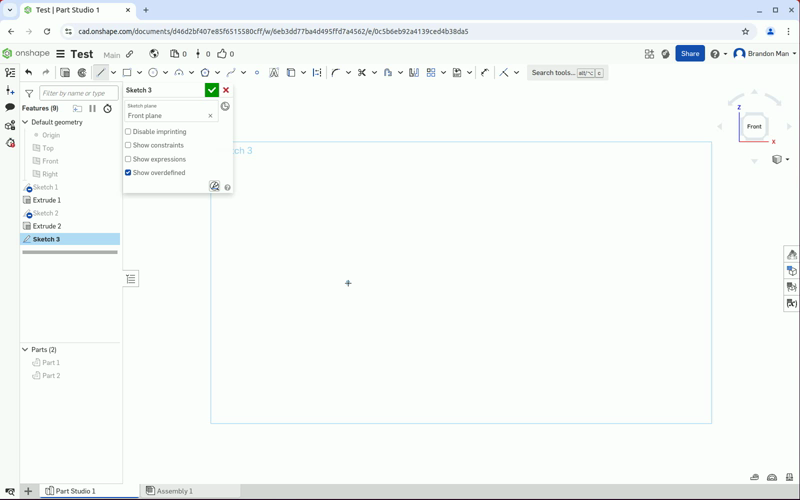
mouse_move(410, 282)
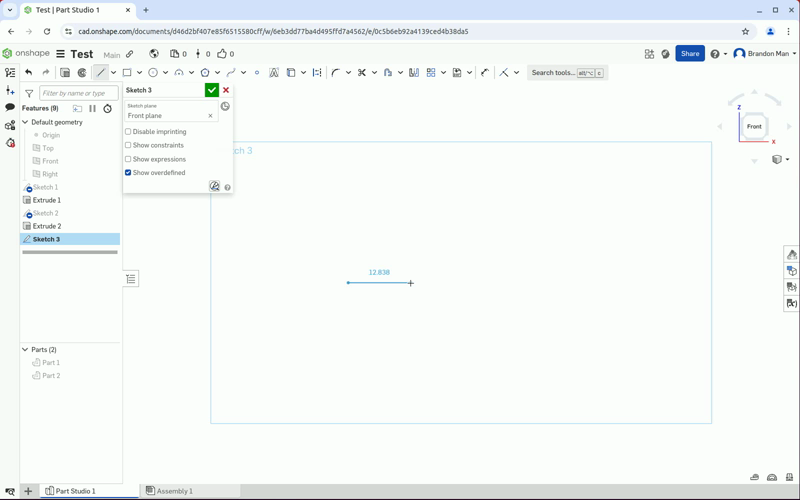
click(410, 282)
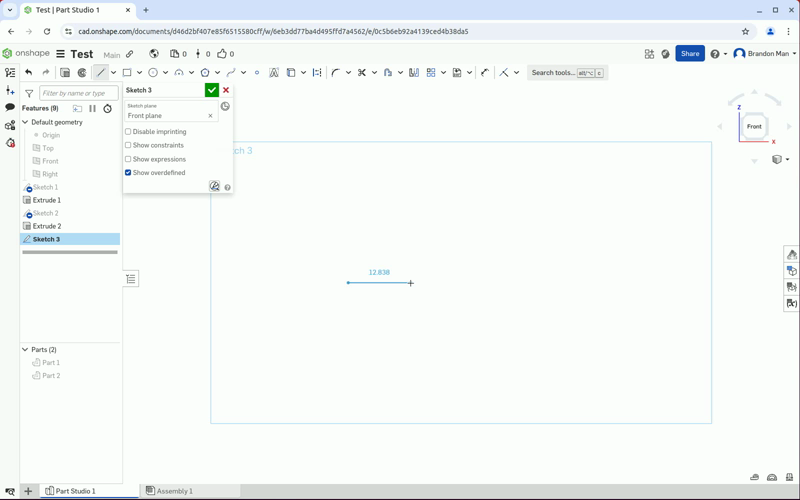
key_up(shift)
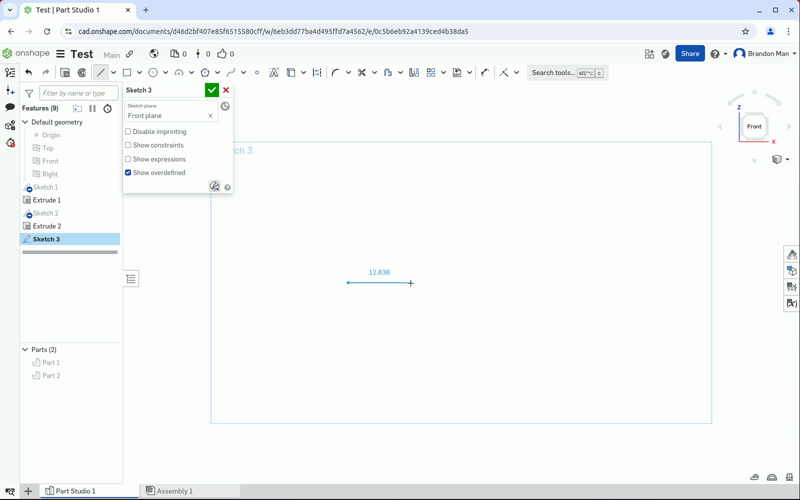
key_down(shift)
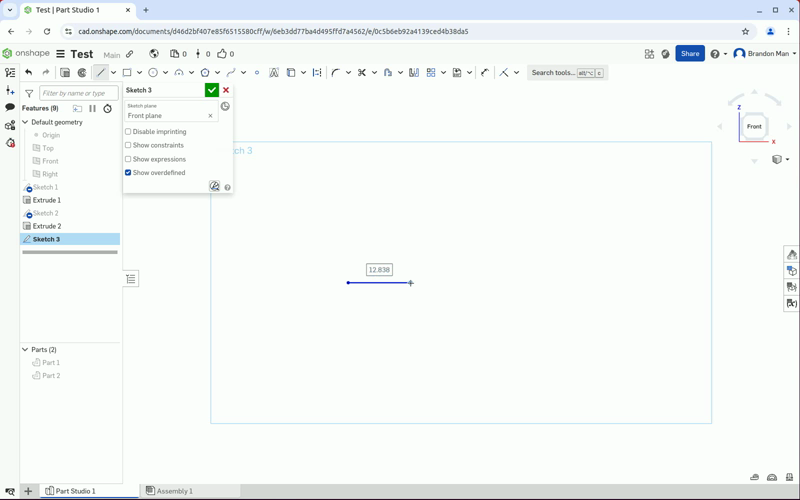
mouse_move(440, 282)
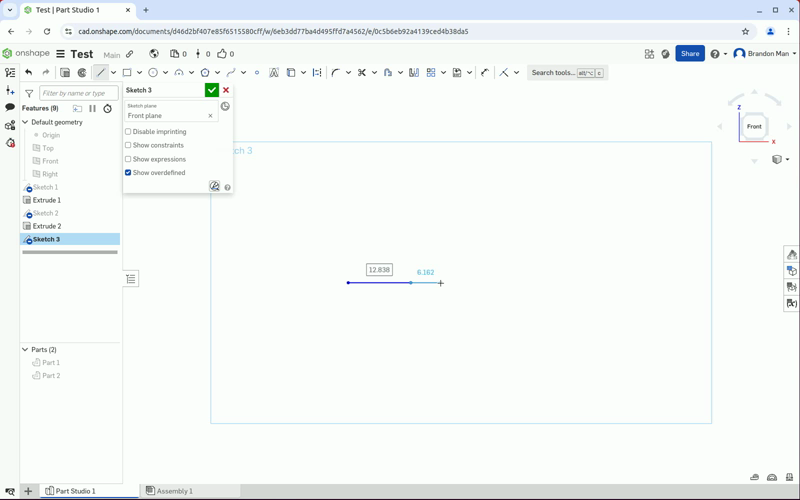
mouse_move(410, 272)
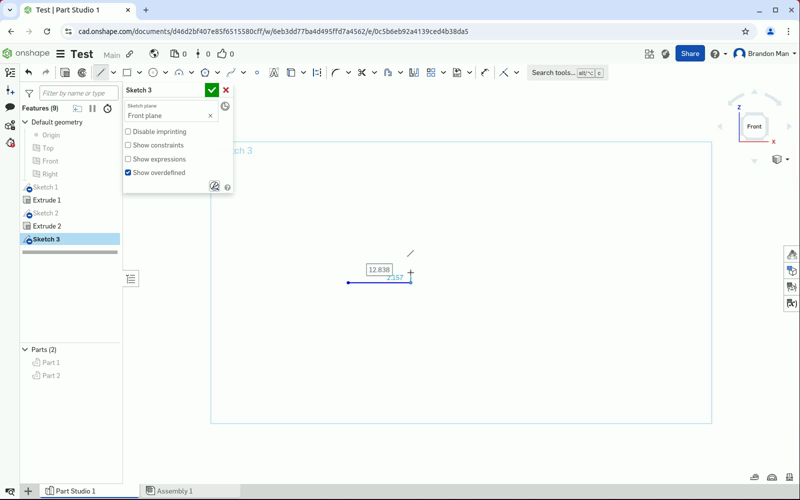
click(410, 272)
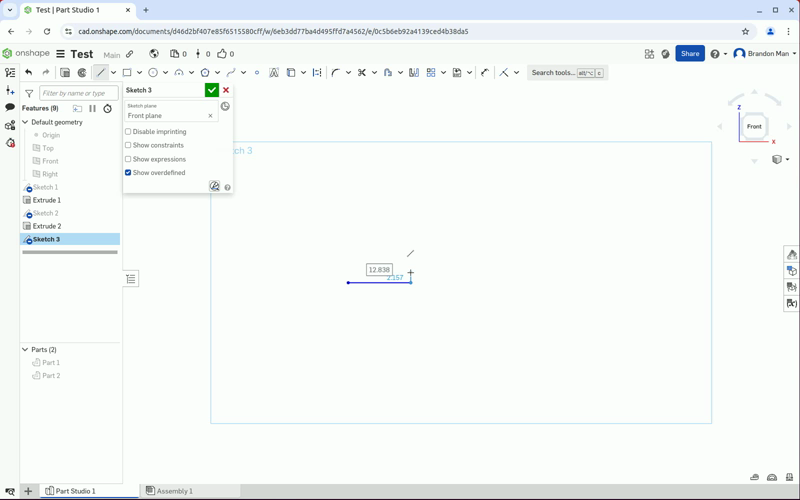
key_up(shift)
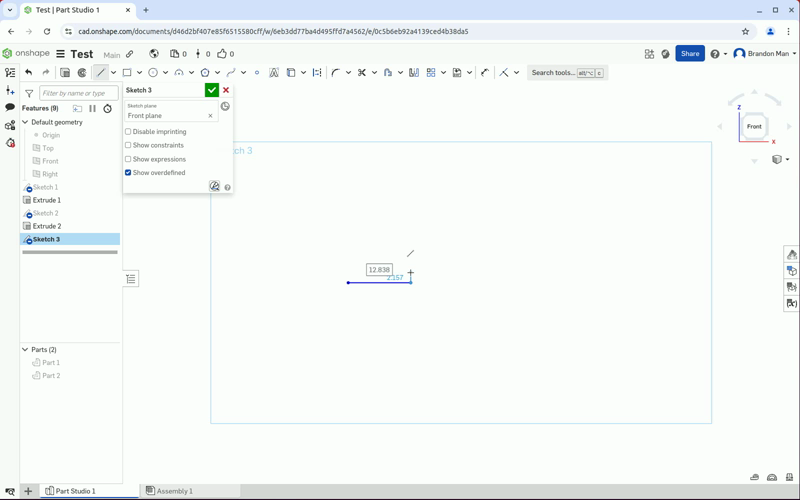
key_down(shift)
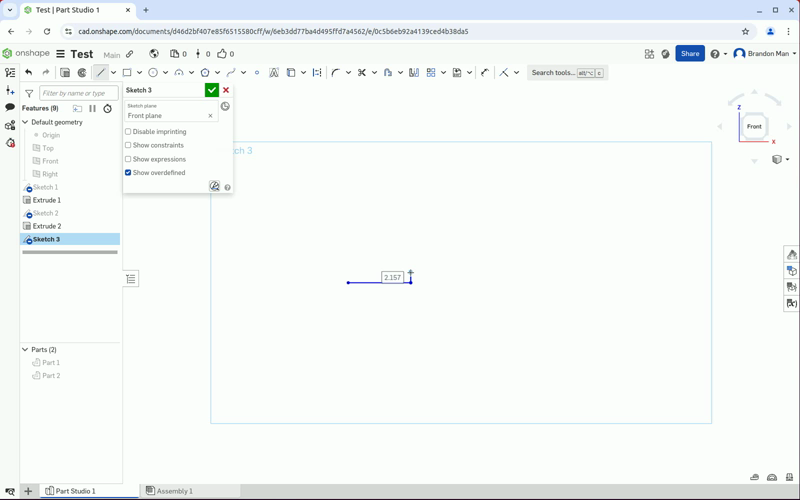
mouse_move(440, 272)
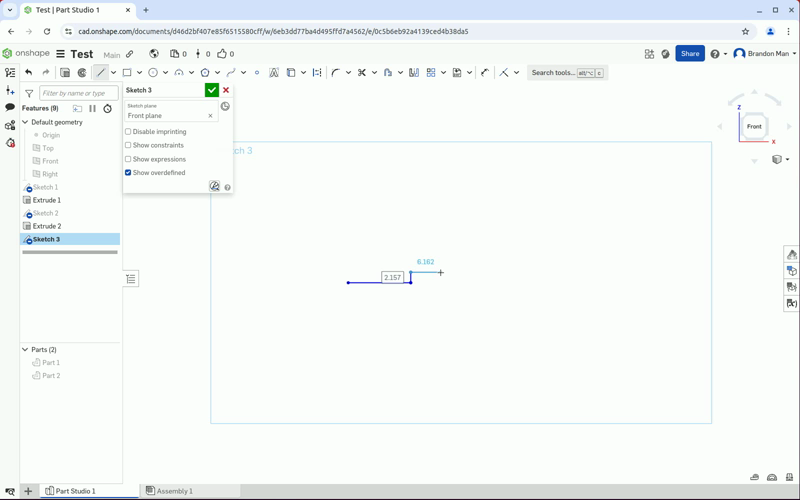
mouse_move(358, 272)
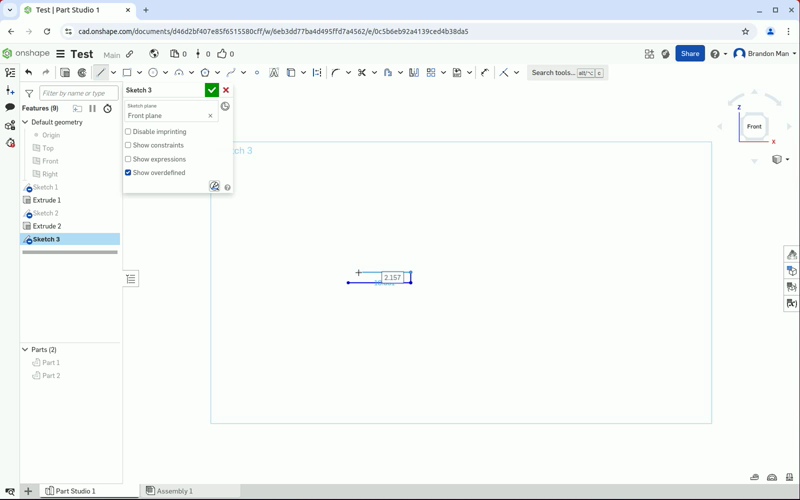
click(358, 272)
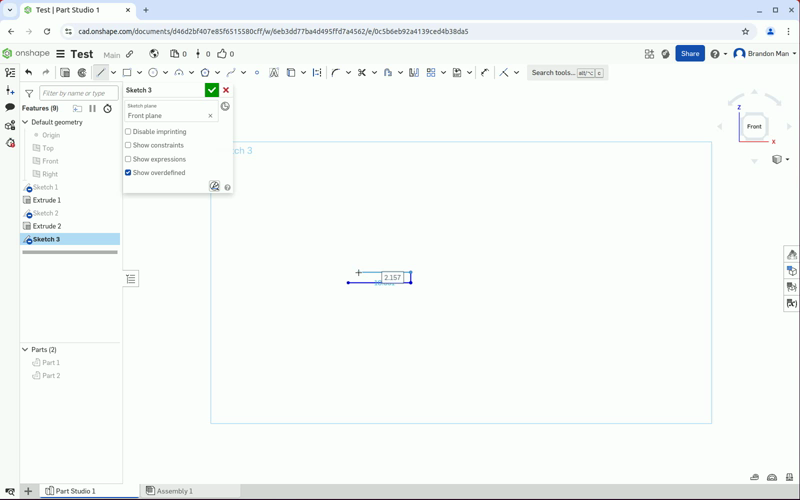
key_up(shift)
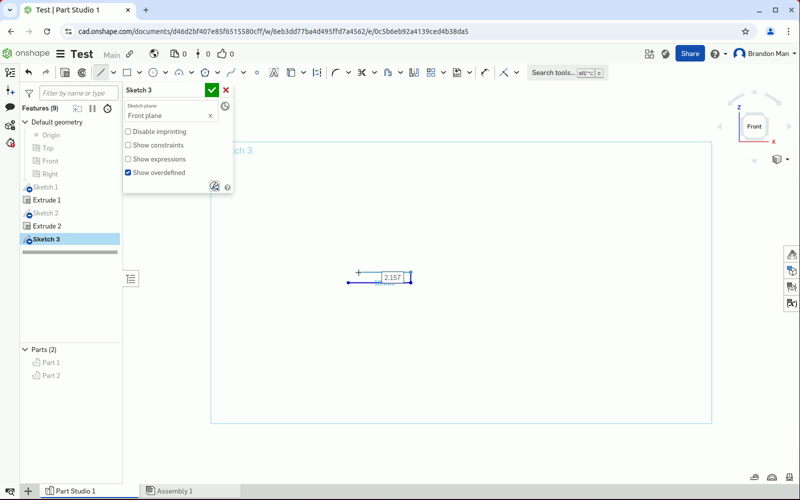
key_down(shift)
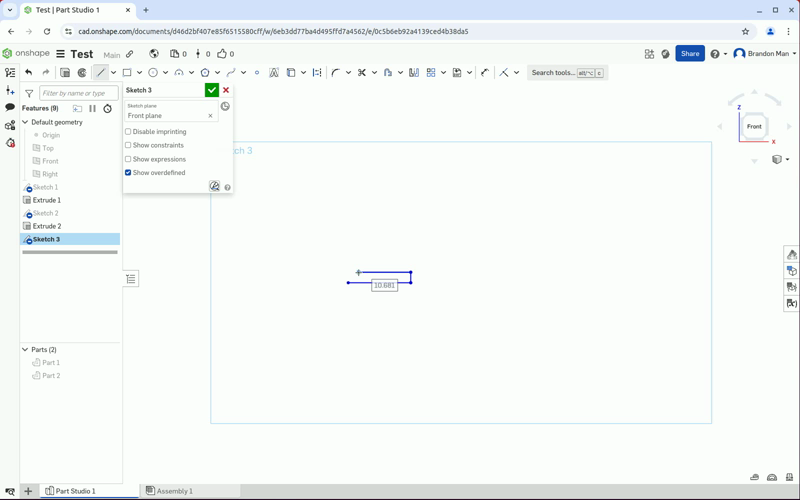
mouse_move(388, 272)
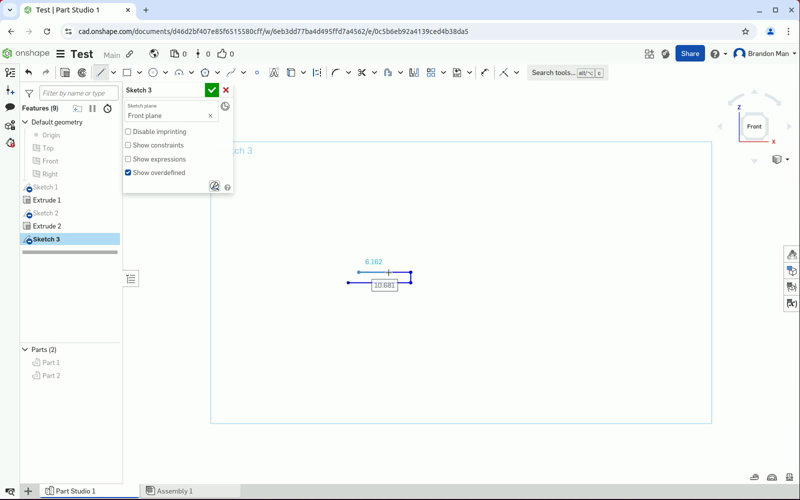
mouse_move(358, 232)
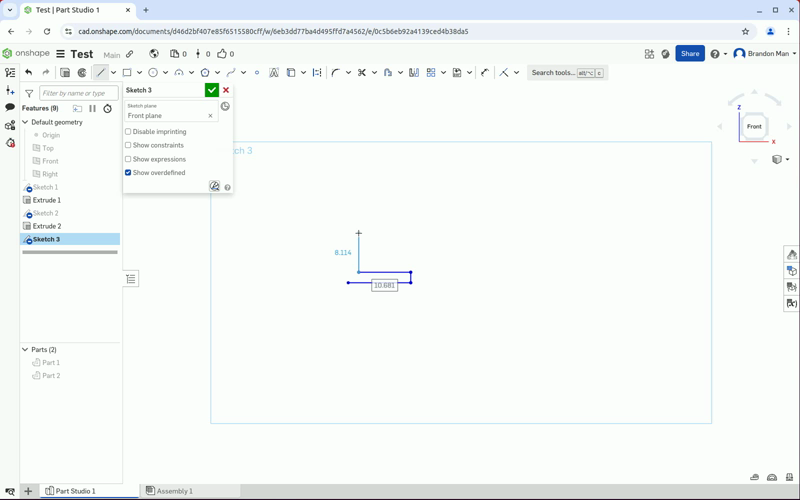
click(358, 232)
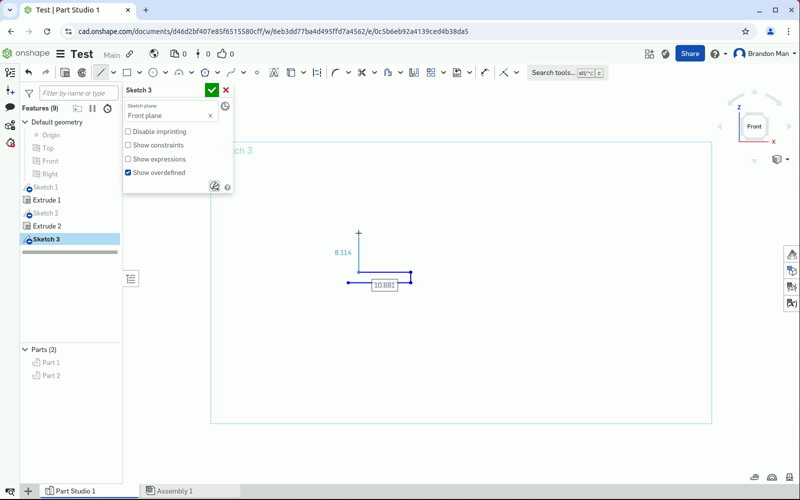
key_up(shift)
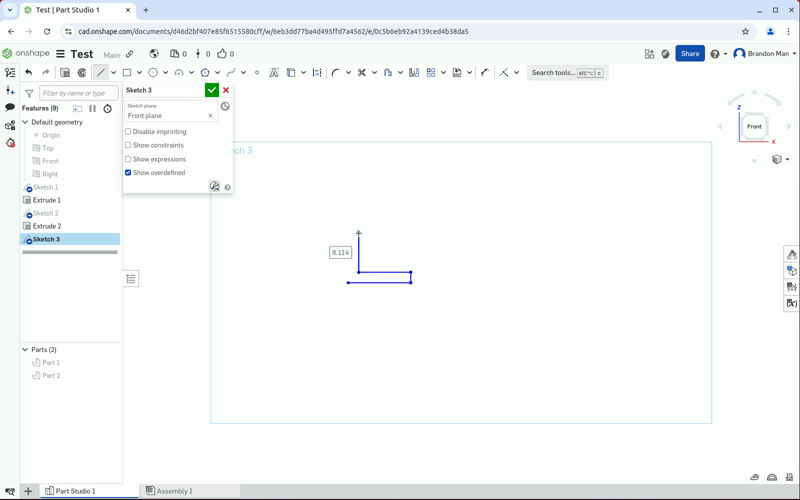
key_down(shift)
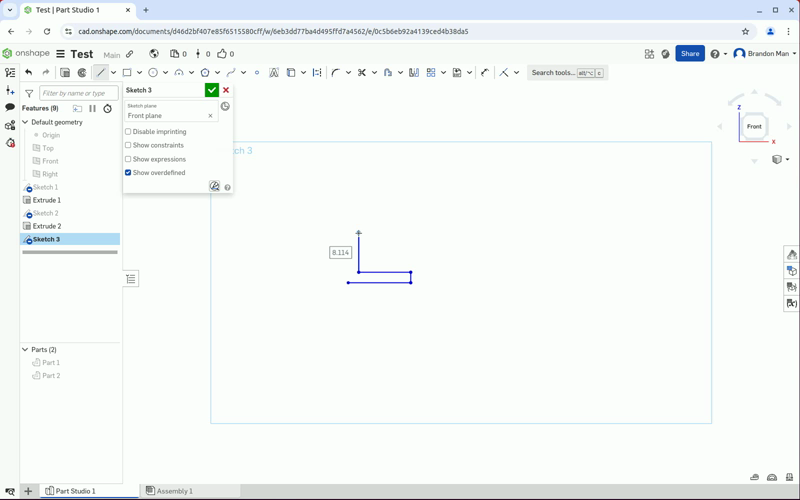
mouse_move(388, 232)
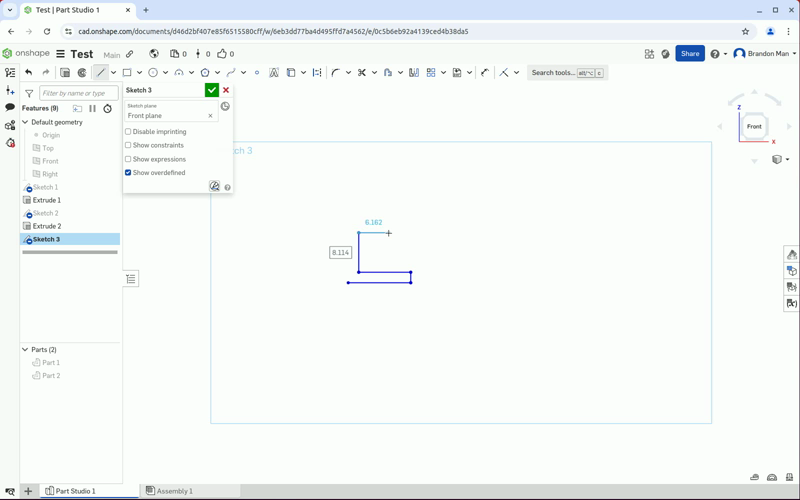
mouse_move(348, 232)
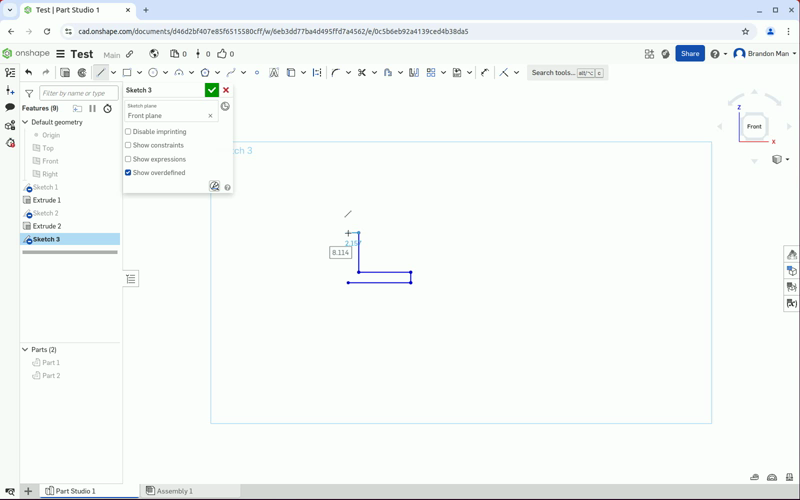
click(348, 232)
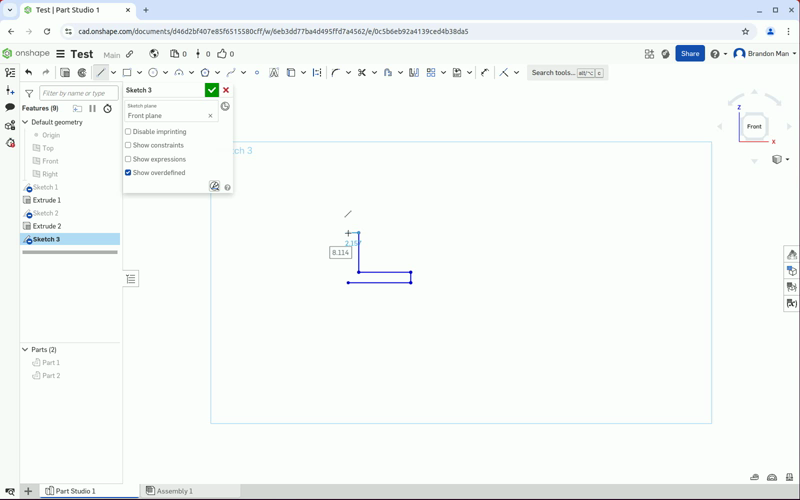
key_up(shift)
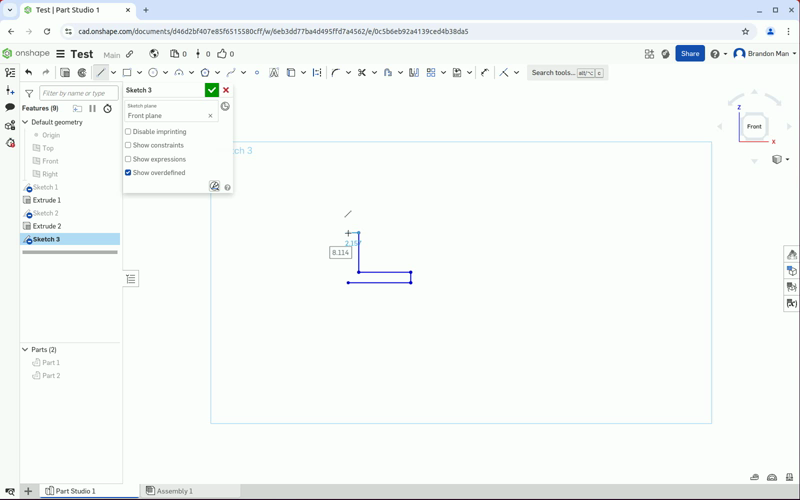
mouse_move(378, 232)
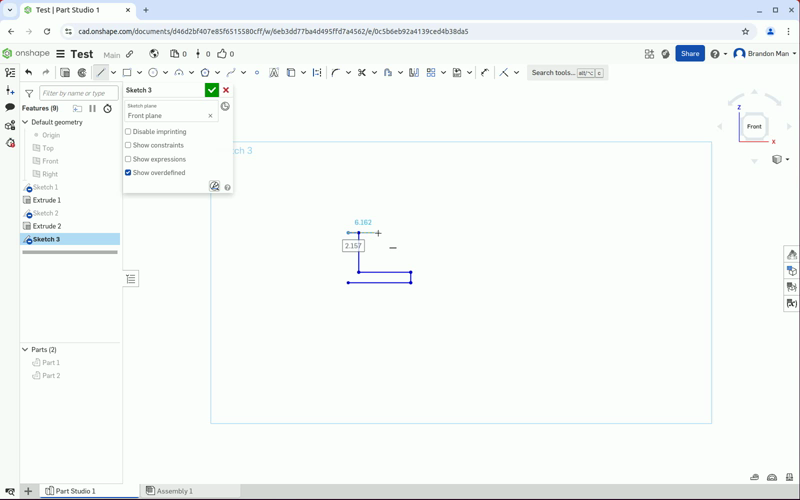
key_down(shift)
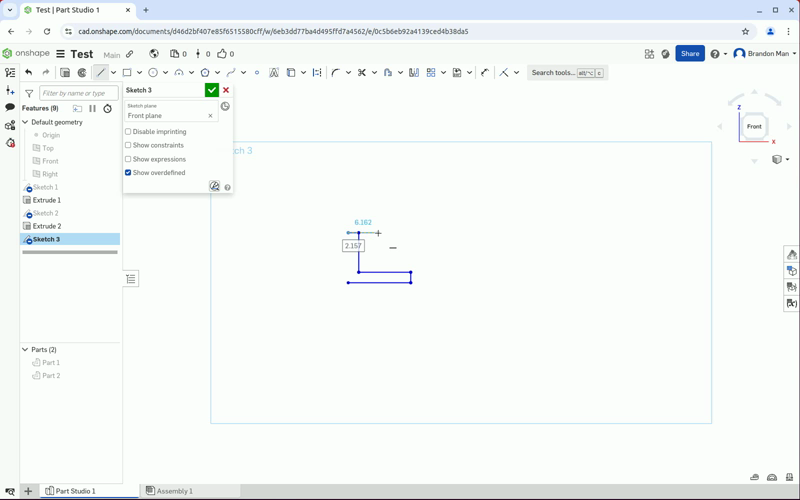
mouse_move(348, 282)
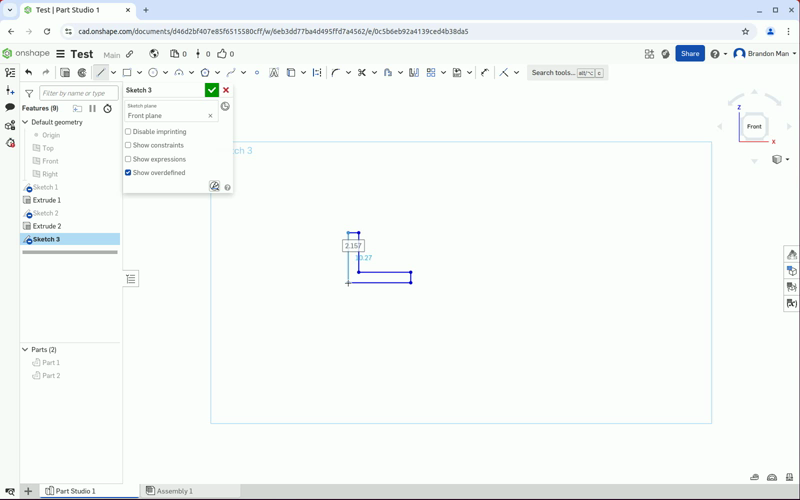
key_up(shift)
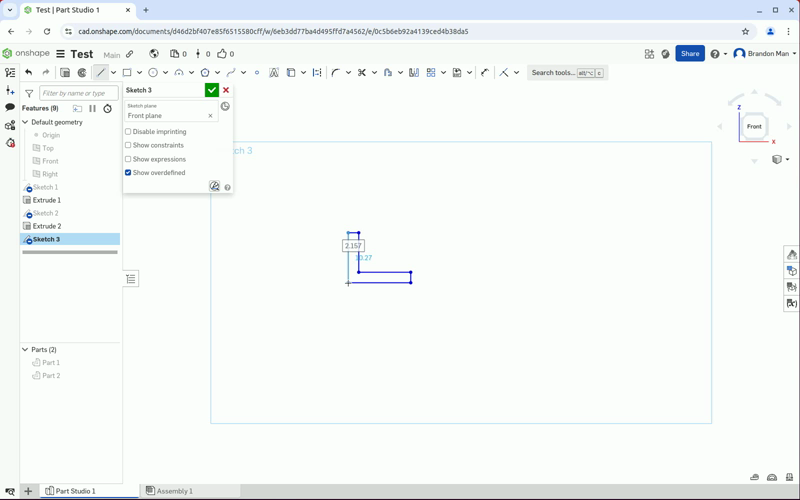
click(348, 282)
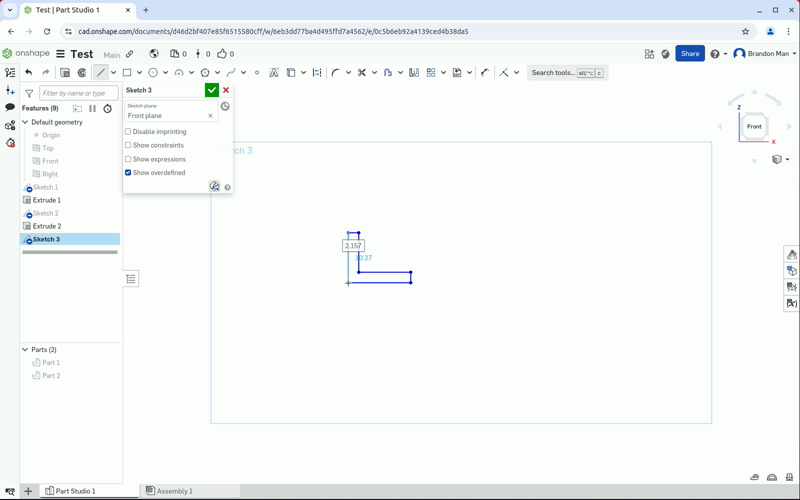
key(esc)
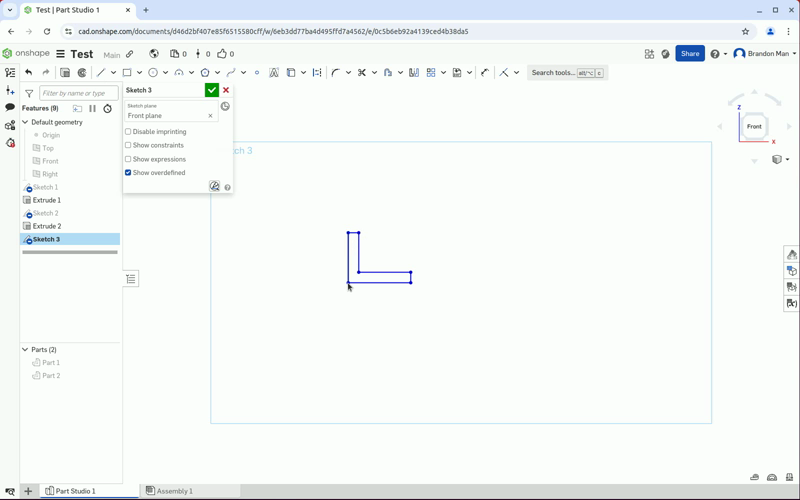
mouse_move(407, 275)
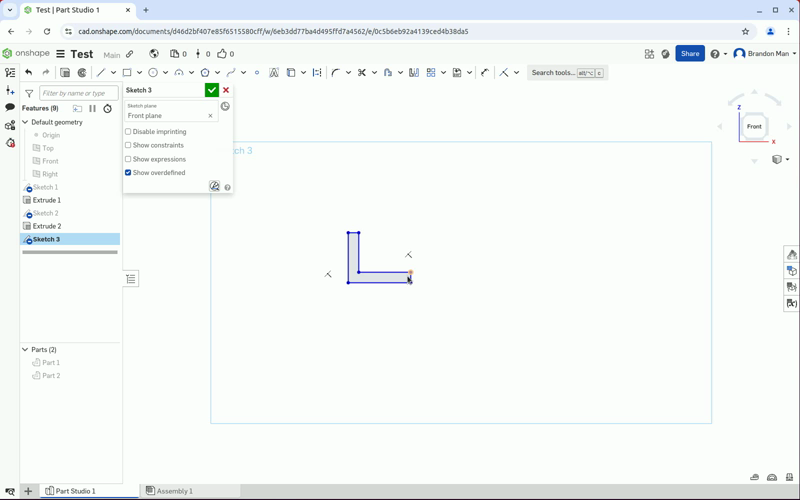
scroll(6)
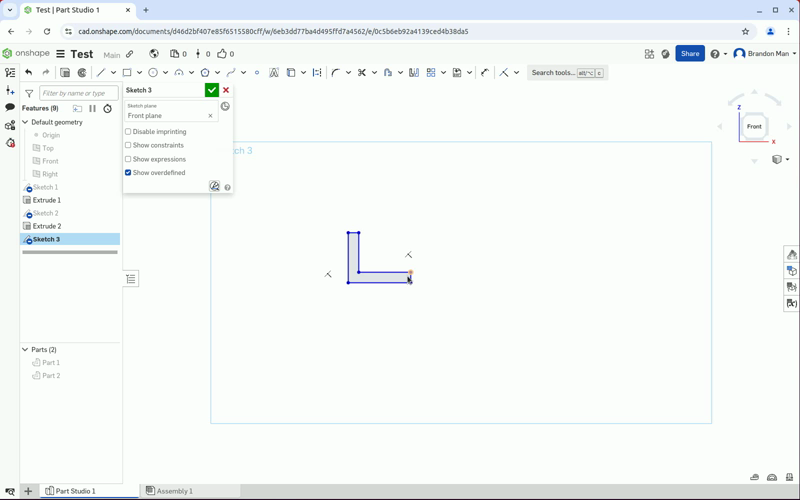
scroll(6)
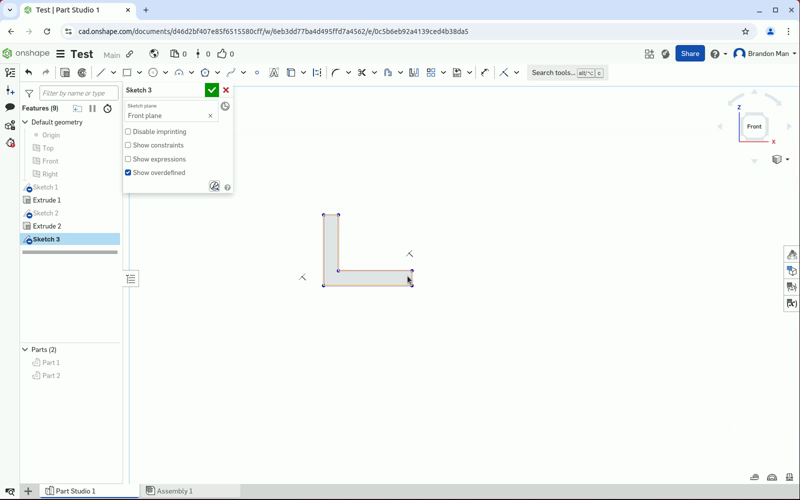
scroll(6)
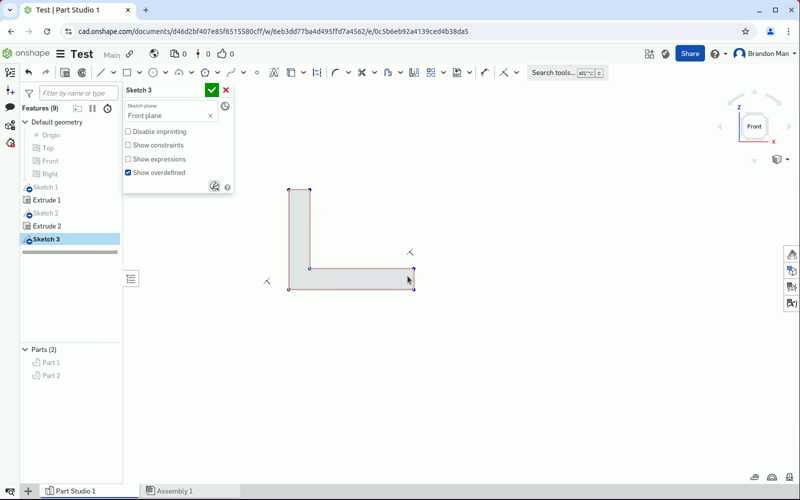
scroll(6)
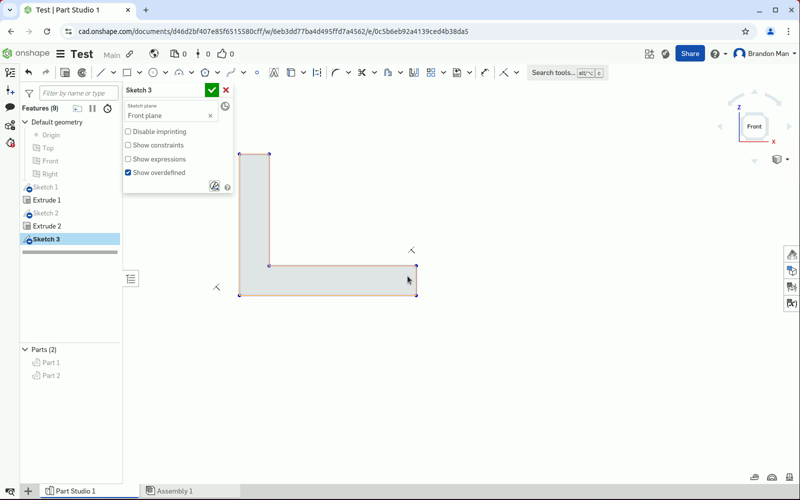
scroll(6)
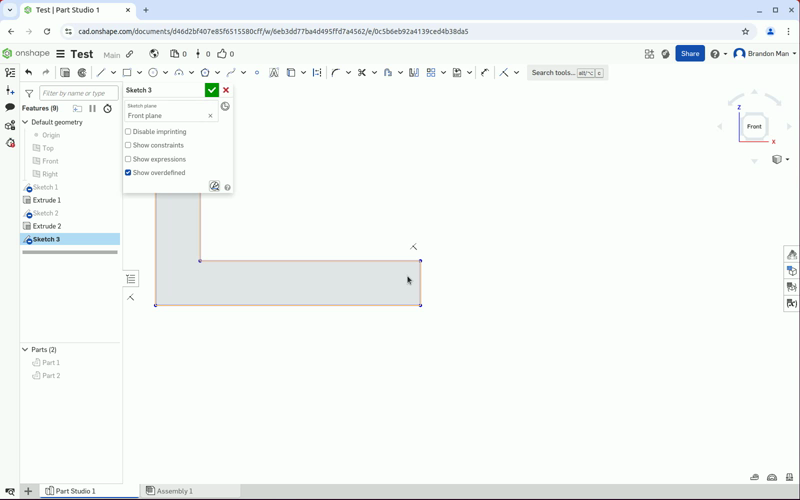
scroll(6)
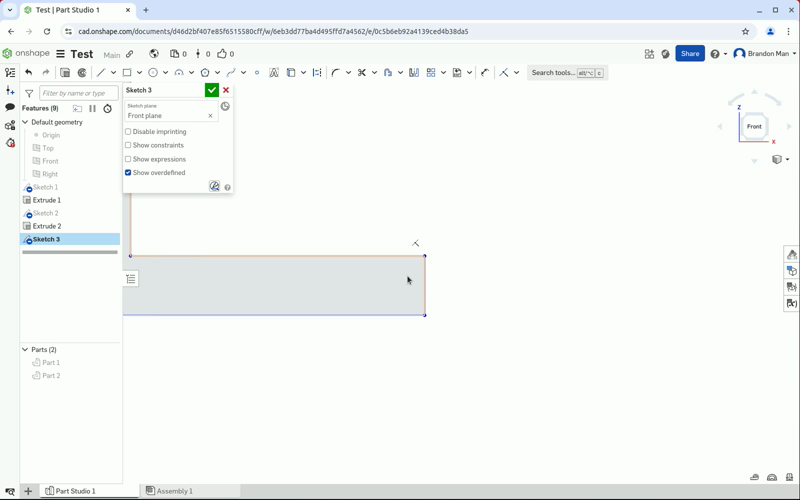
scroll(6)
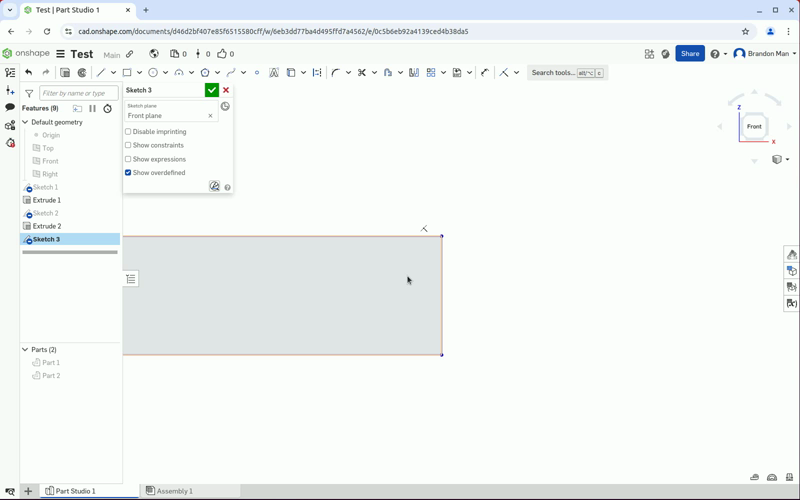
click(407, 275)
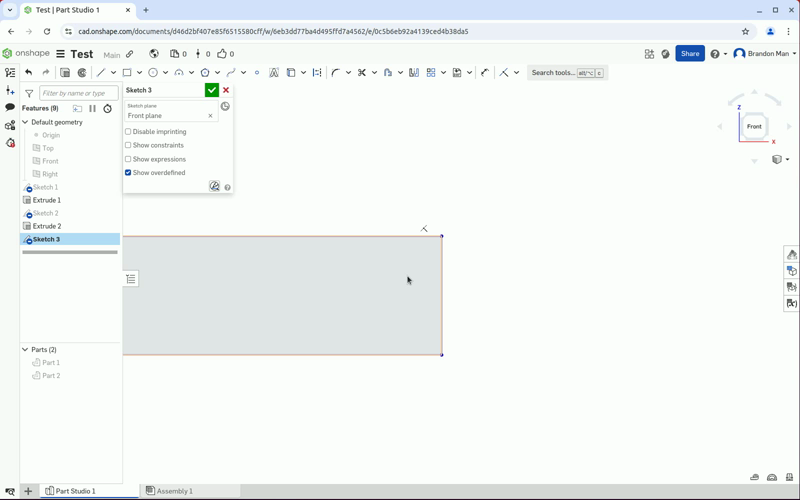
scroll(-6)
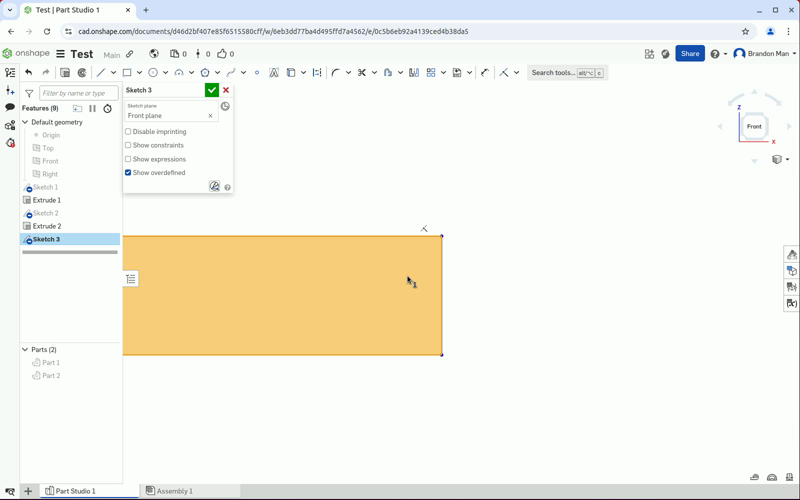
scroll(-6)
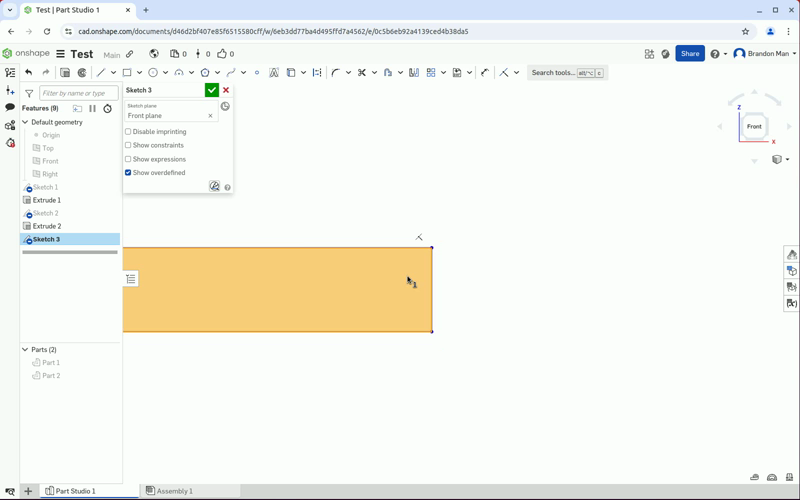
scroll(-6)
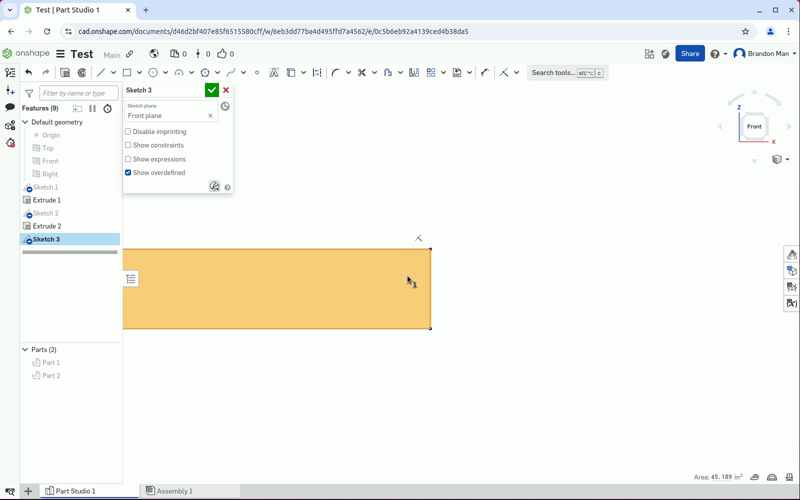
scroll(-6)
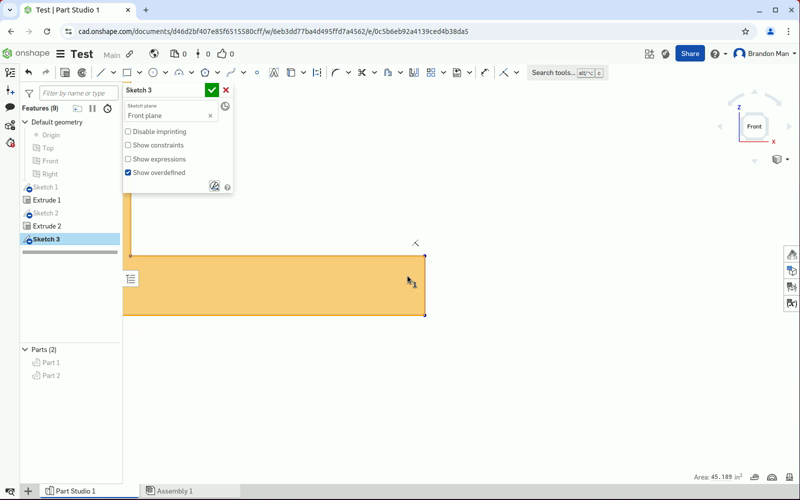
scroll(-6)
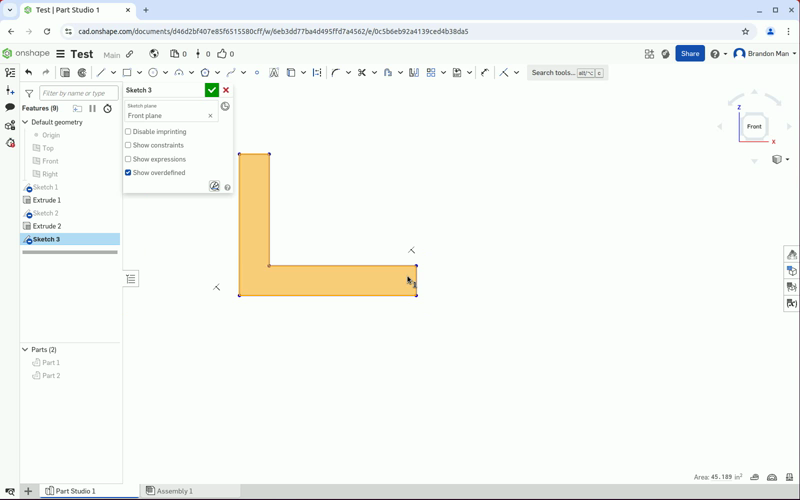
scroll(-6)
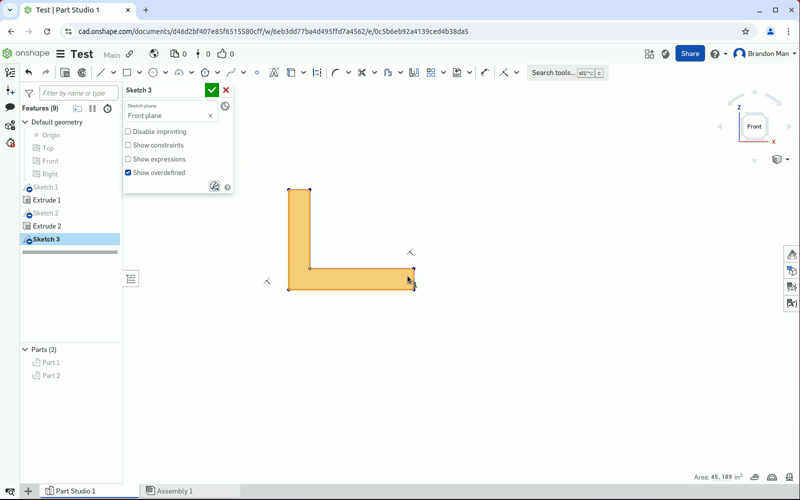
scroll(-6)
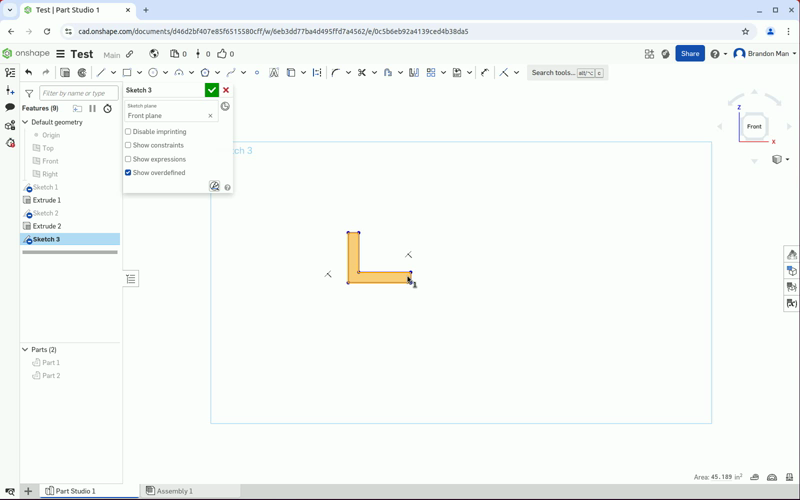
mouse_move(73, 352)
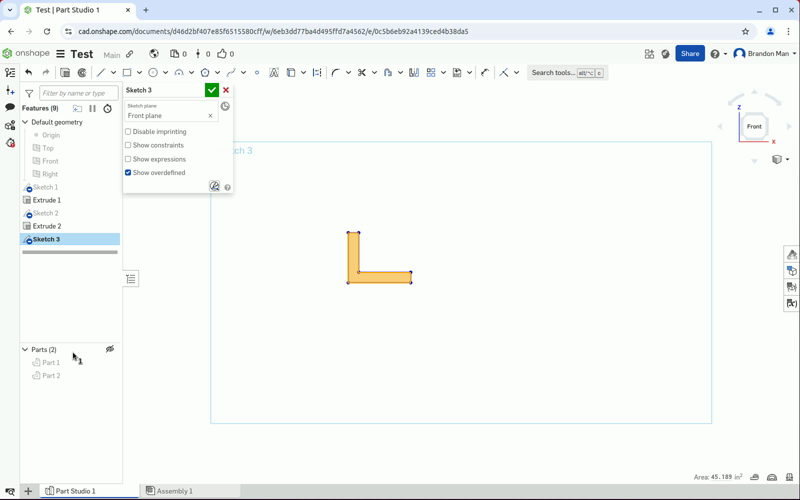
key(shift+y)
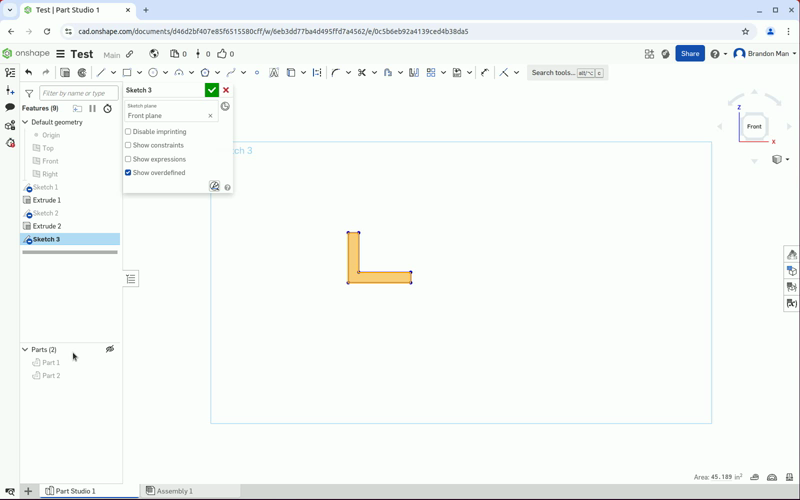
key(shift+e)
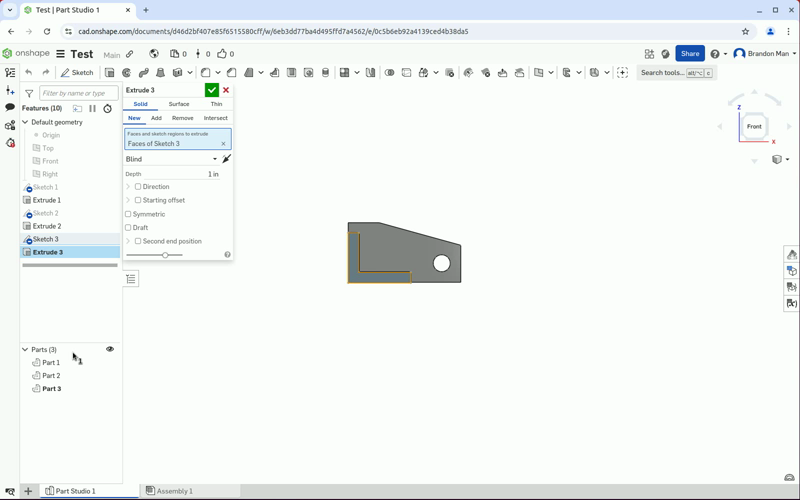
mouse_move(143, 106)
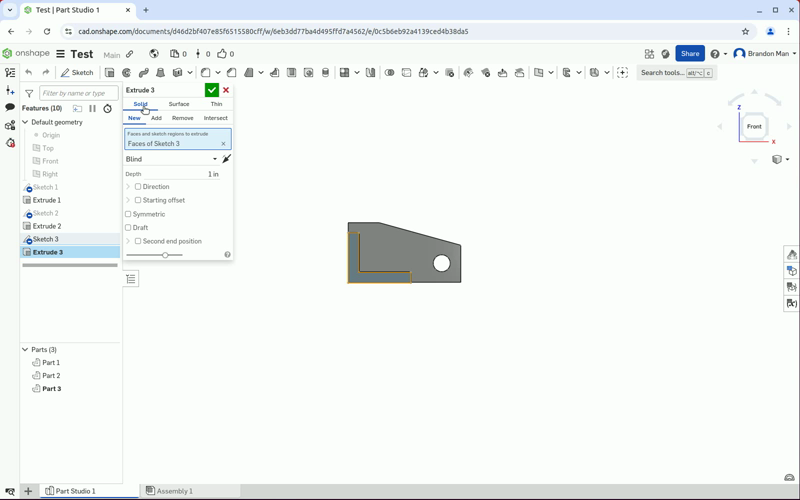
click(143, 106)
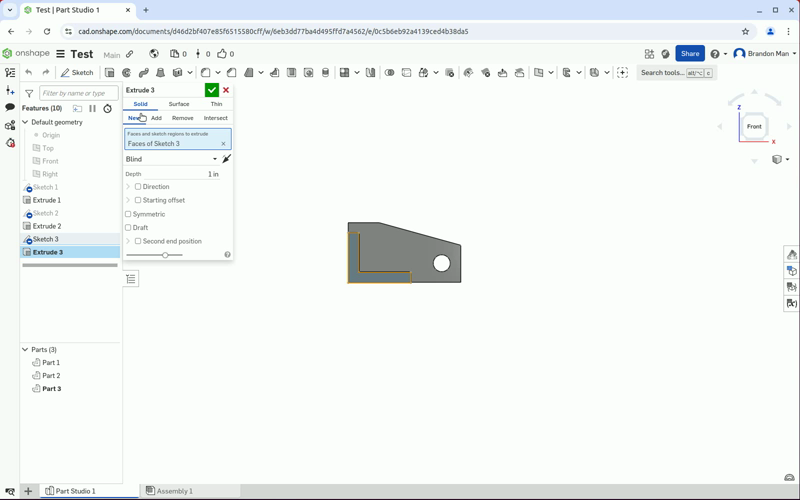
mouse_move(137, 120)
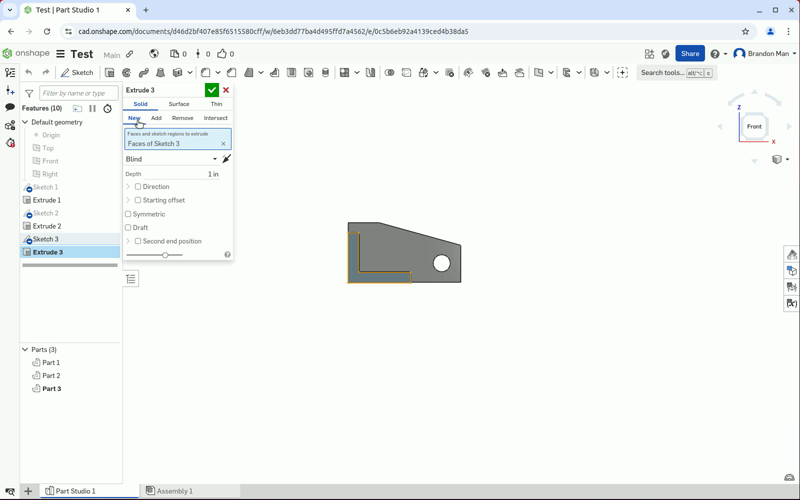
click(137, 120)
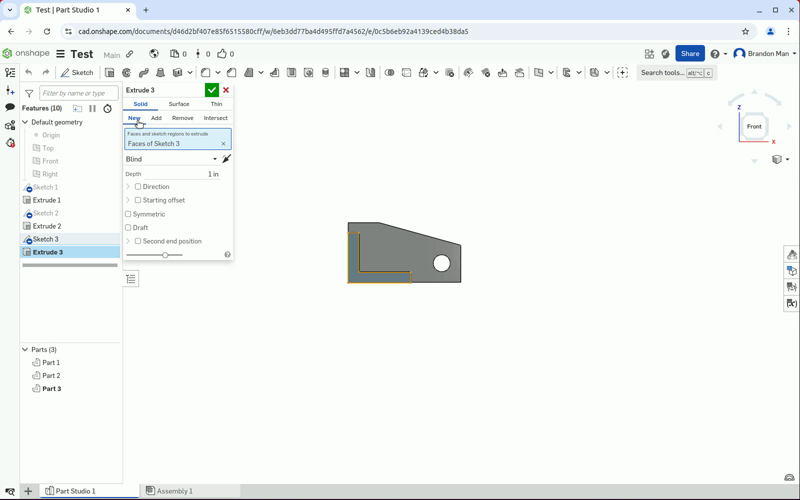
key(tab, 4)
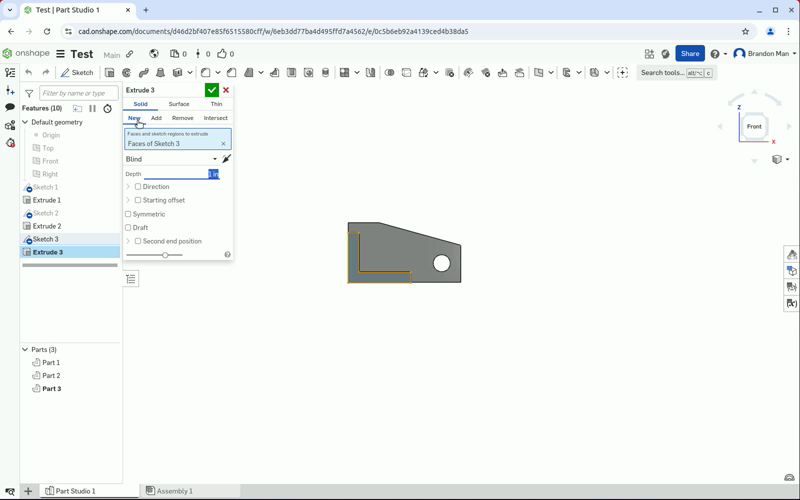
text(2.166)
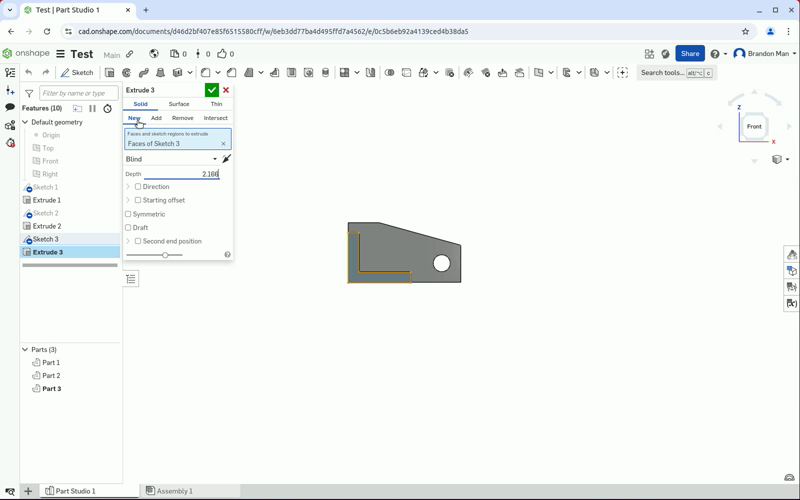
key(enter)
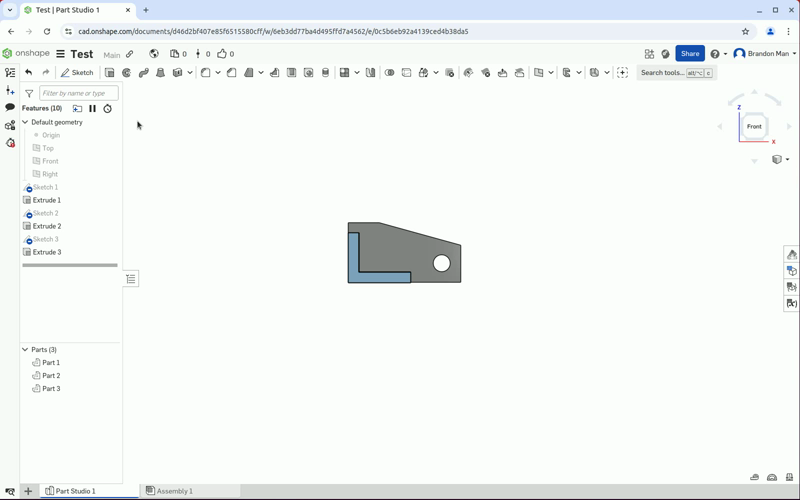
key(shift+h)
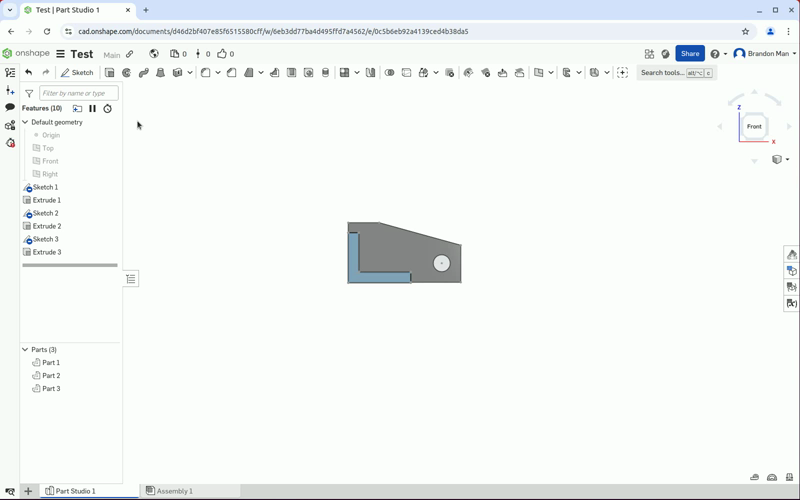
key(shift+h)
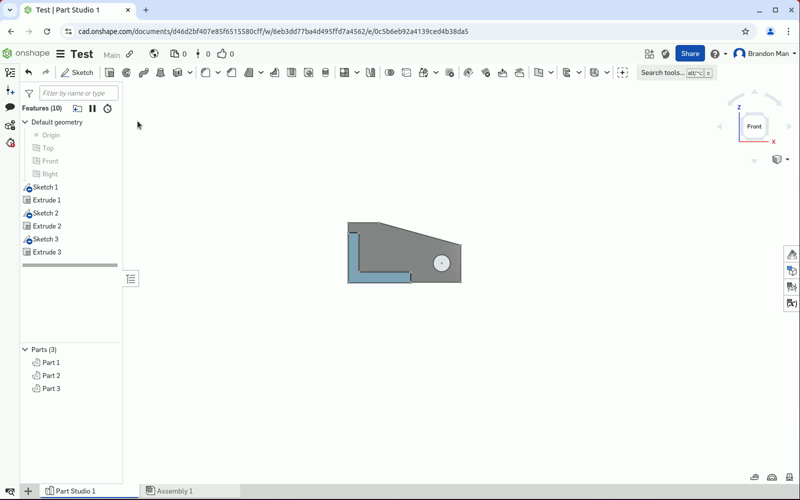
key(shift+7)
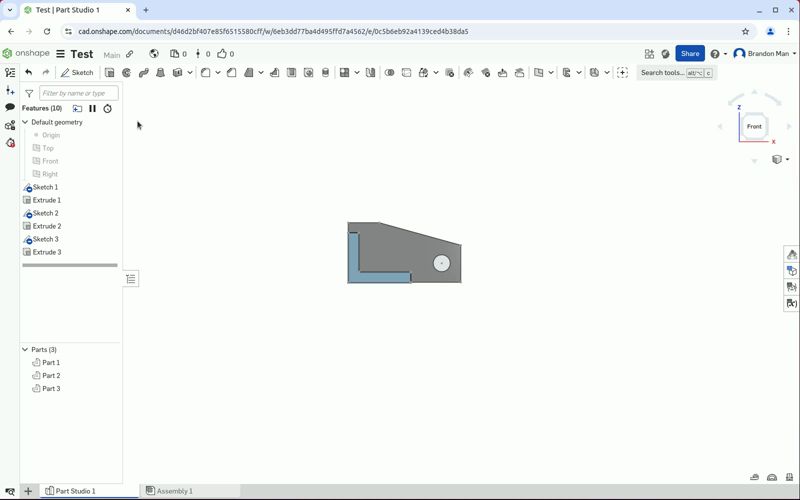
key(left, 2)
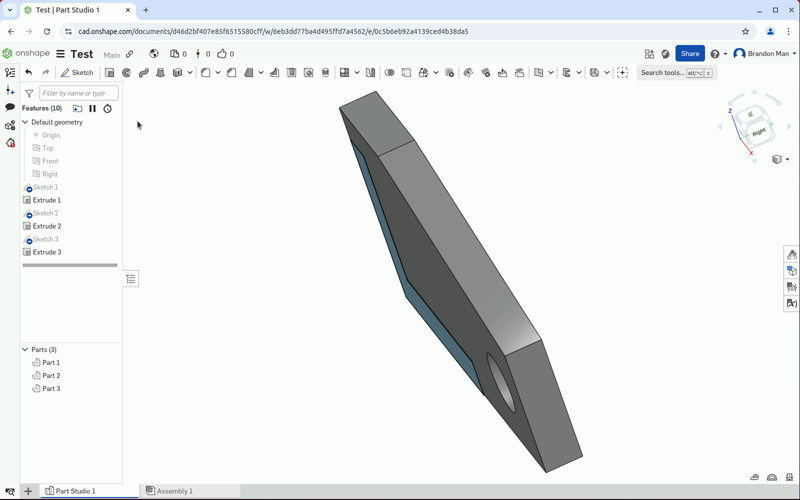
key(down, 2)
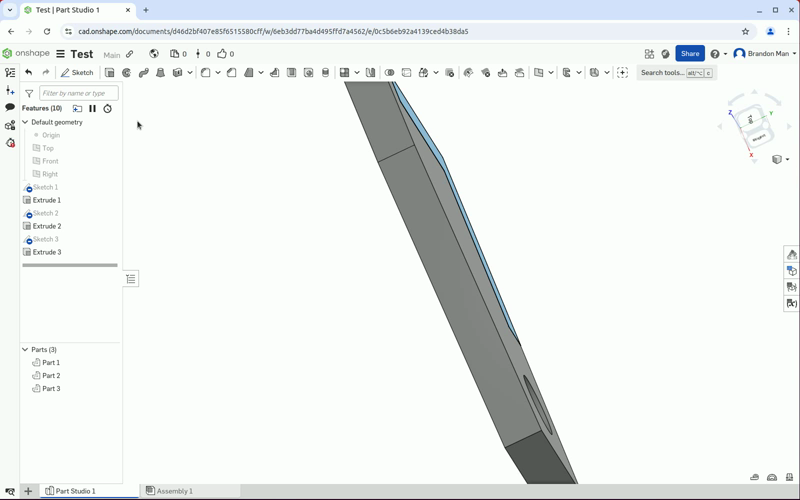
key(up, 2)
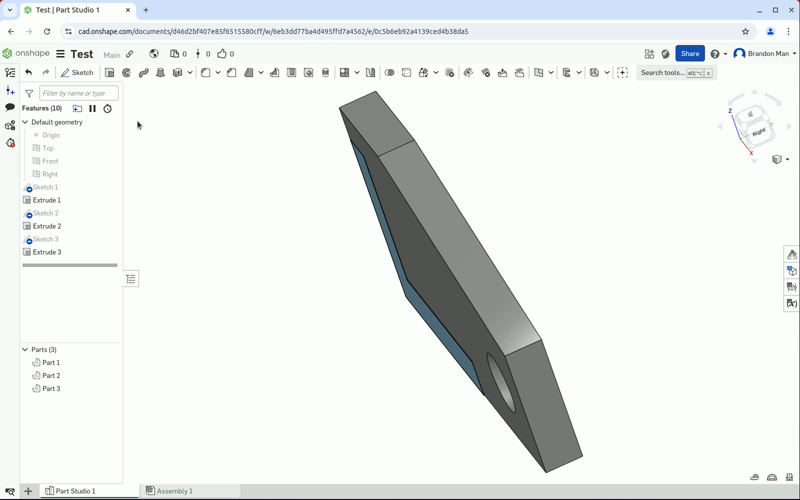
key(right, 2)
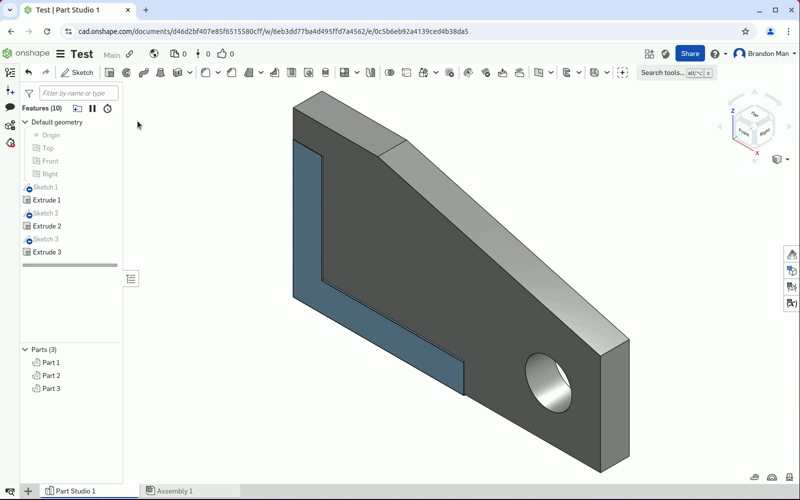
mouse_move(73, 189)
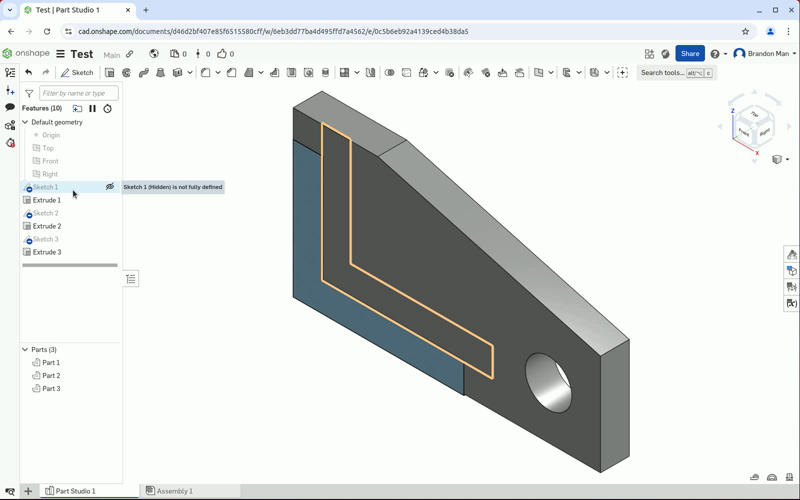
click(73, 189)